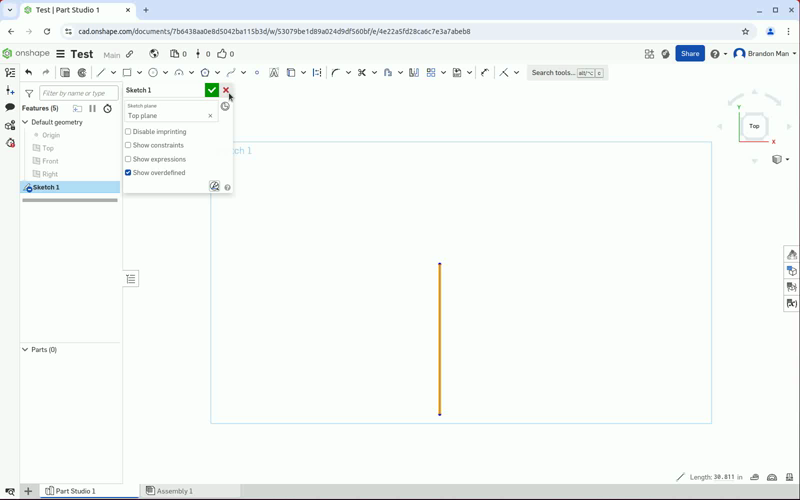
key(shift+h)
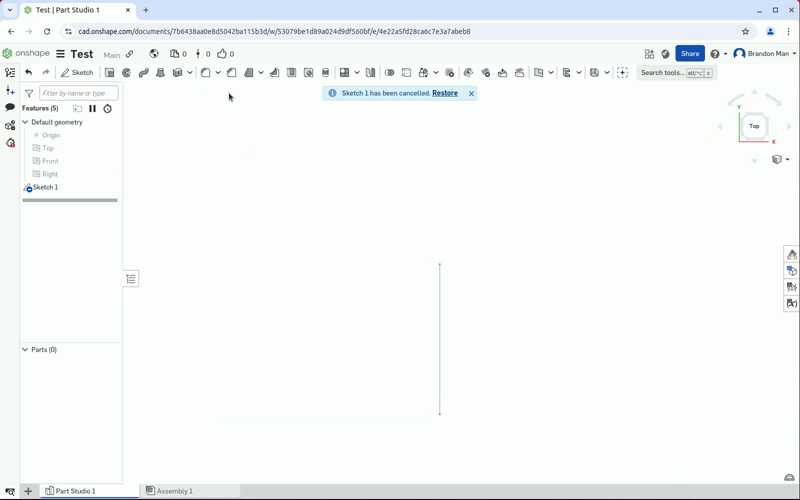
key(shift+s)
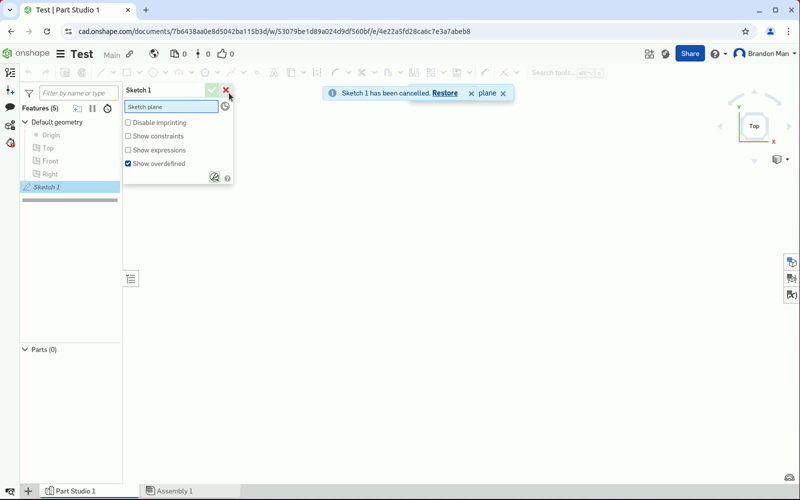
mouse_move(73, 150)
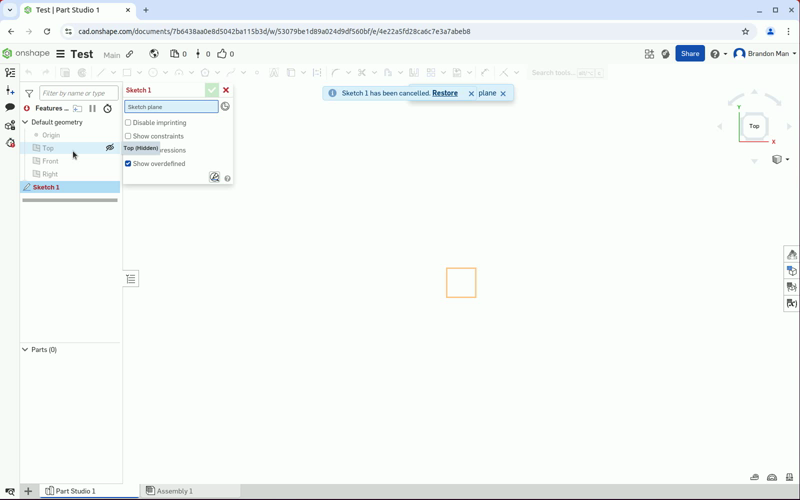
click(73, 150)
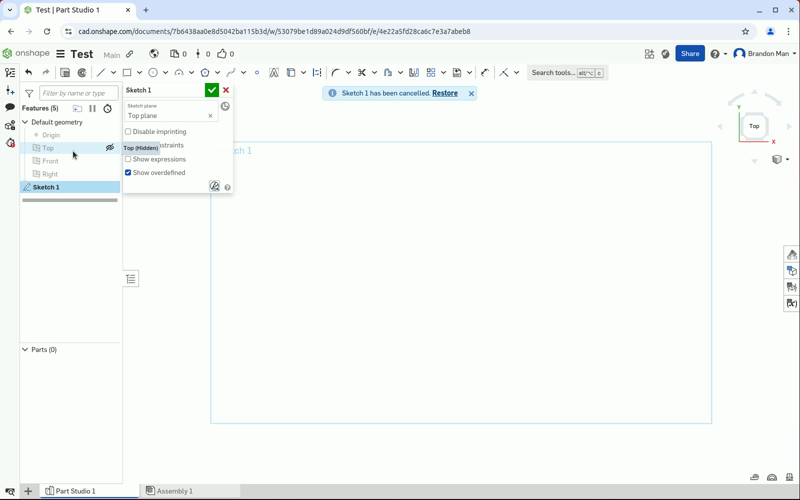
mouse_move(73, 352)
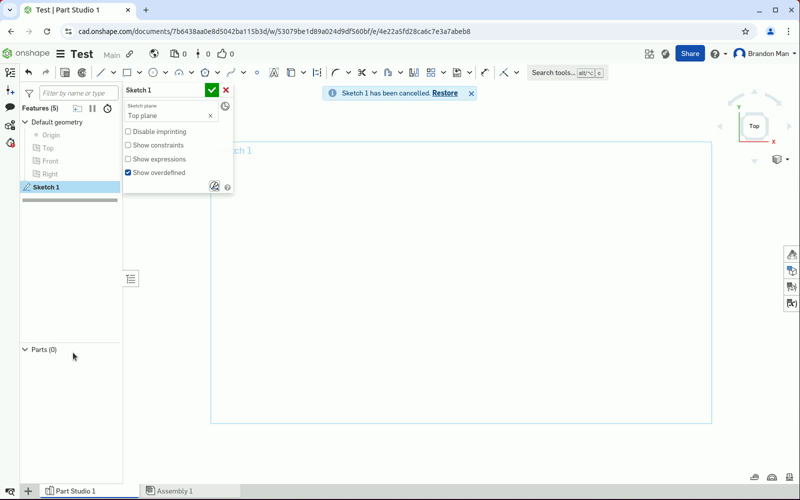
key(y)
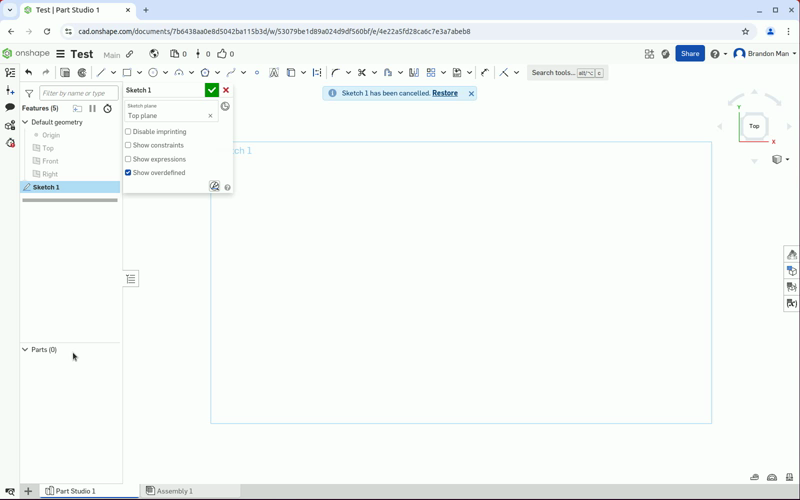
key(l)
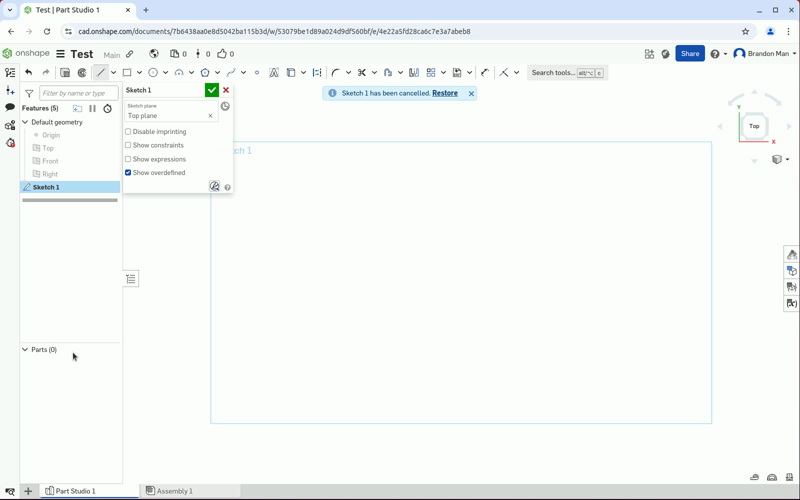
key_down(shift)
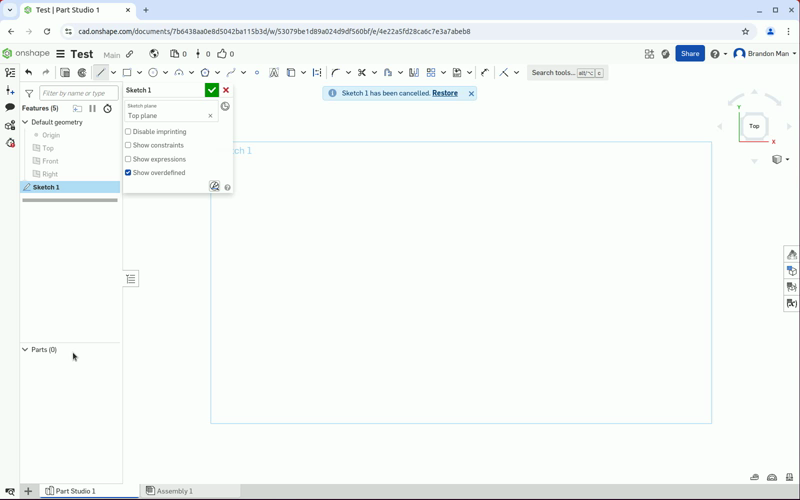
mouse_move(406, 285)
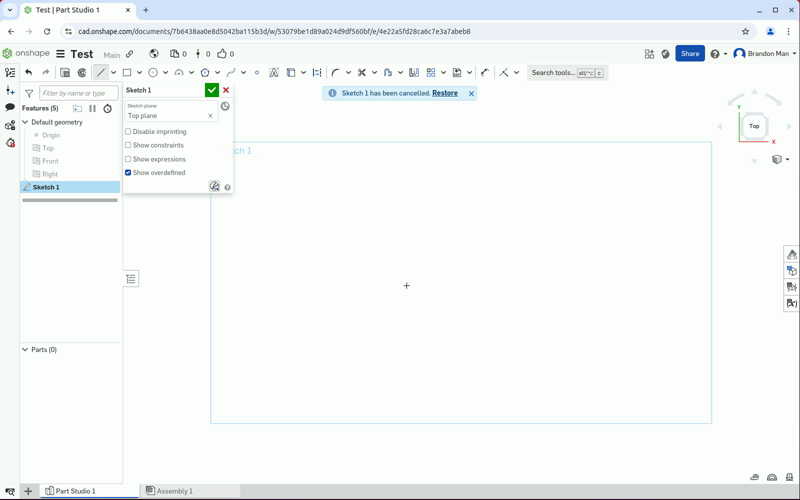
click(406, 285)
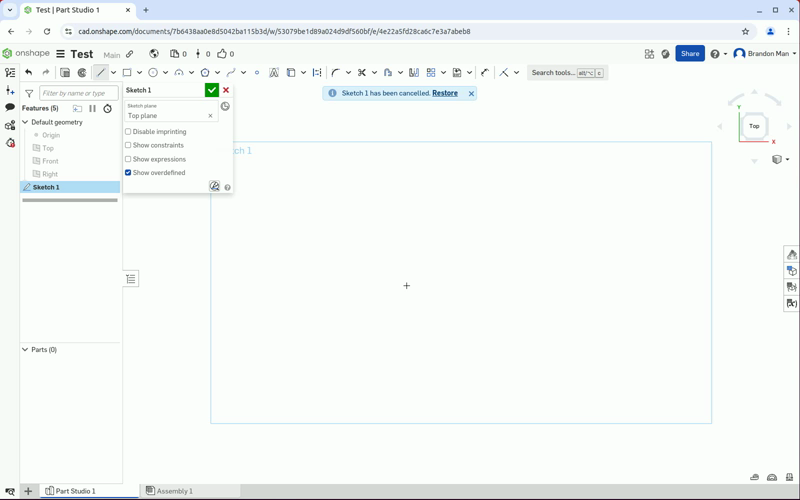
key_up(shift)
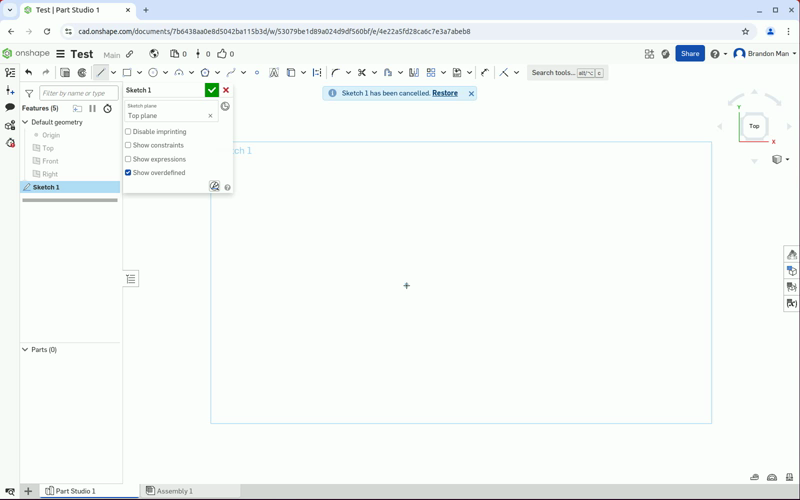
key_down(shift)
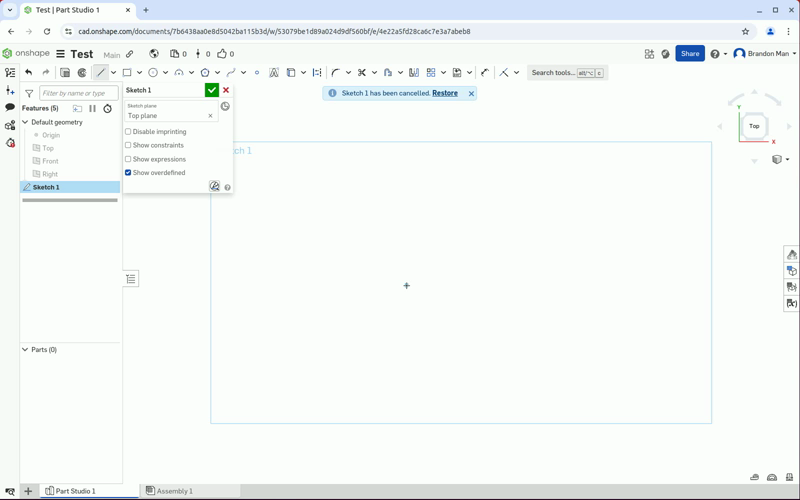
mouse_move(436, 285)
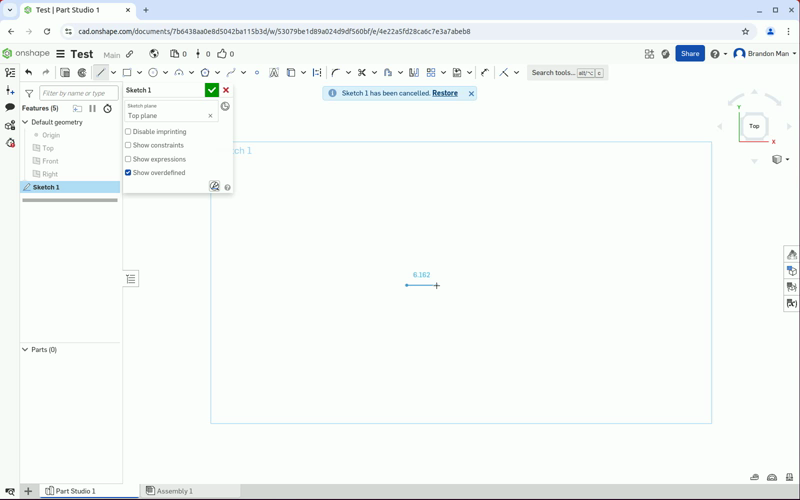
mouse_move(460, 285)
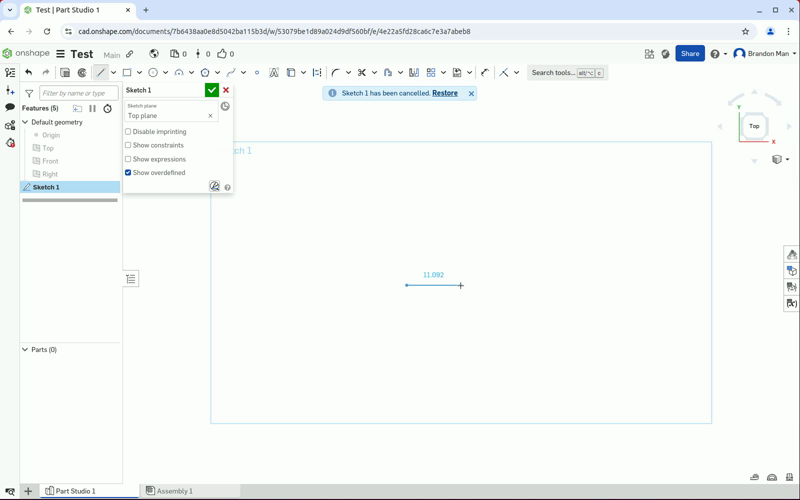
click(460, 285)
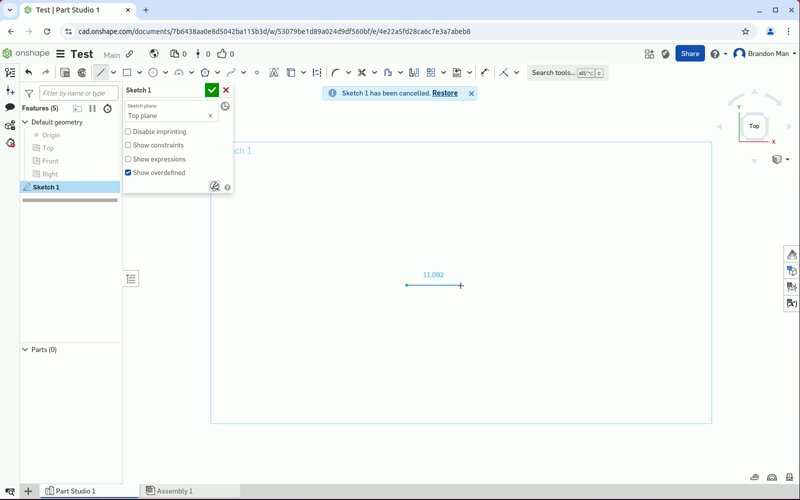
key_up(shift)
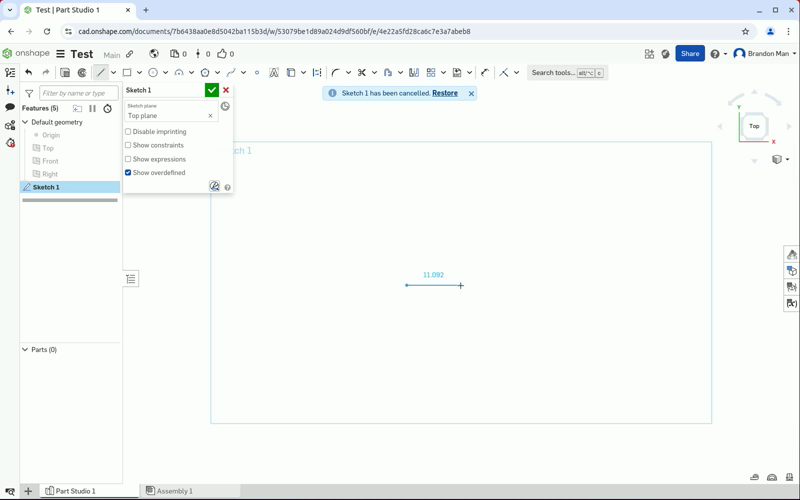
key_down(shift)
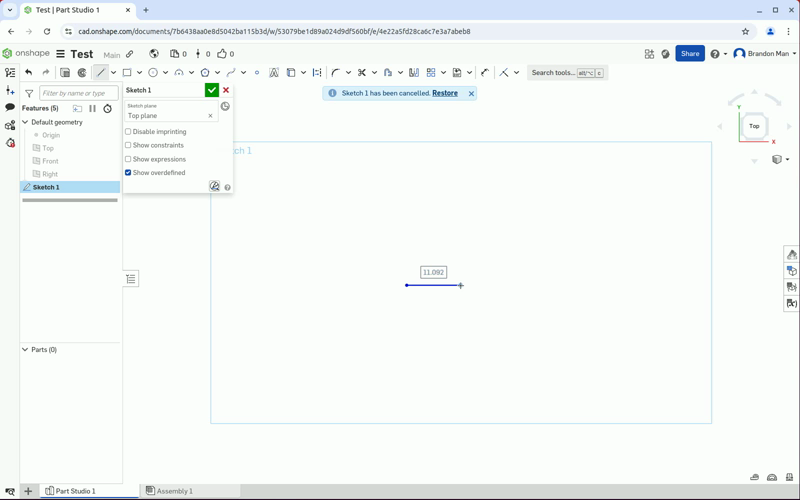
mouse_move(460, 176)
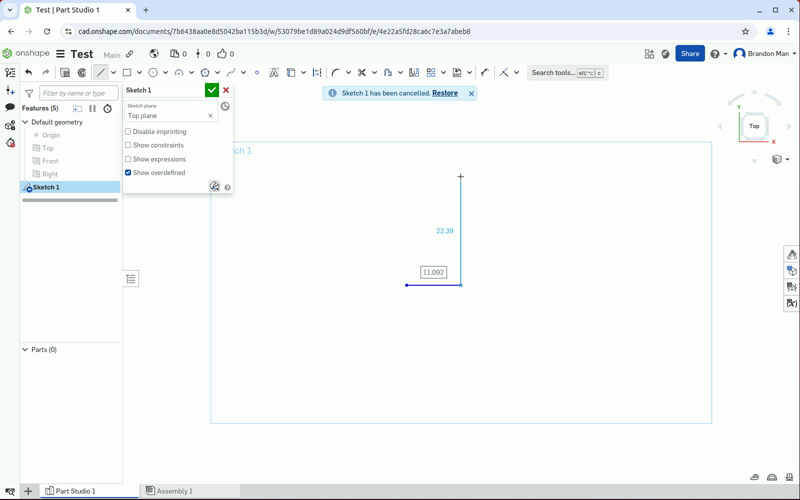
click(460, 176)
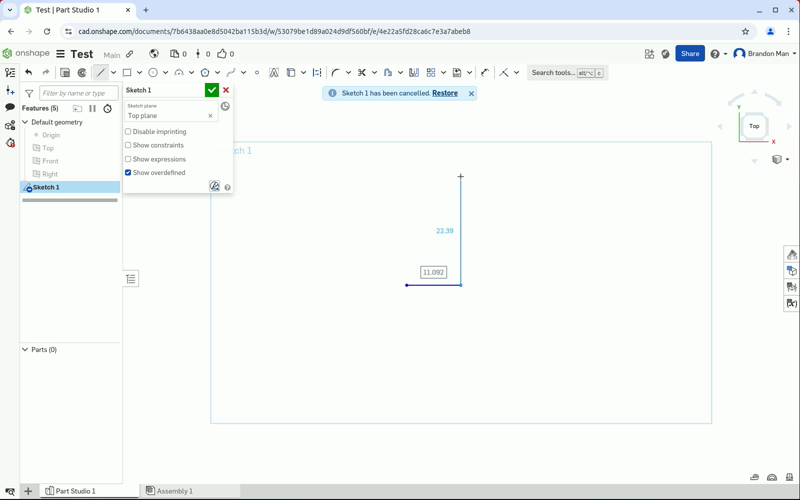
key_up(shift)
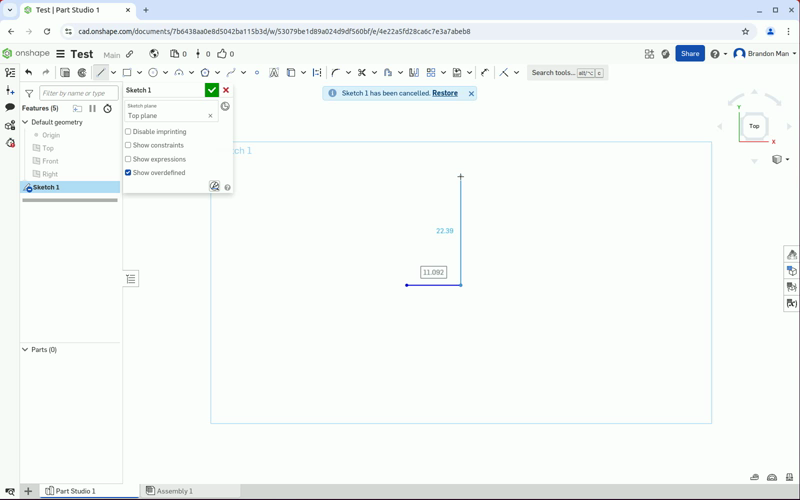
key_down(shift)
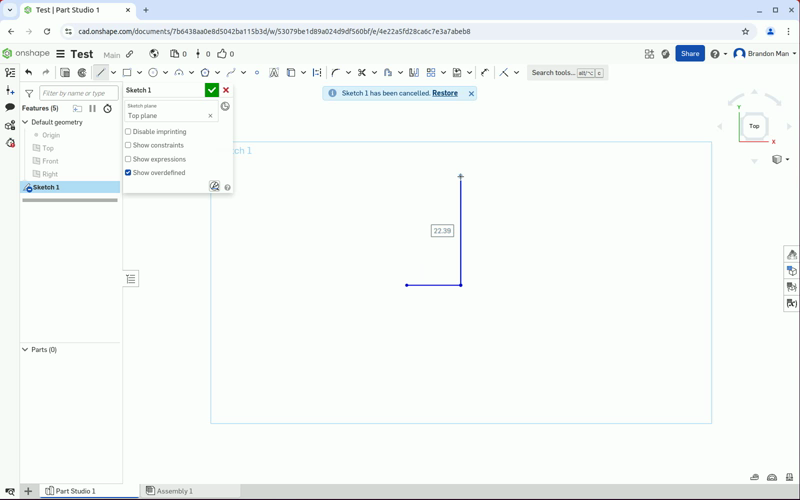
mouse_move(490, 176)
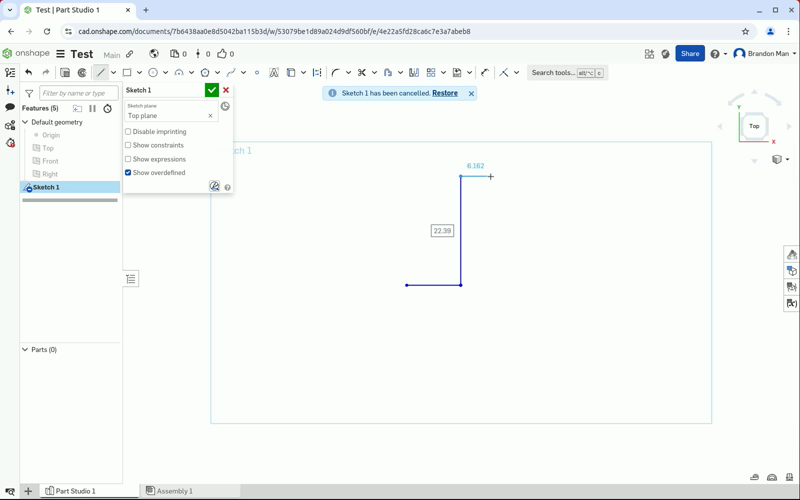
mouse_move(406, 176)
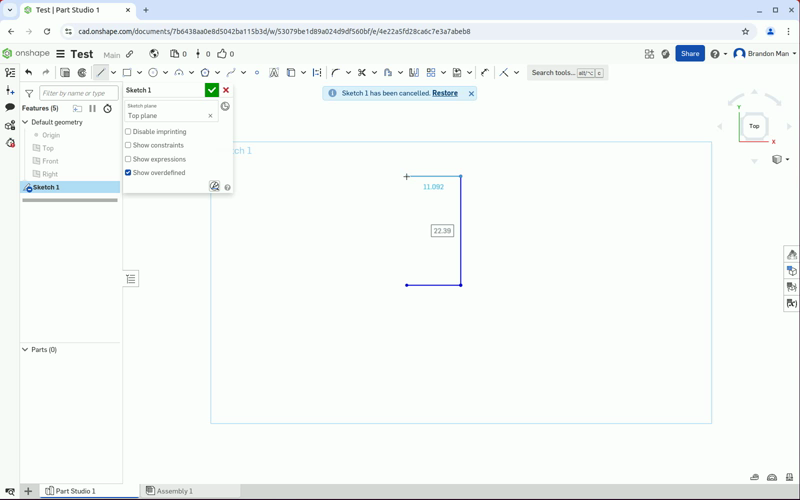
click(406, 176)
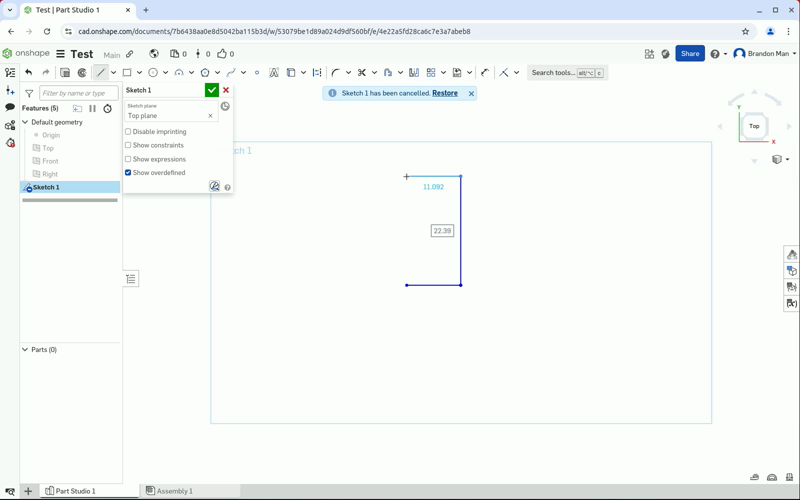
key_up(shift)
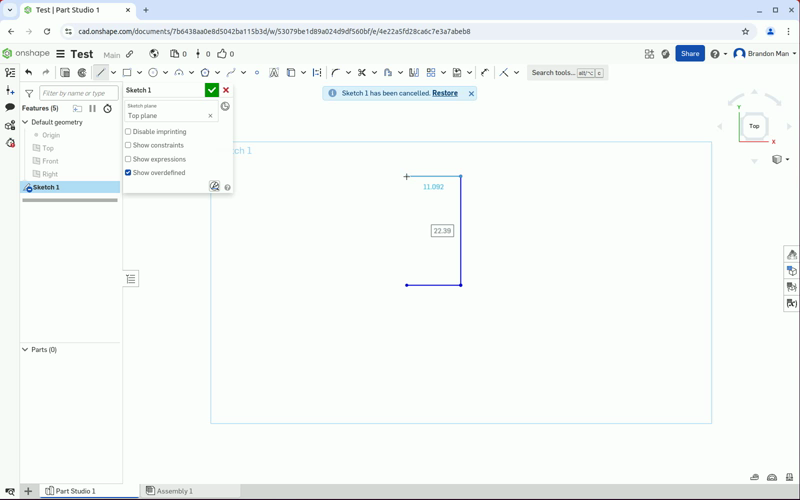
key_down(shift)
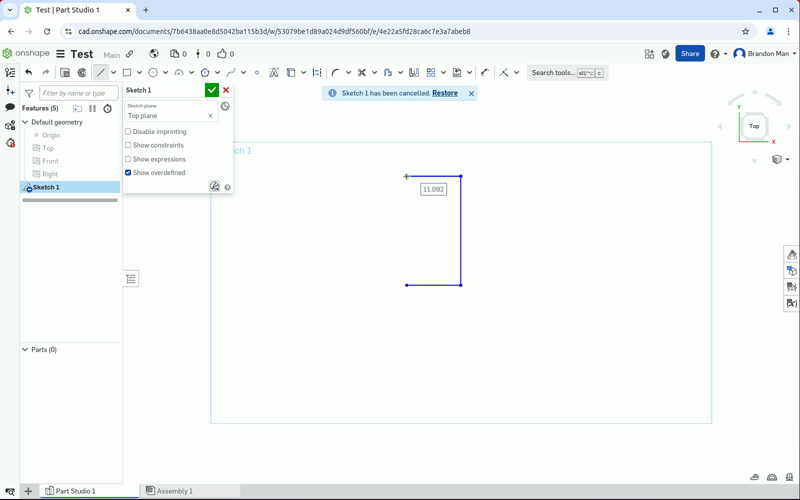
mouse_move(406, 285)
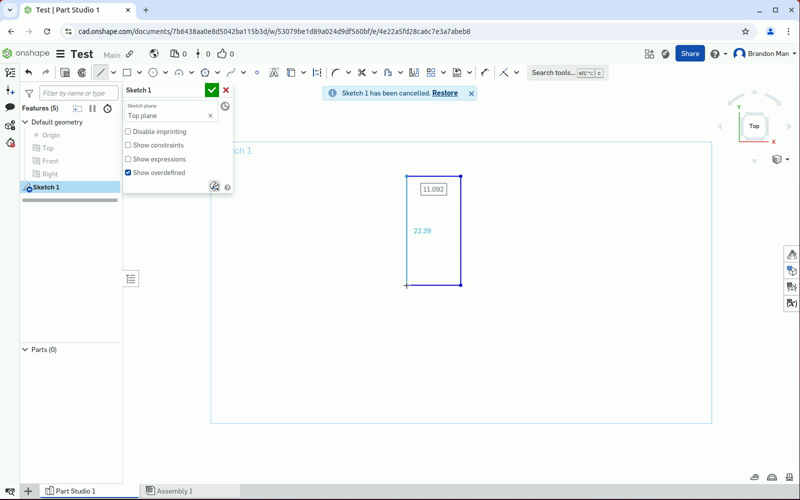
key_up(shift)
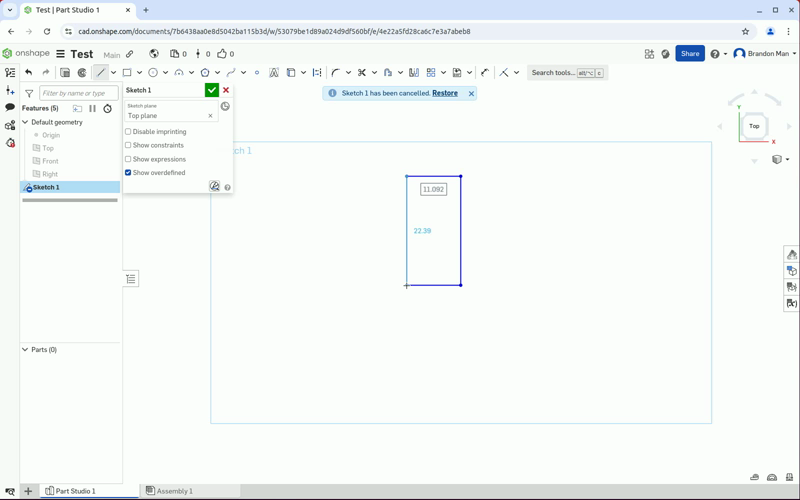
click(406, 285)
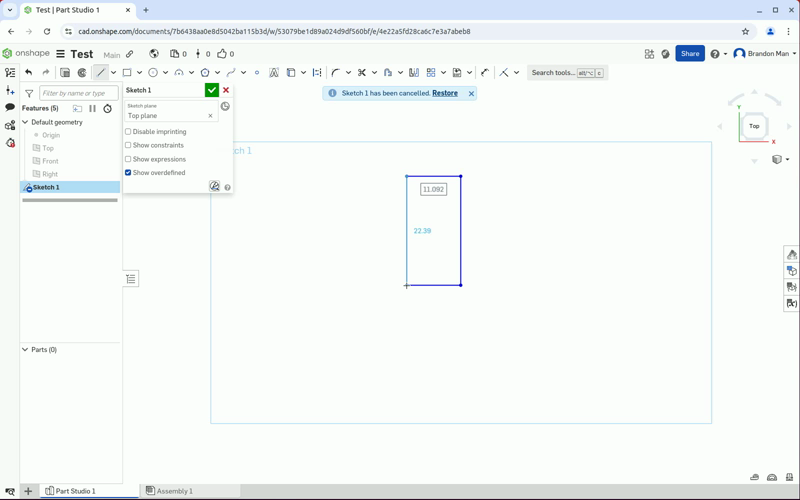
key(esc)
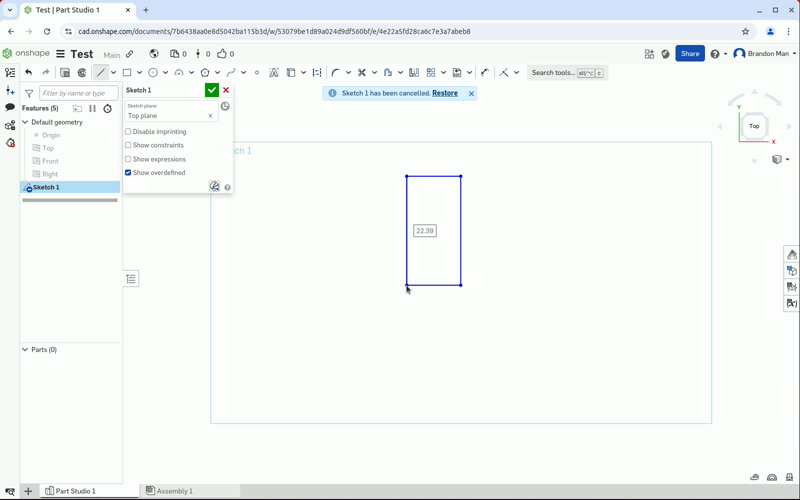
key(c)
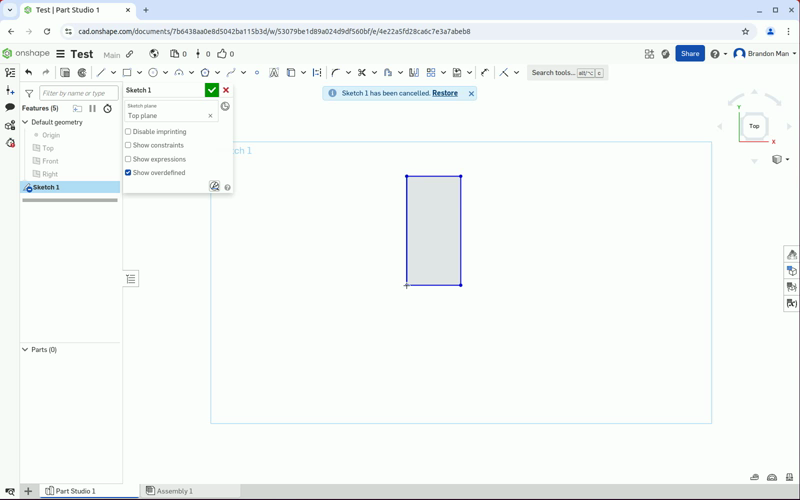
key_down(shift)
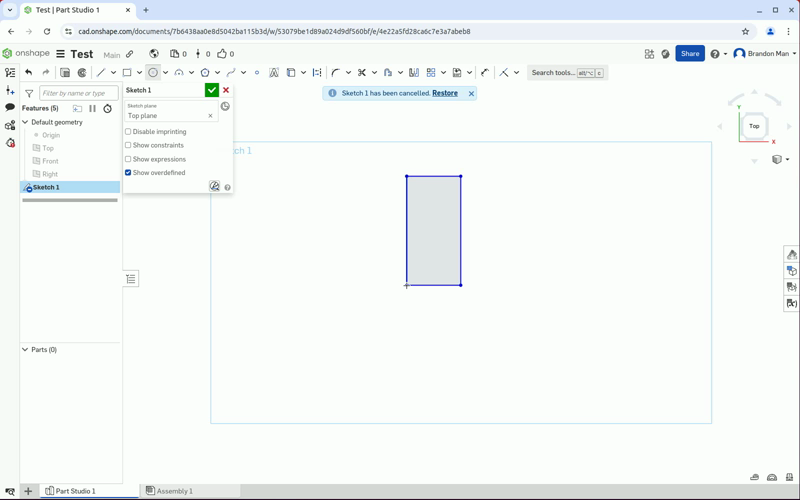
mouse_move(419, 217)
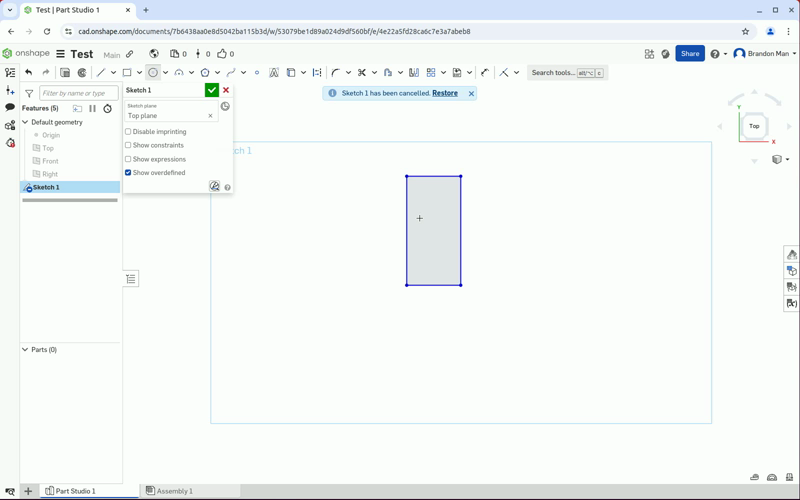
click(419, 217)
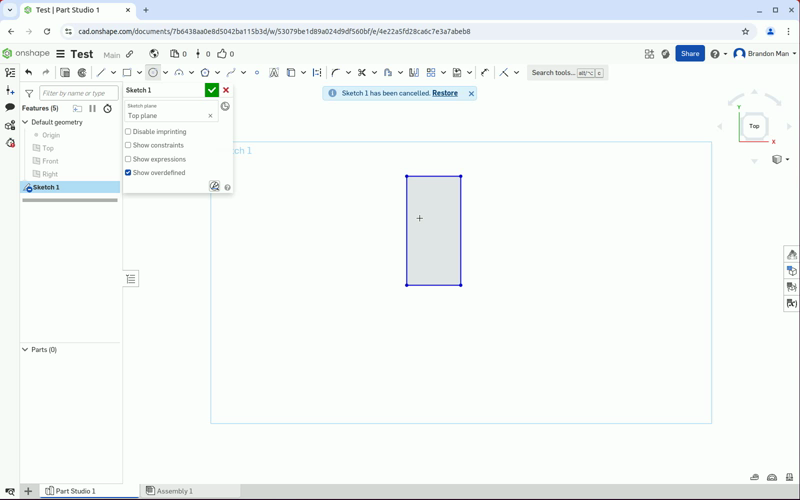
key_up(shift)
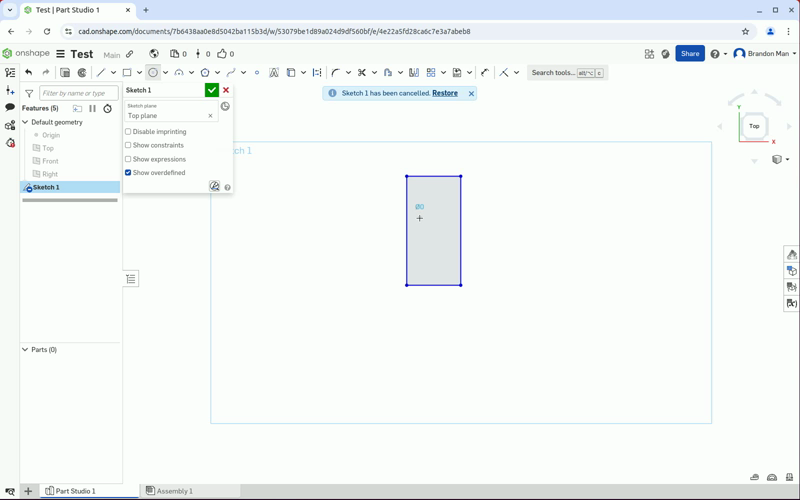
mouse_move(420, 217)
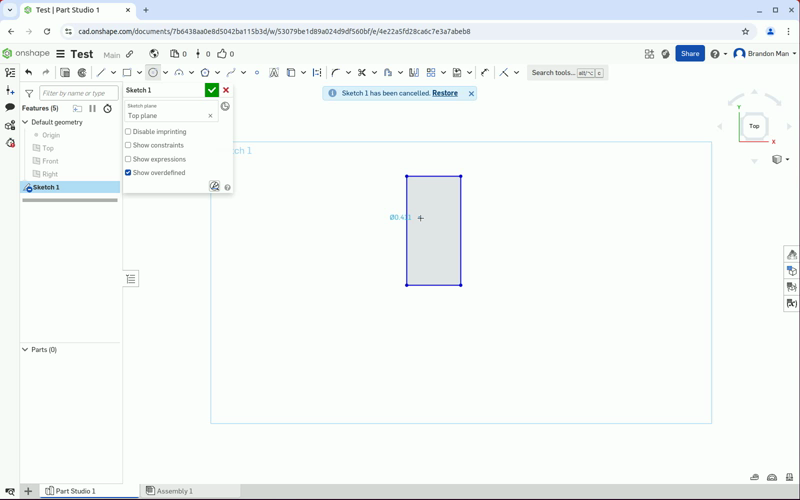
scroll(6)
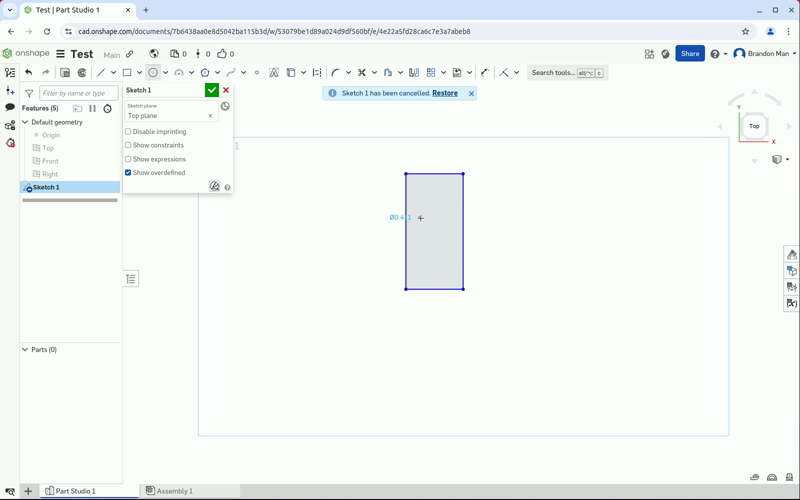
scroll(6)
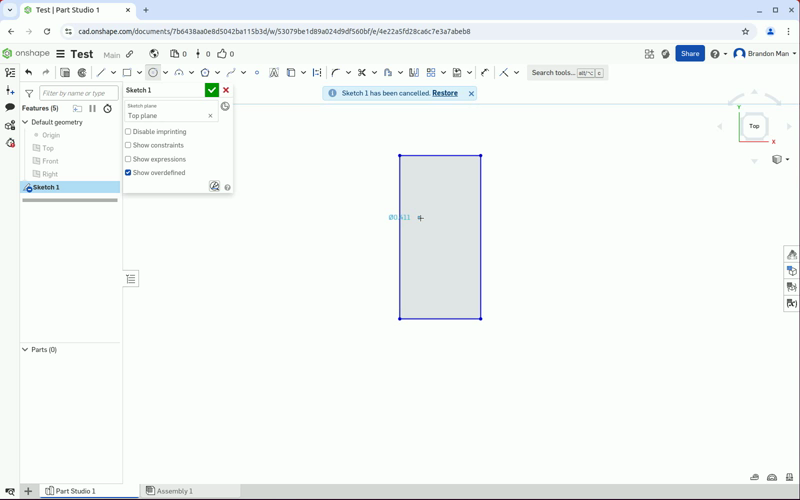
scroll(6)
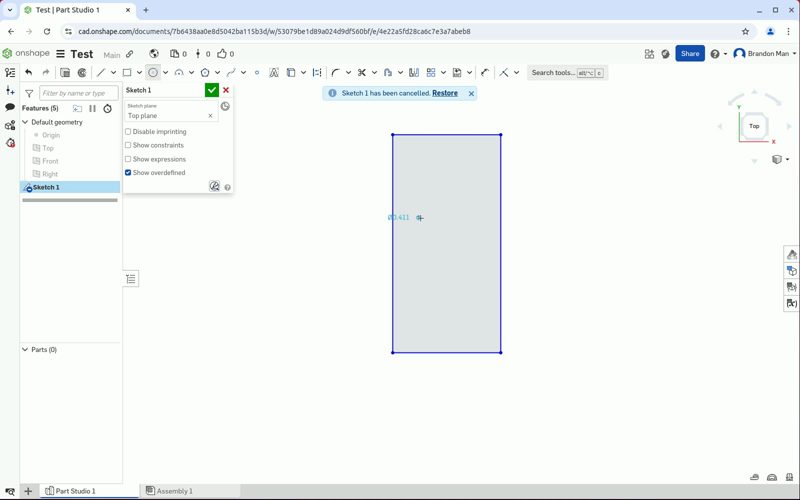
scroll(6)
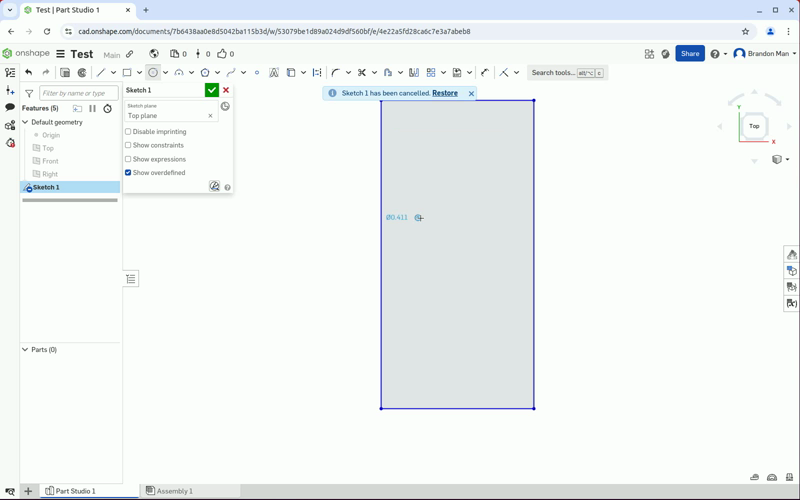
scroll(6)
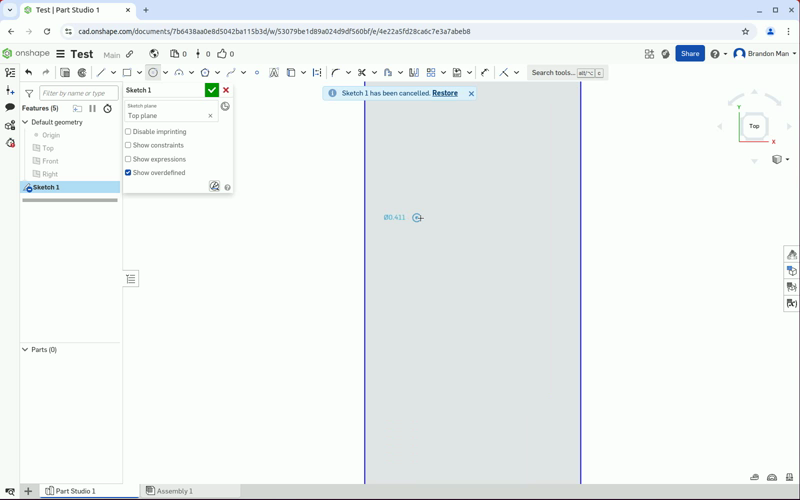
scroll(6)
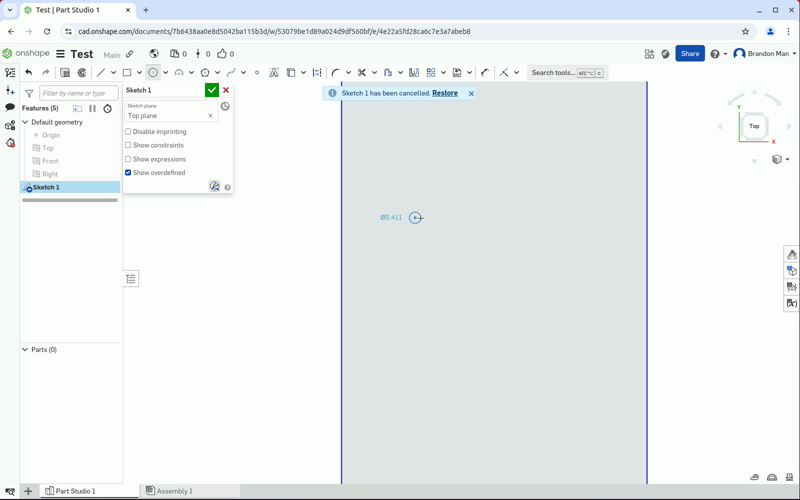
scroll(6)
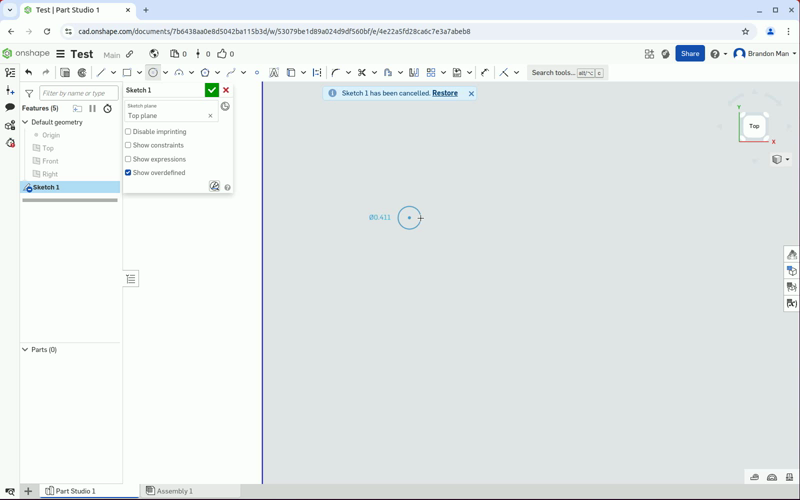
click(420, 217)
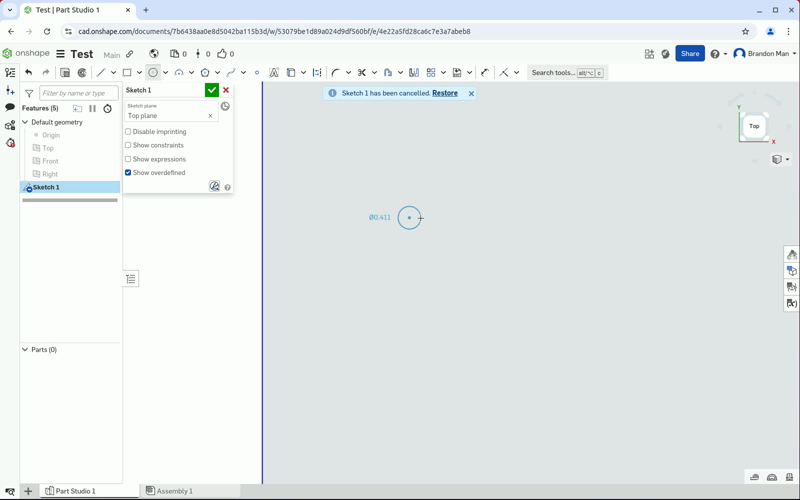
scroll(-6)
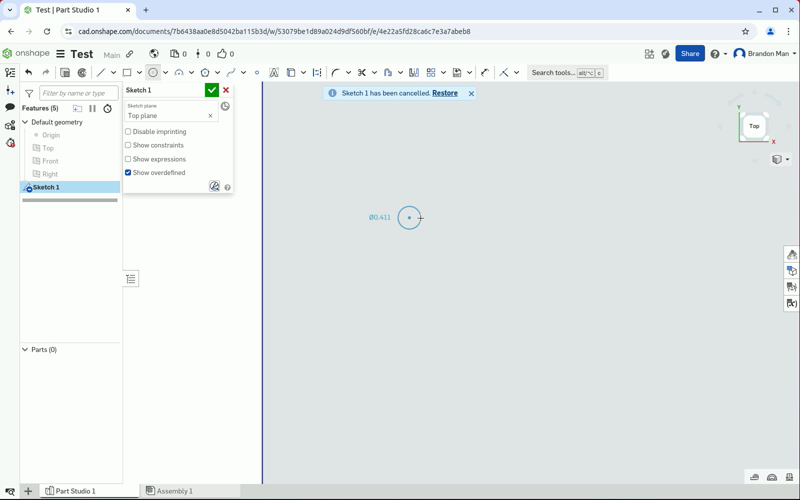
scroll(-6)
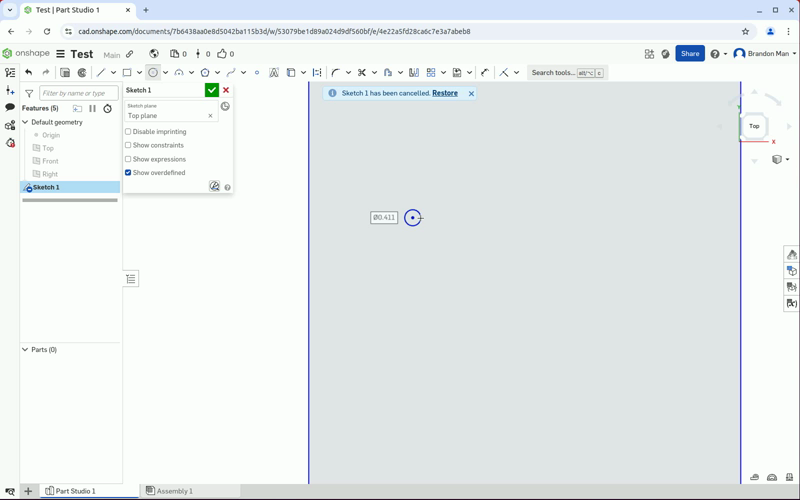
scroll(-6)
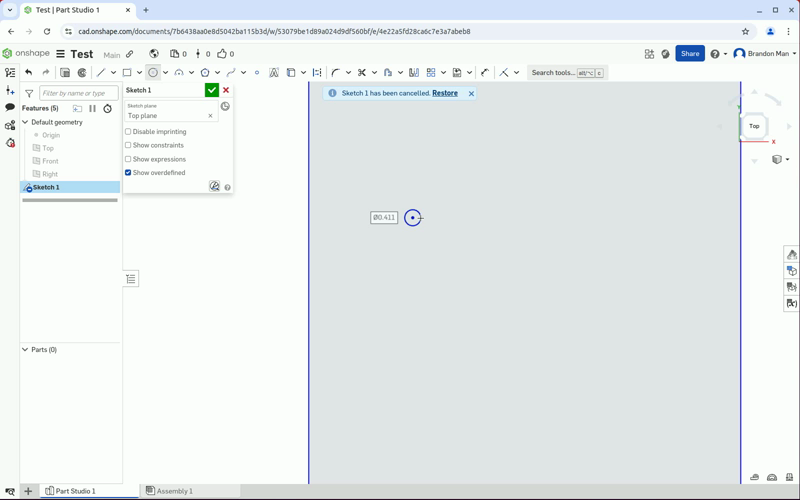
scroll(-6)
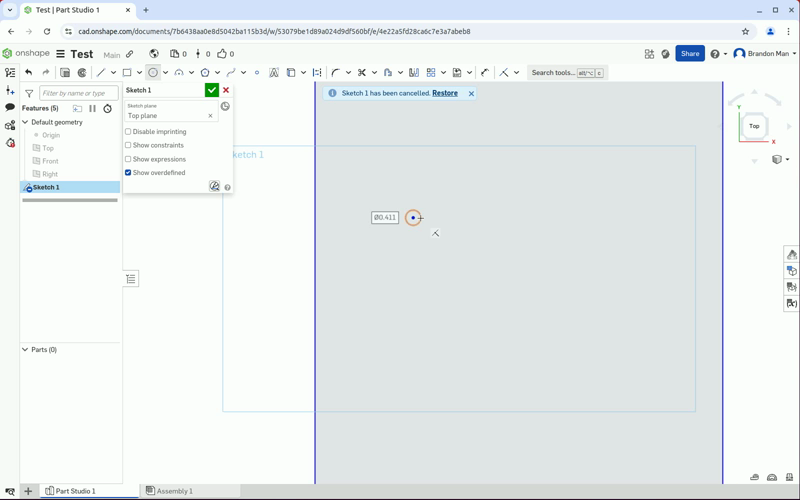
scroll(-6)
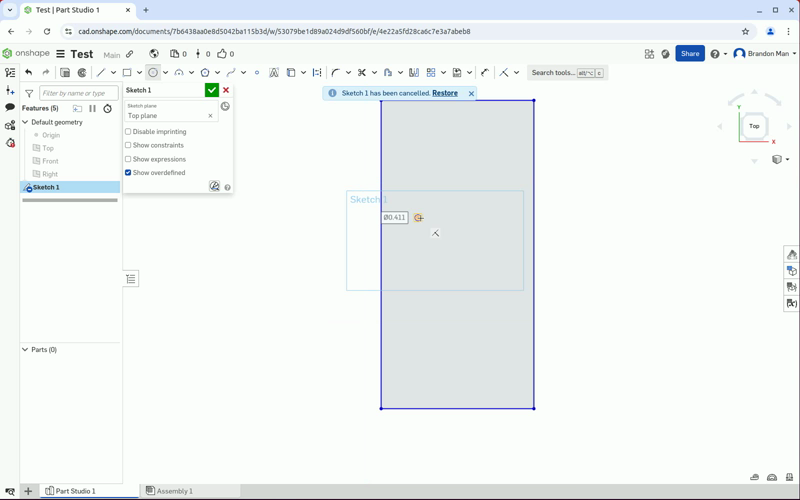
scroll(-6)
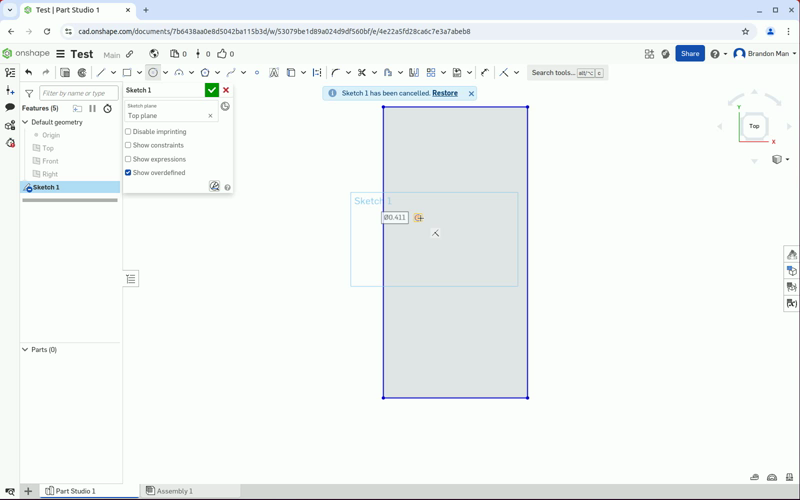
scroll(-6)
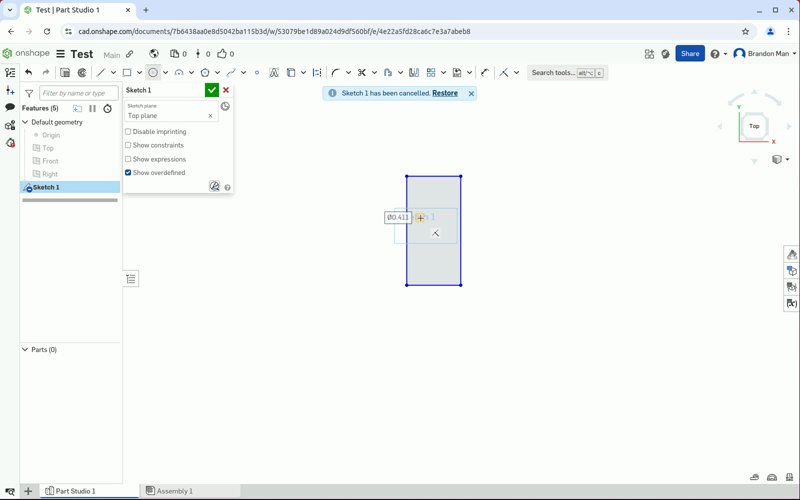
key(esc)
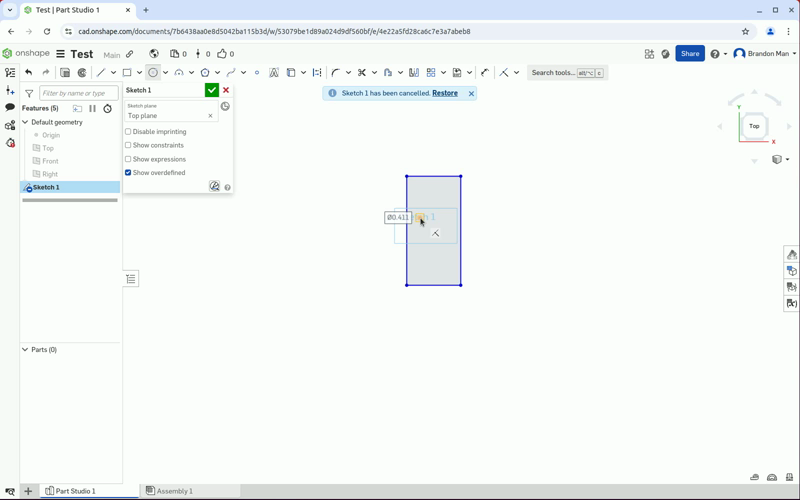
key(c)
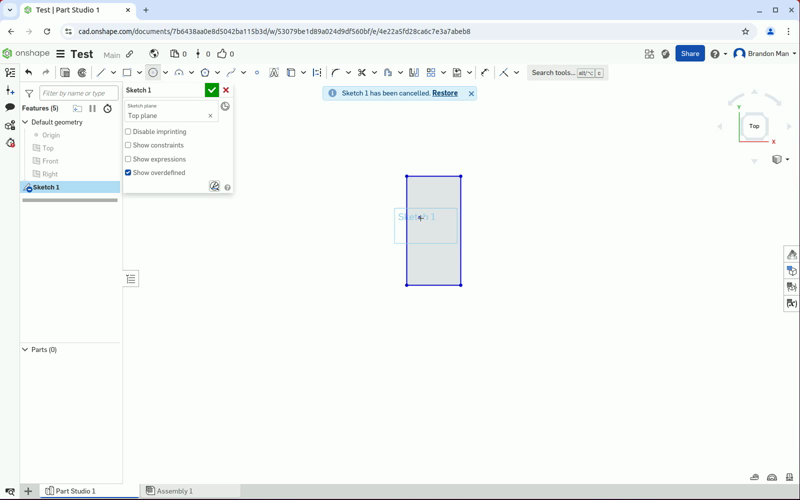
key_down(shift)
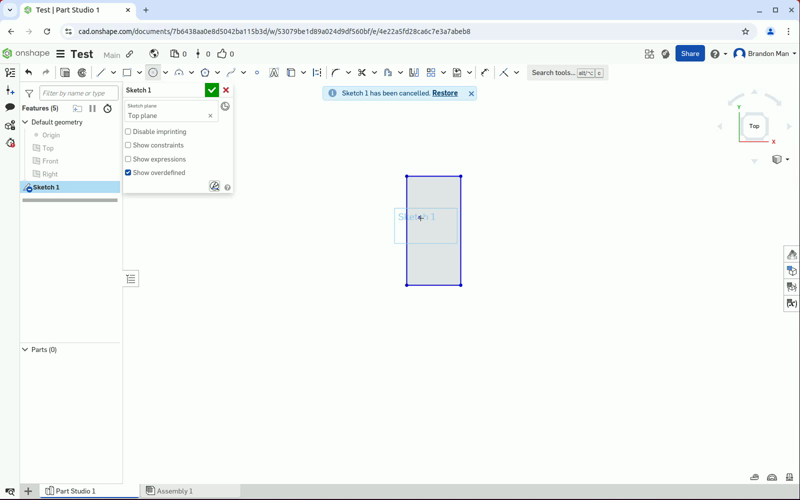
mouse_move(419, 189)
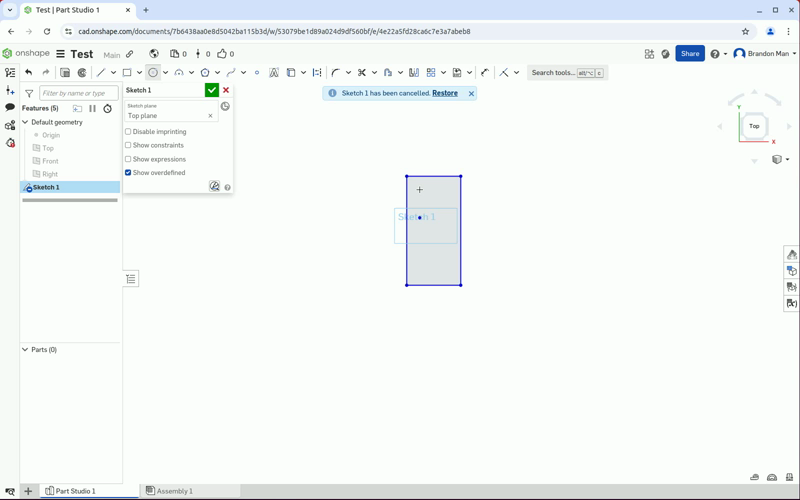
click(419, 189)
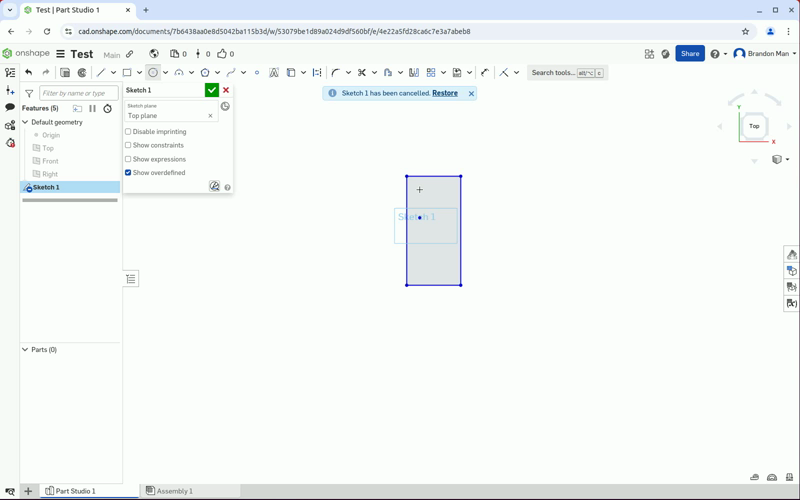
key_up(shift)
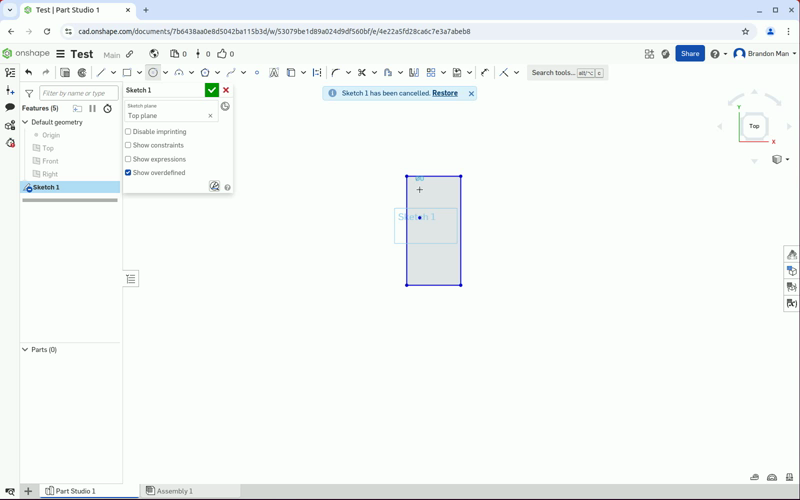
mouse_move(420, 189)
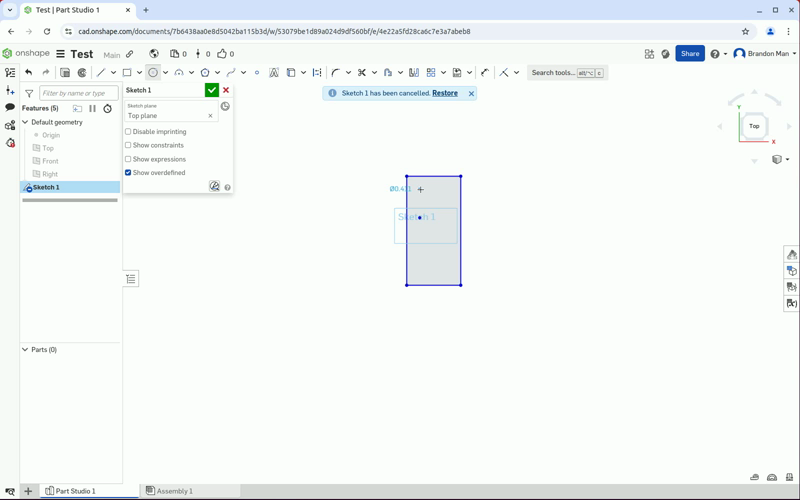
scroll(6)
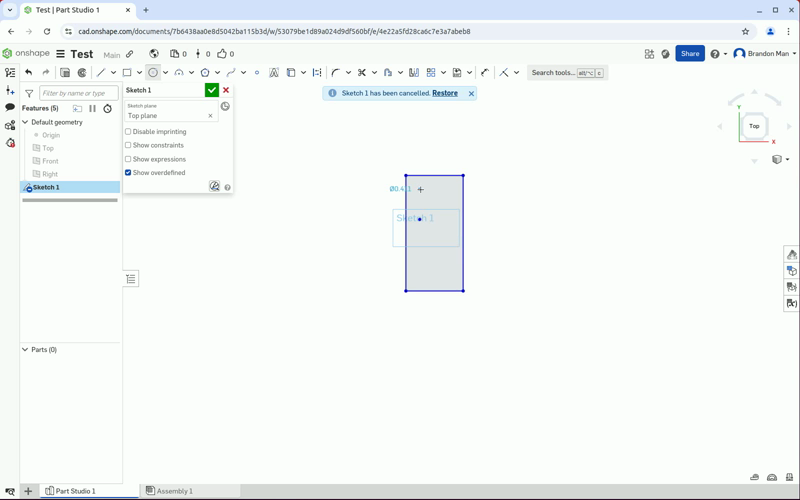
scroll(6)
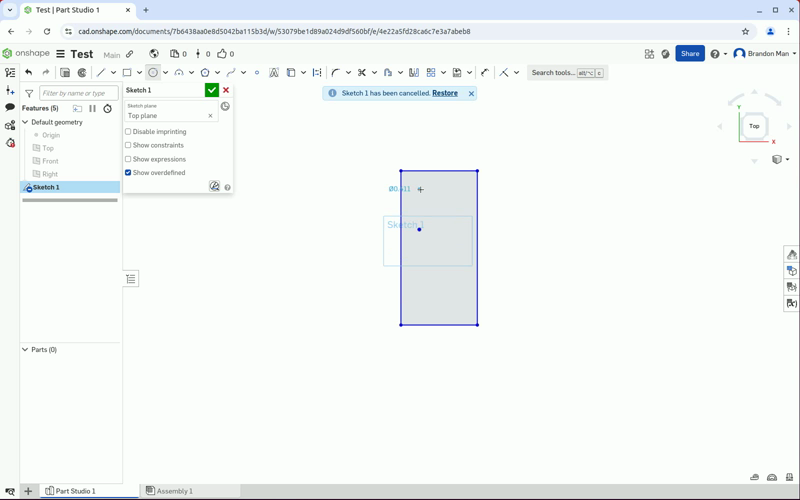
scroll(6)
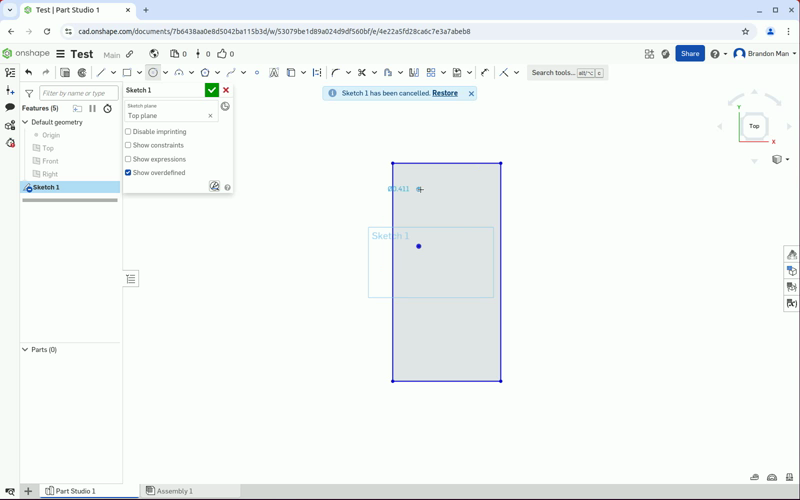
scroll(6)
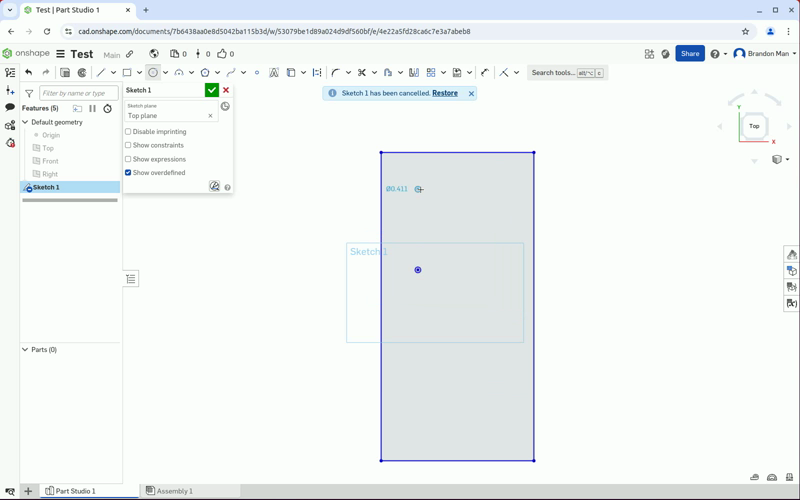
scroll(6)
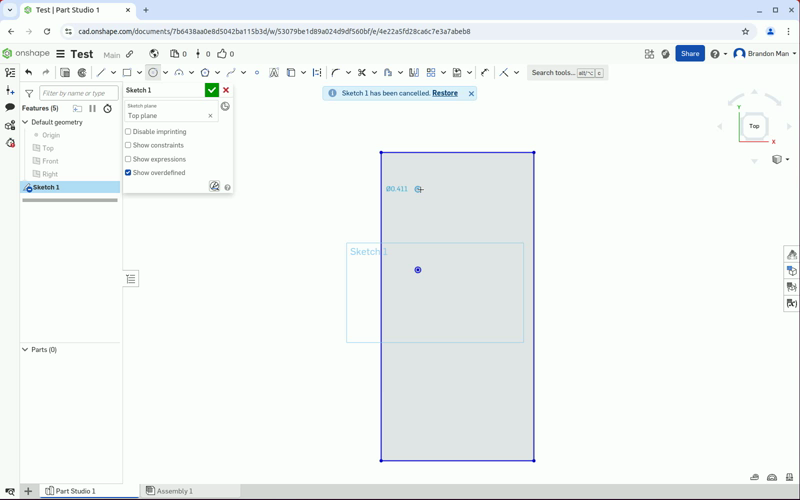
scroll(6)
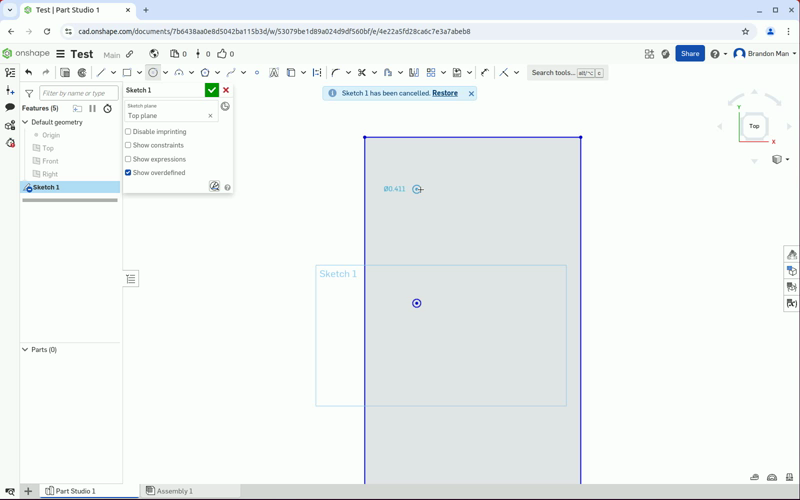
scroll(6)
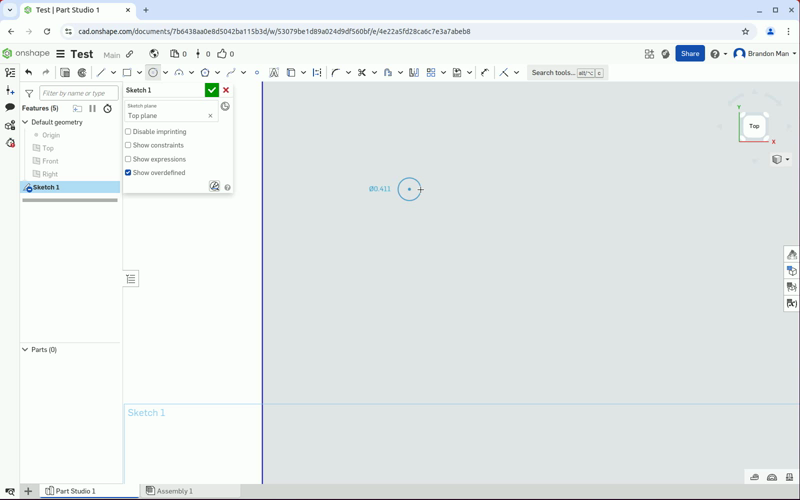
click(420, 189)
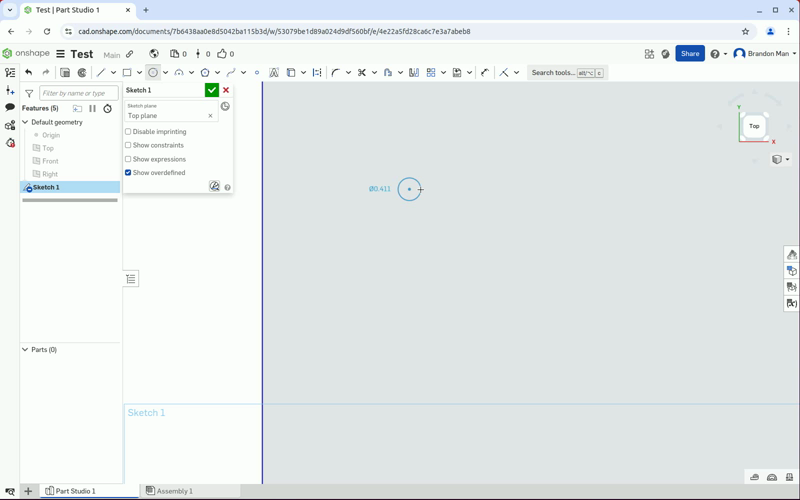
scroll(-6)
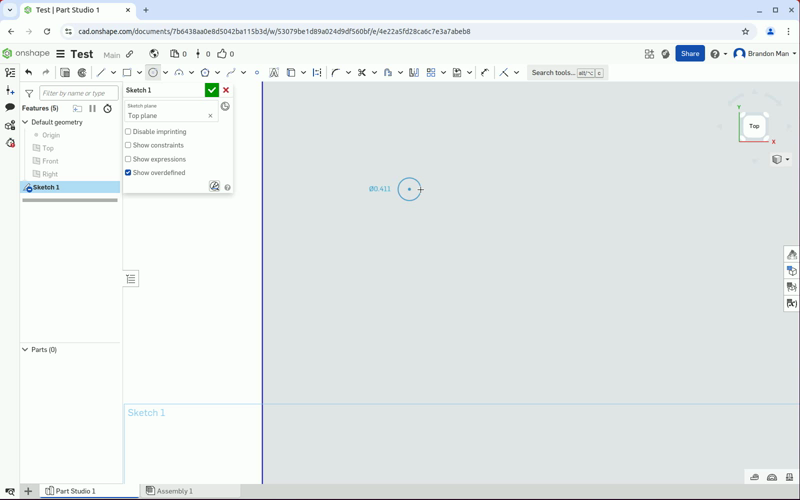
scroll(-6)
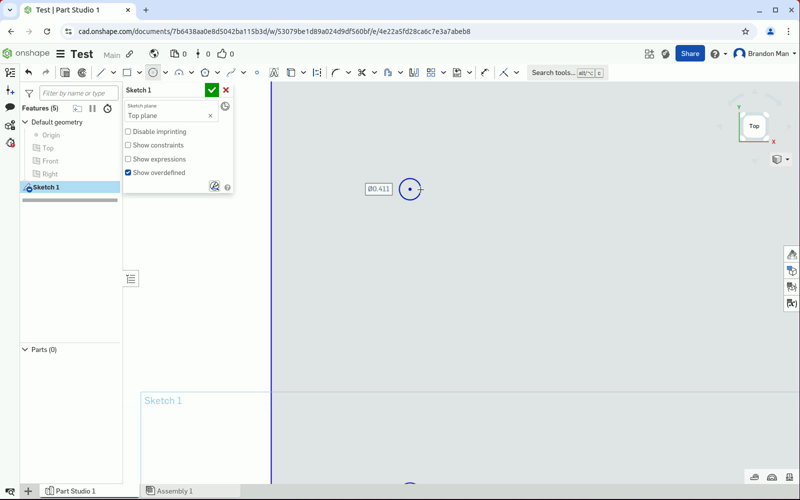
scroll(-6)
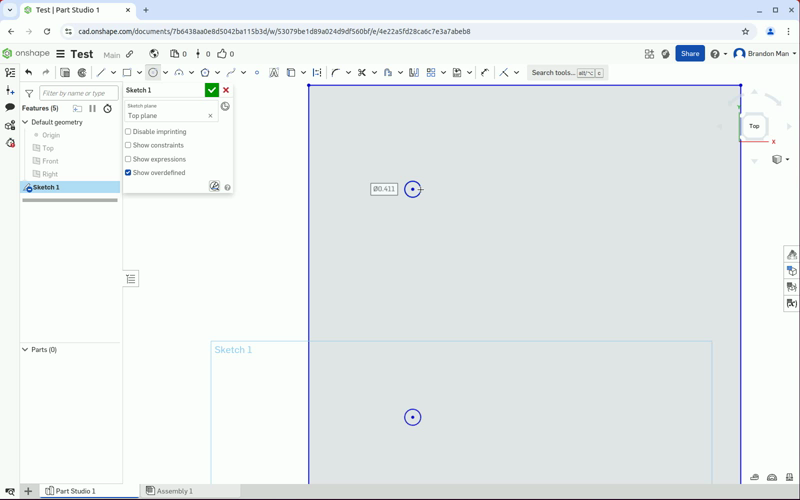
scroll(-6)
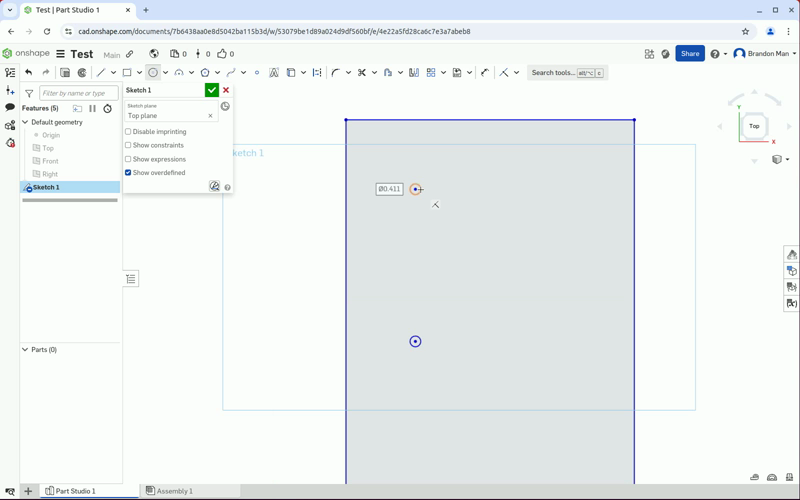
scroll(-6)
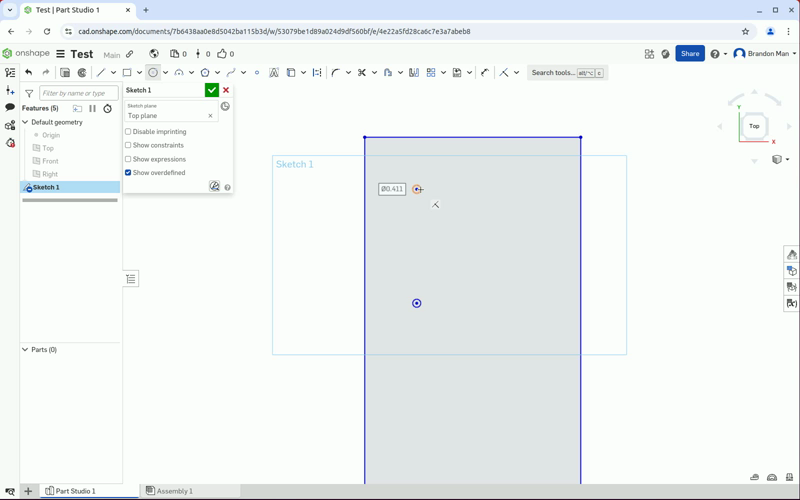
scroll(-6)
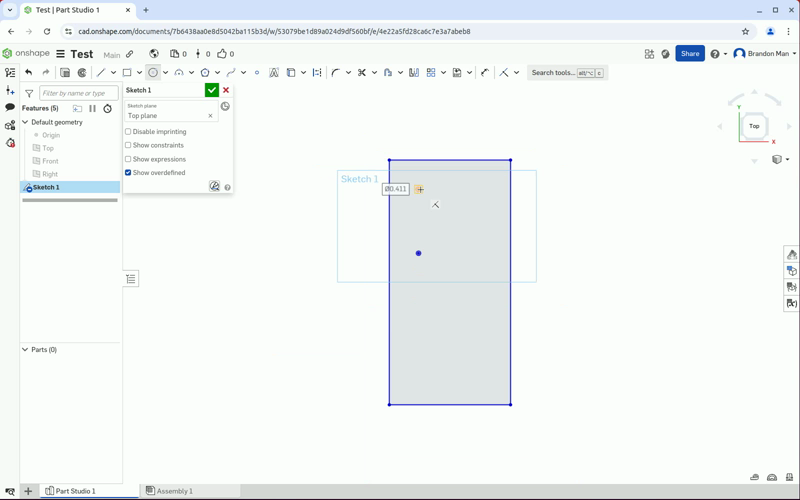
scroll(-6)
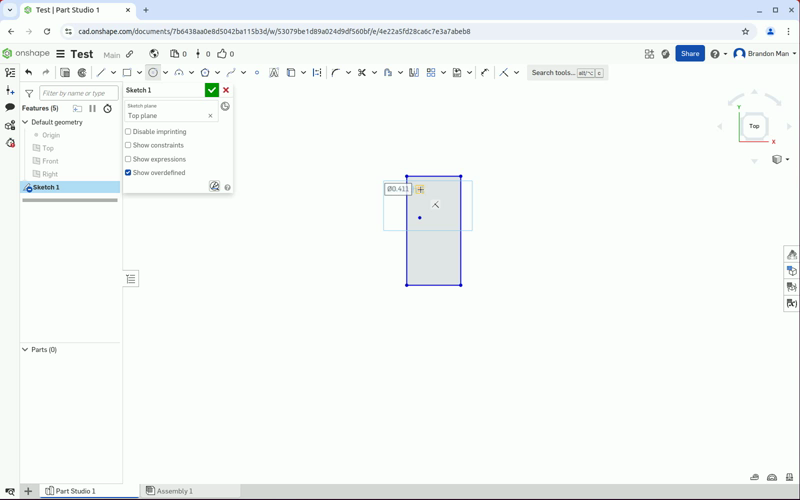
key(esc)
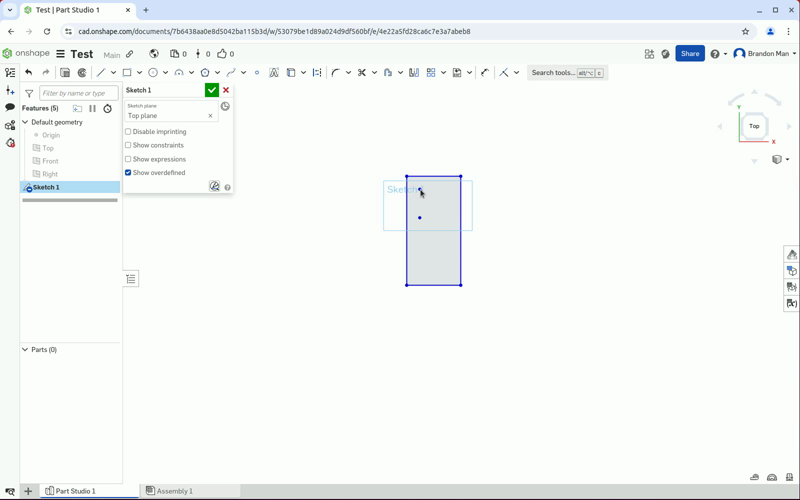
key(c)
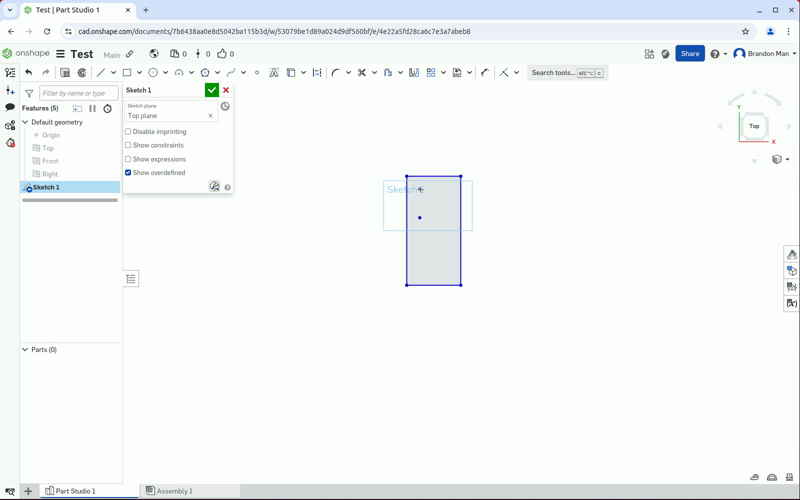
key_down(shift)
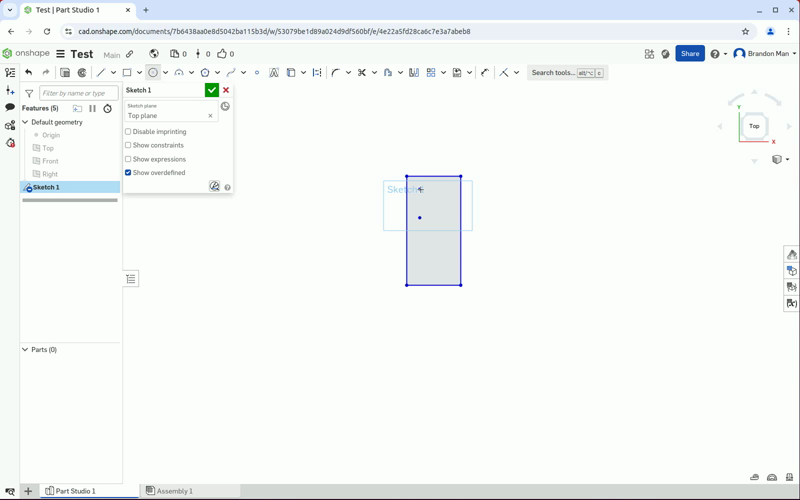
mouse_move(448, 217)
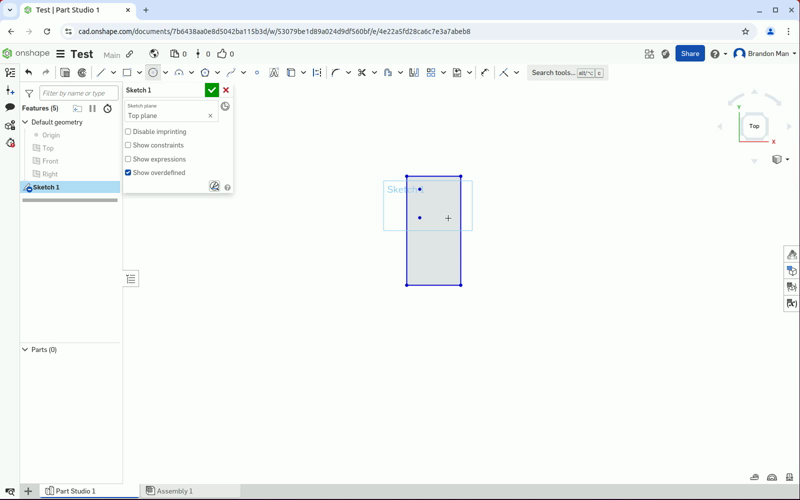
click(448, 217)
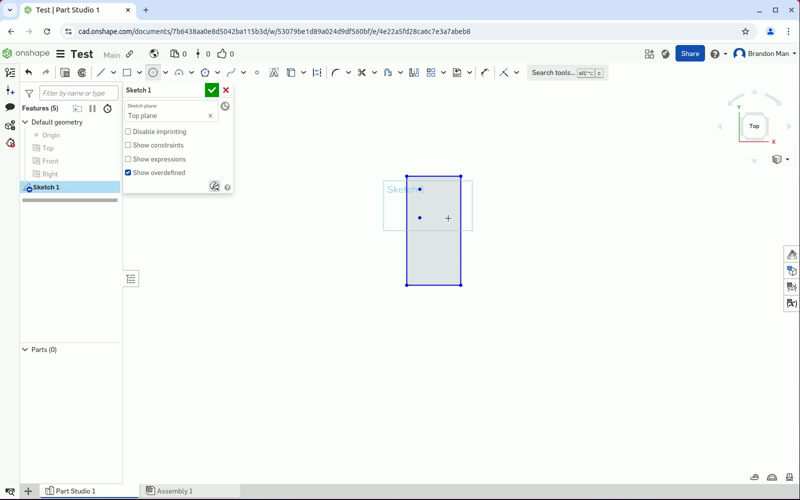
key_up(shift)
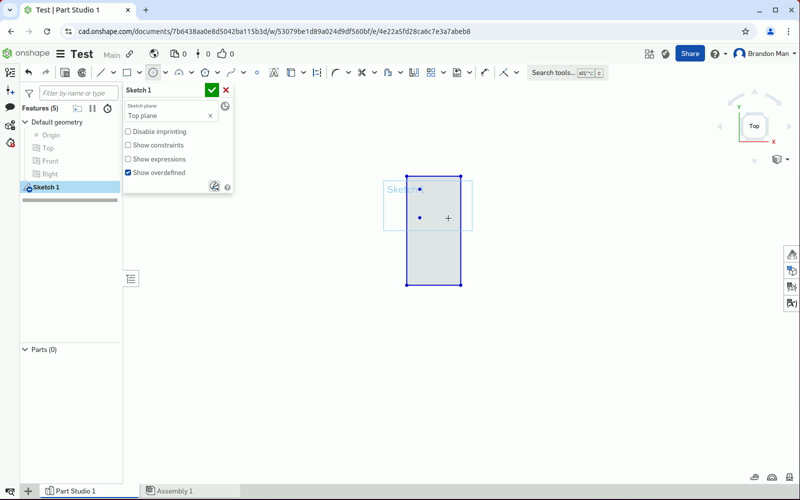
mouse_move(449, 217)
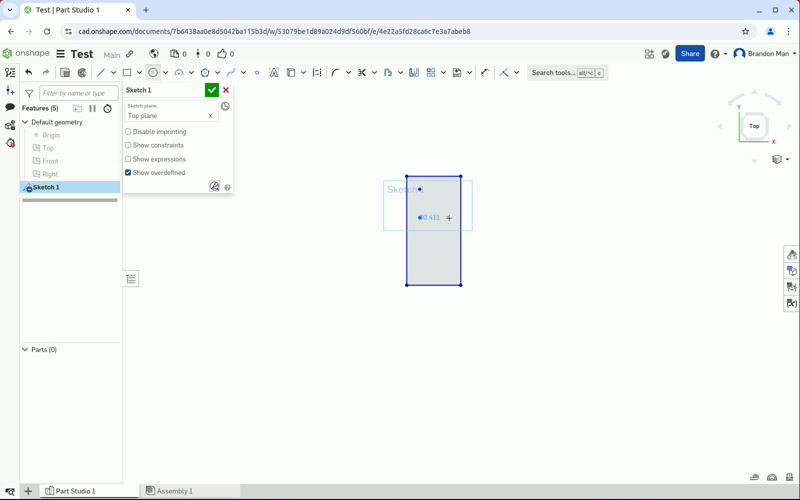
scroll(6)
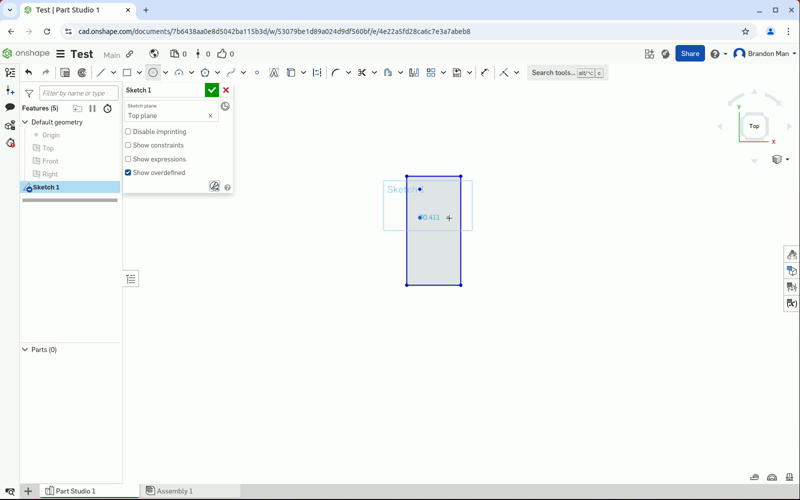
scroll(6)
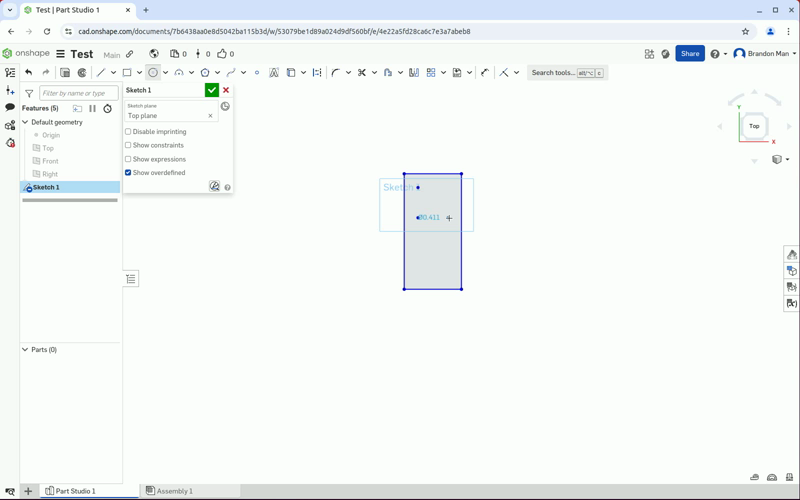
scroll(6)
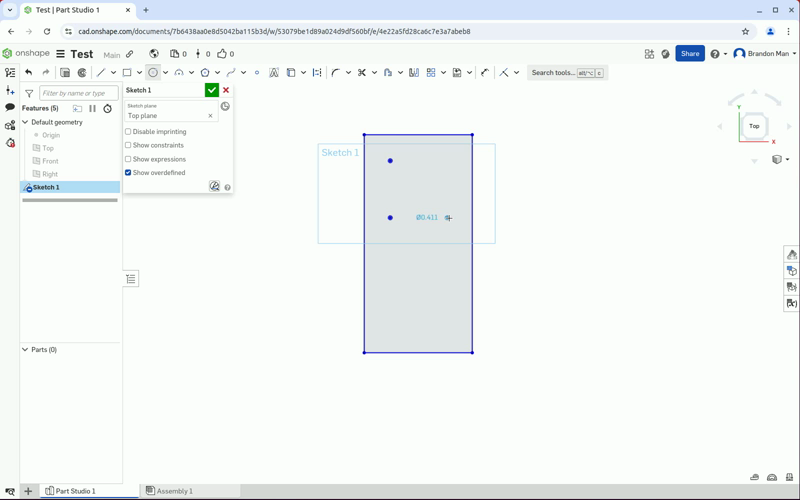
scroll(6)
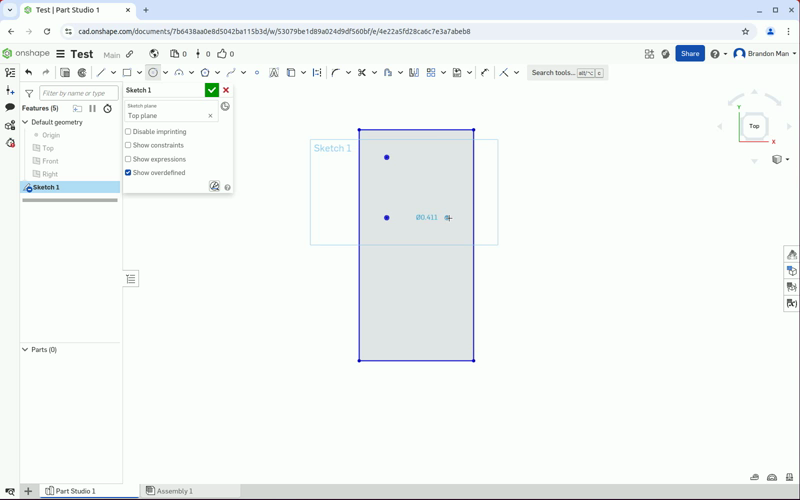
scroll(6)
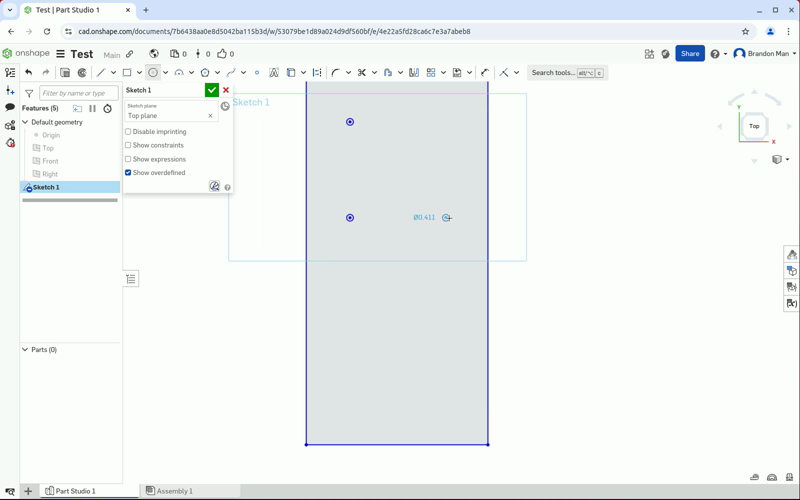
scroll(6)
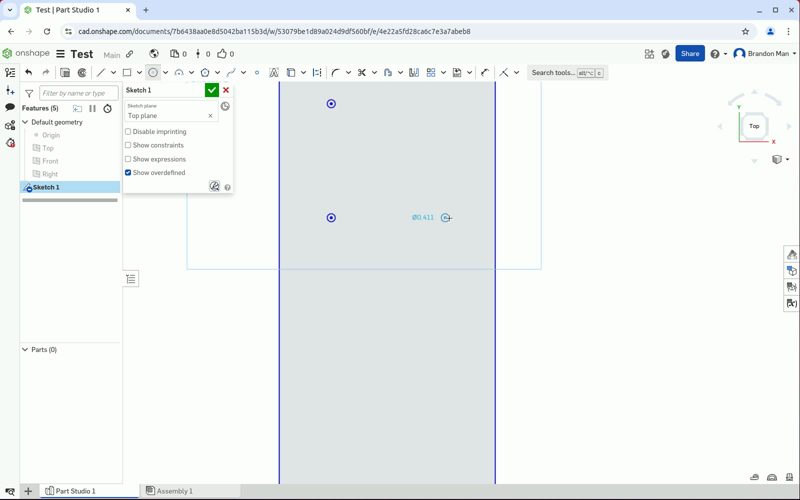
scroll(6)
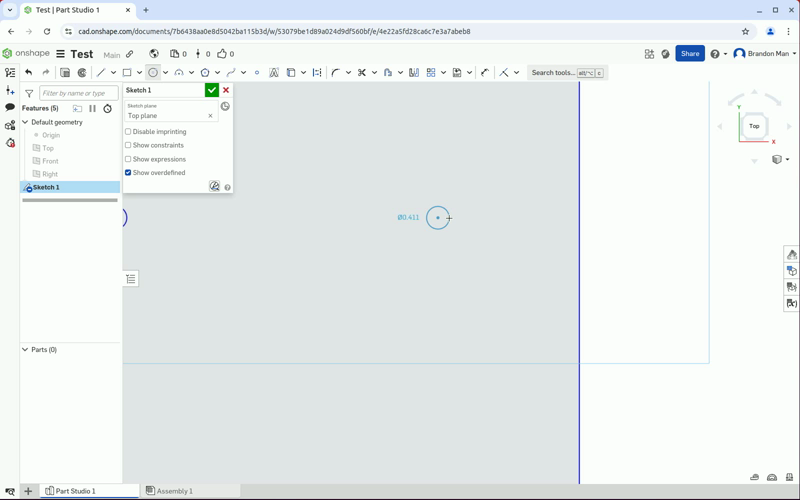
click(449, 217)
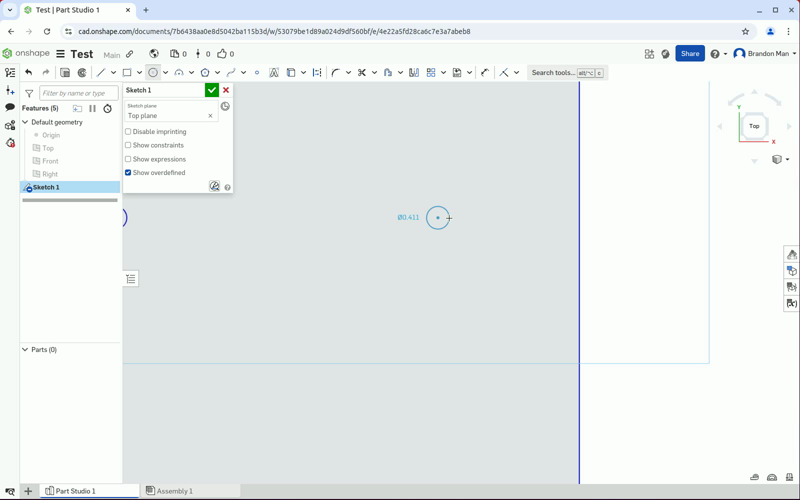
scroll(-6)
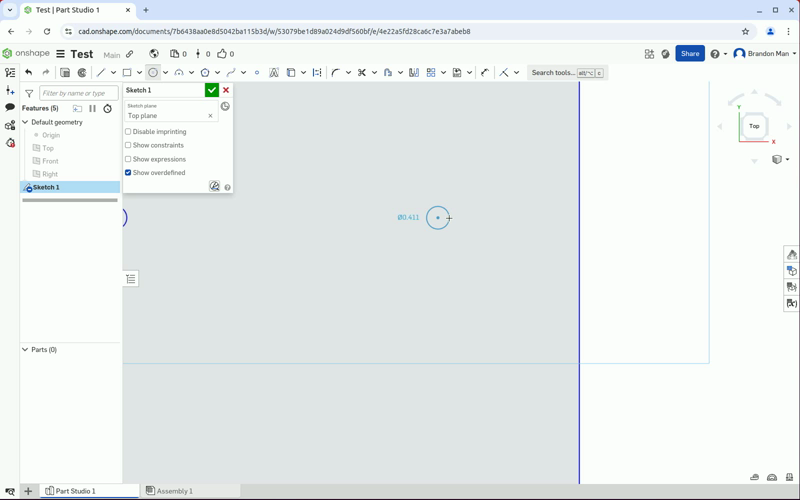
scroll(-6)
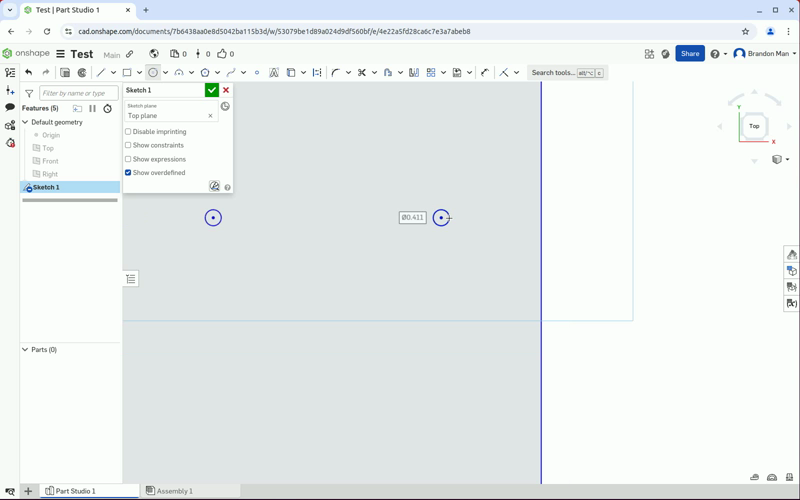
scroll(-6)
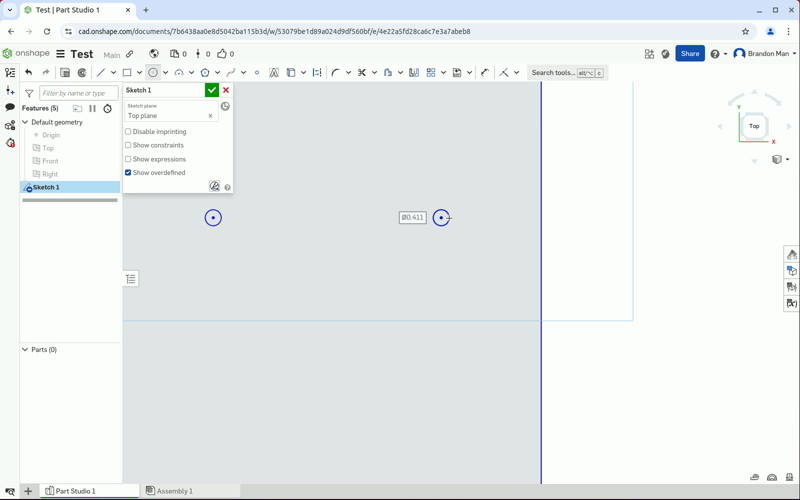
scroll(-6)
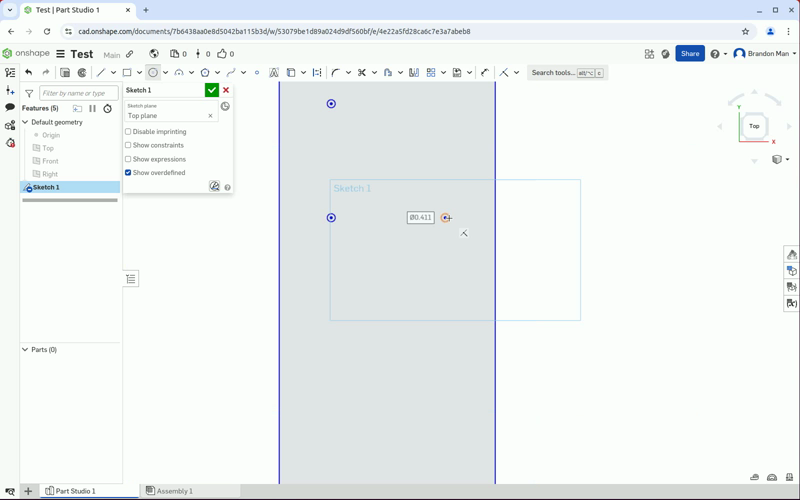
scroll(-6)
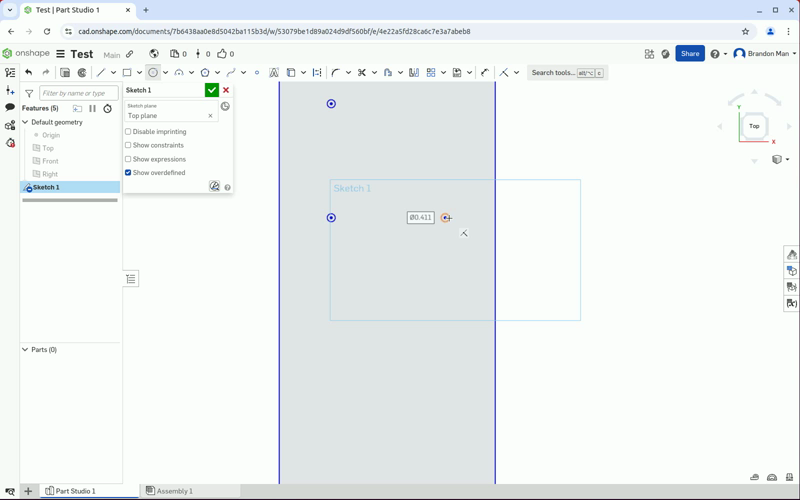
scroll(-6)
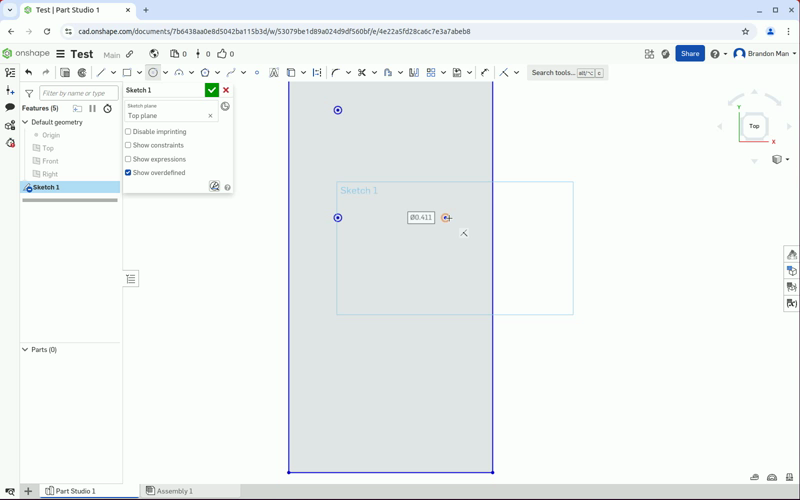
scroll(-6)
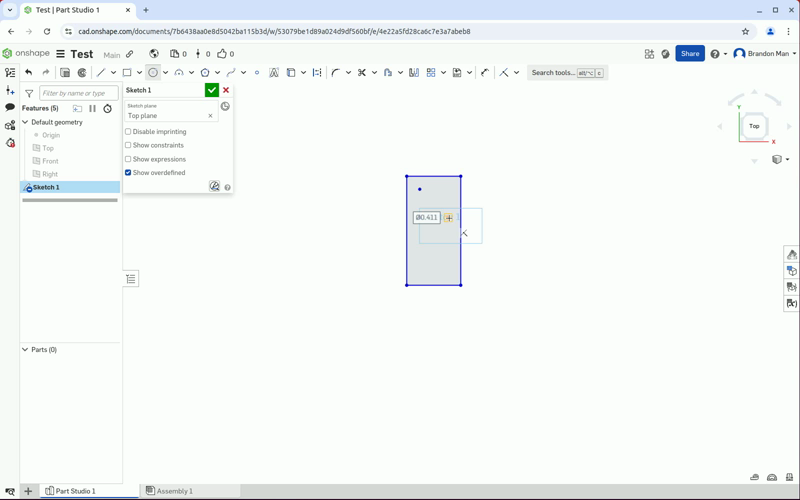
key(esc)
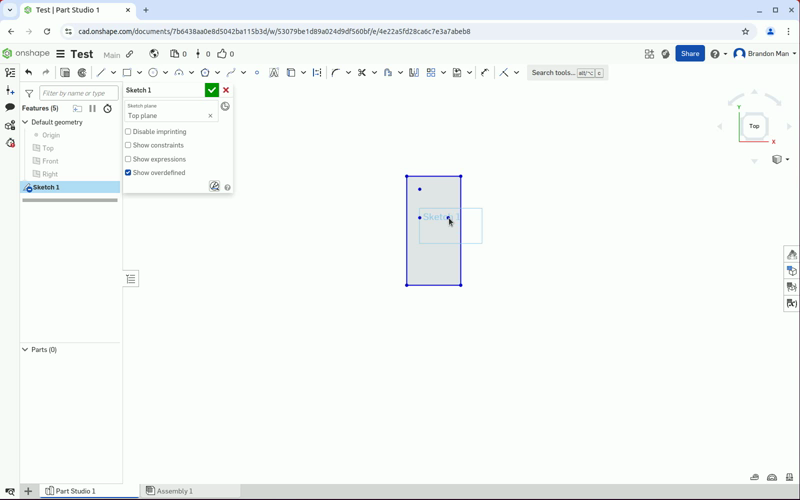
key(c)
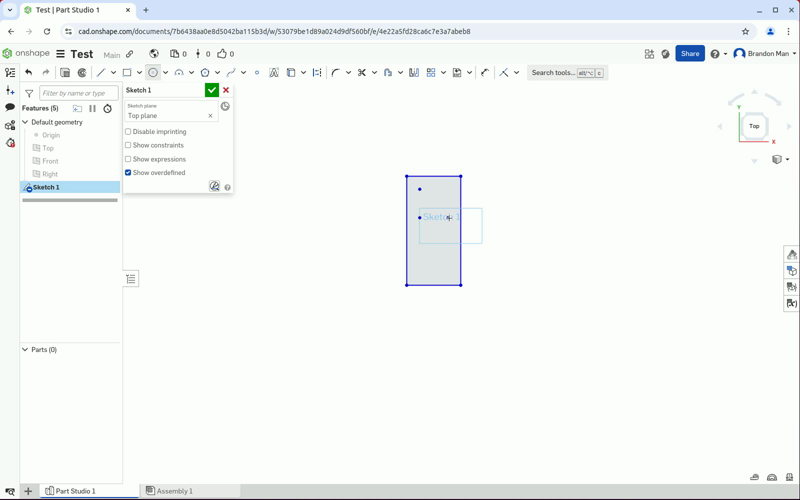
key_down(shift)
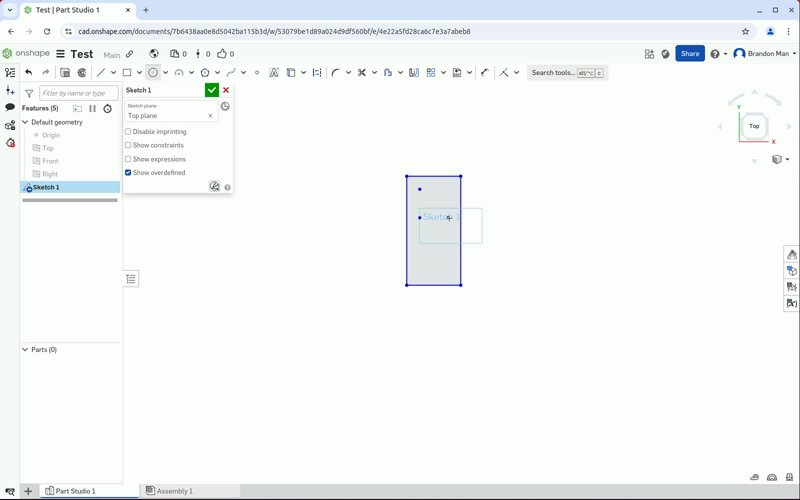
mouse_move(448, 189)
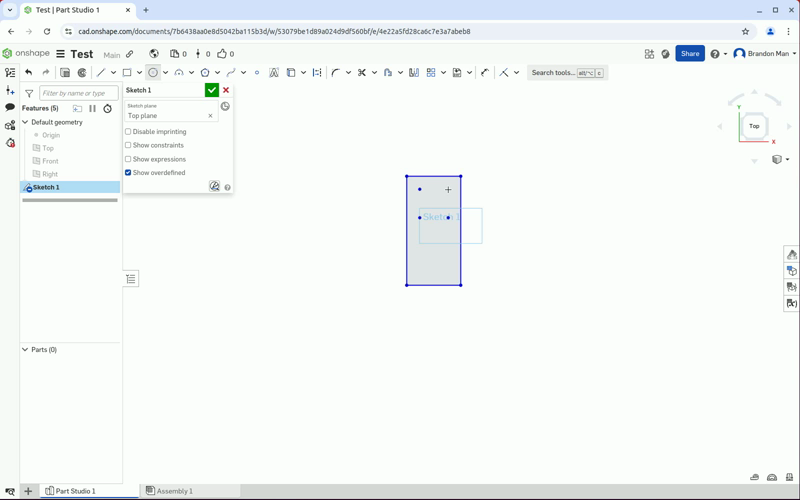
click(448, 189)
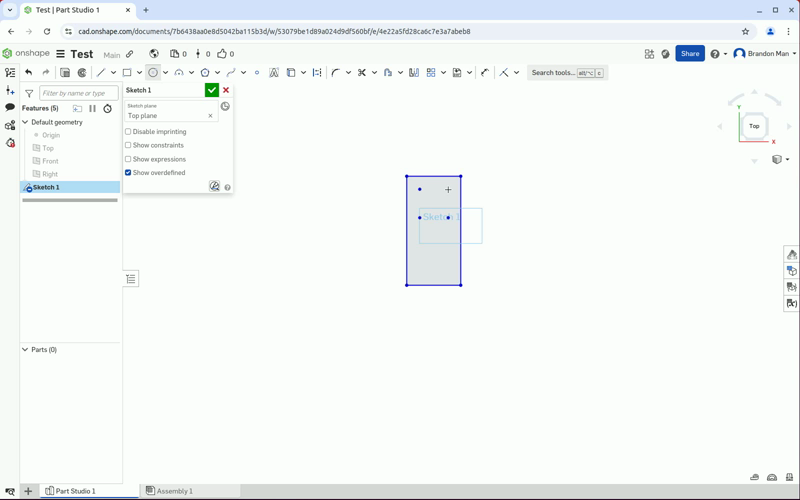
key_up(shift)
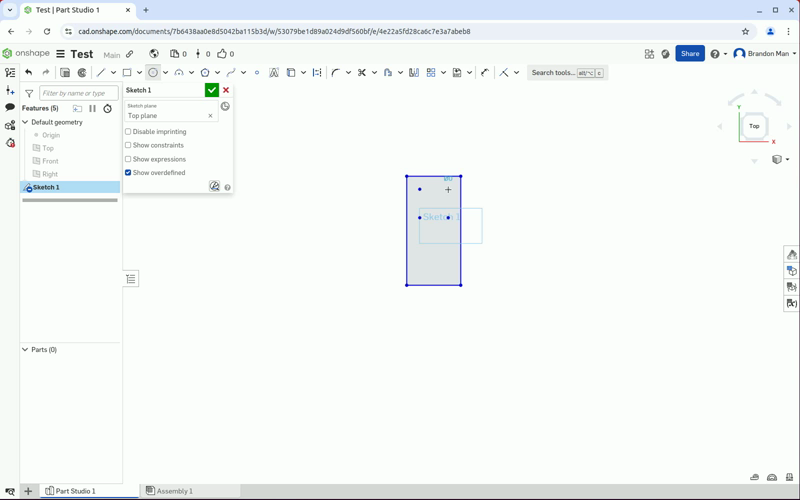
mouse_move(449, 189)
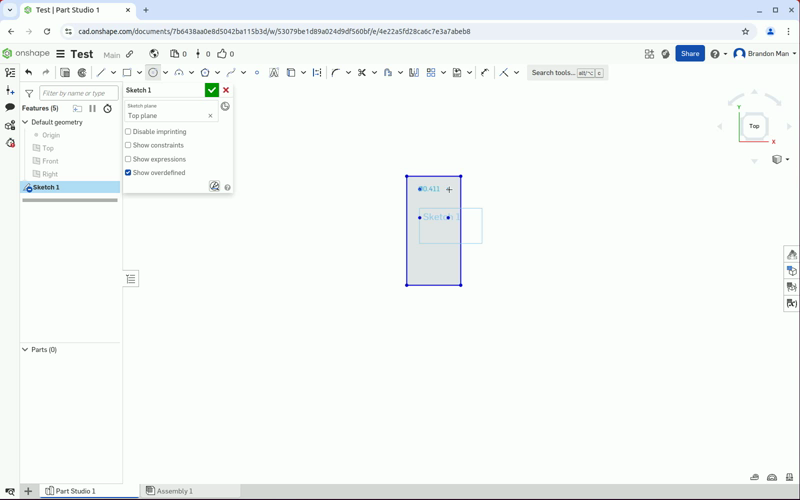
scroll(6)
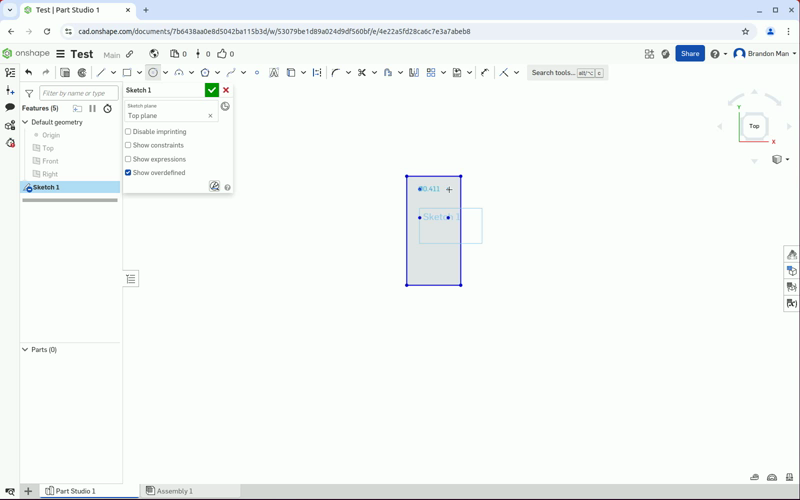
scroll(6)
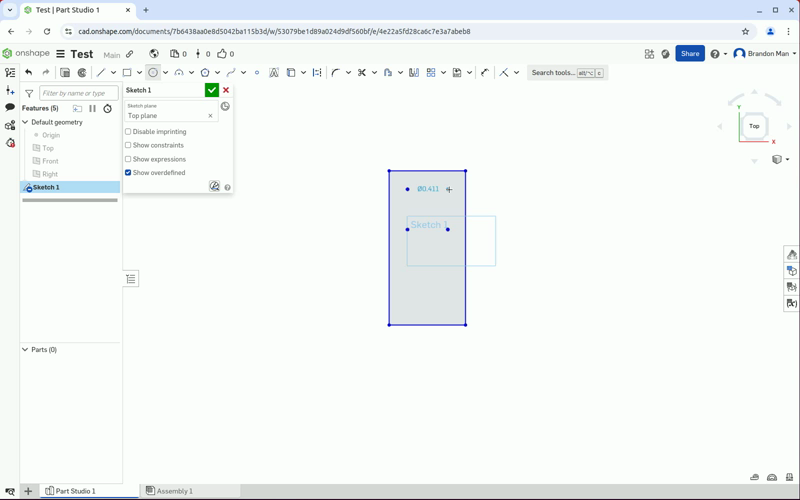
scroll(6)
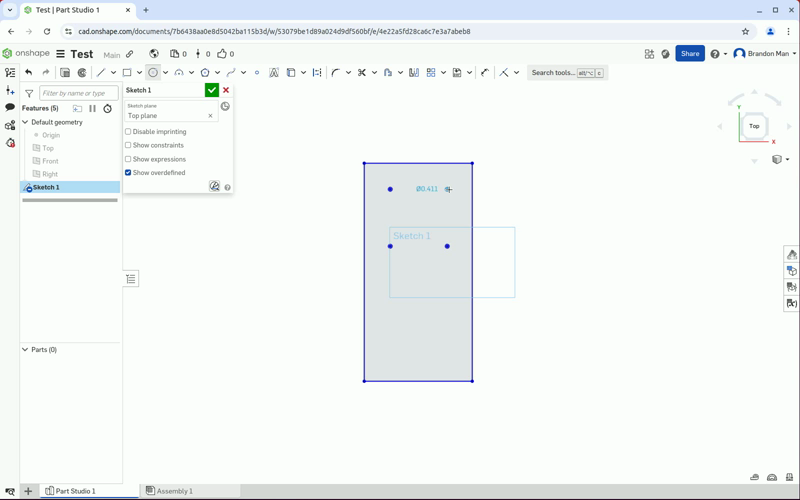
scroll(6)
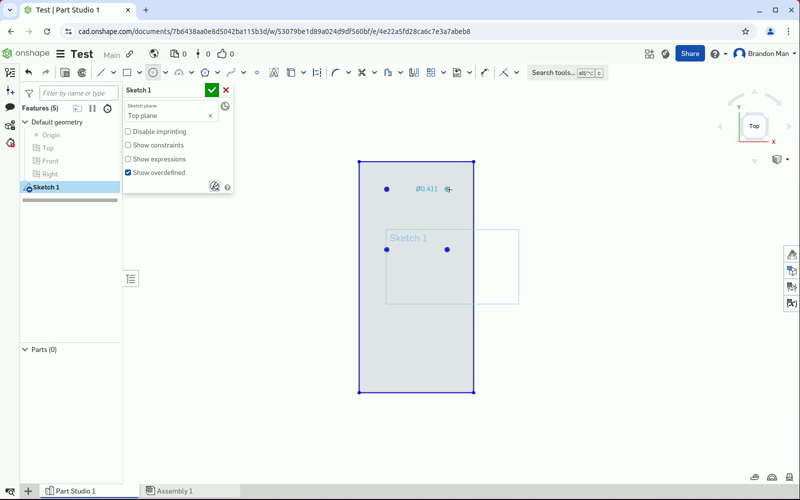
scroll(6)
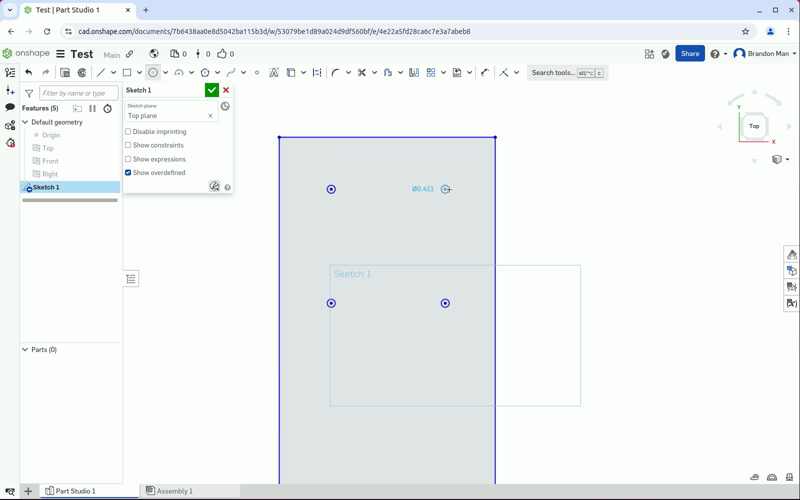
scroll(6)
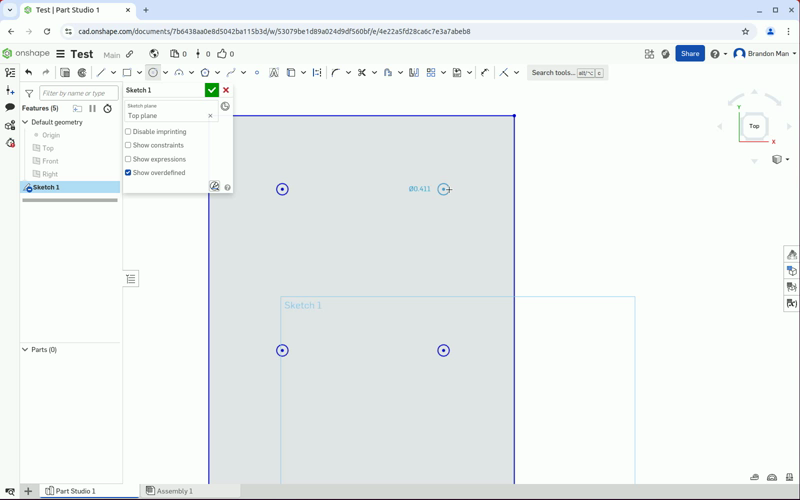
scroll(6)
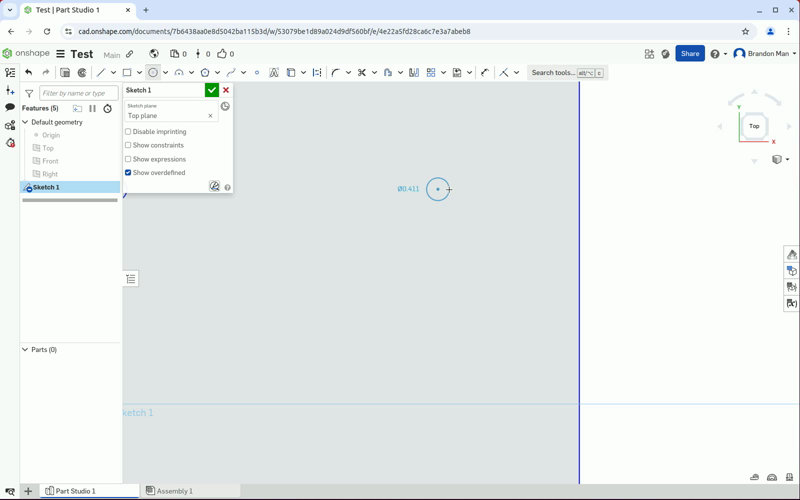
click(449, 189)
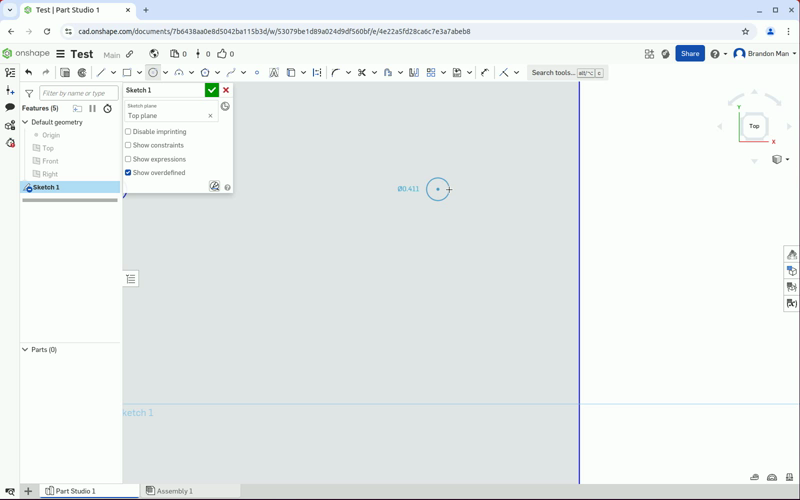
scroll(-6)
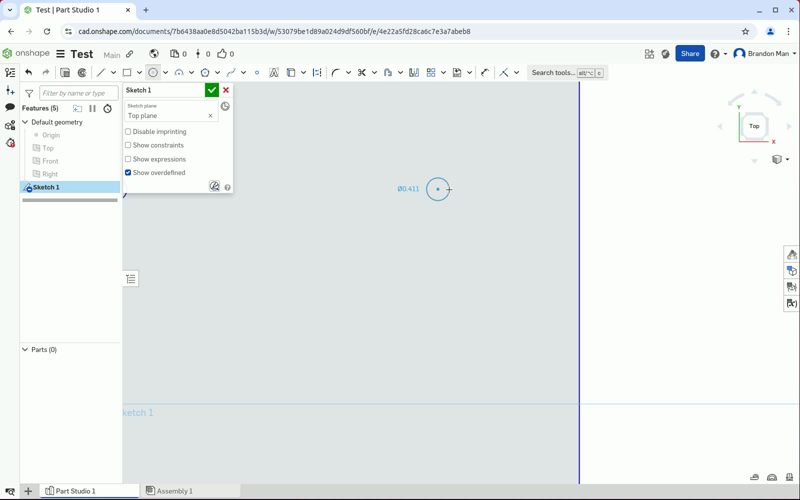
scroll(-6)
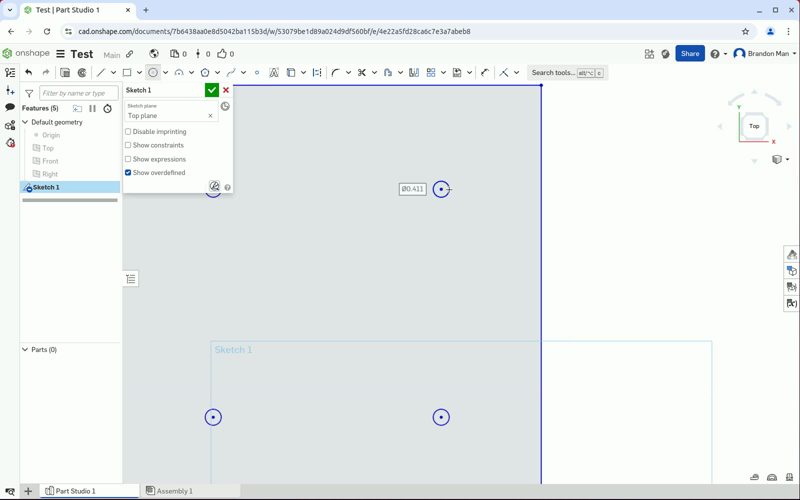
scroll(-6)
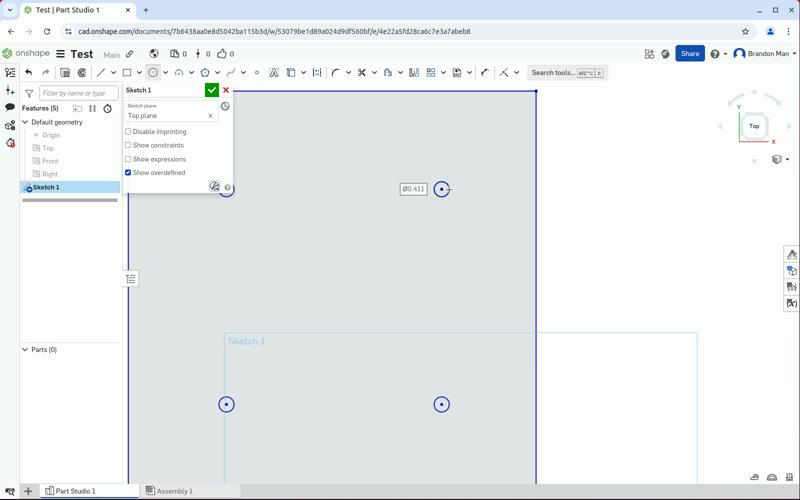
scroll(-6)
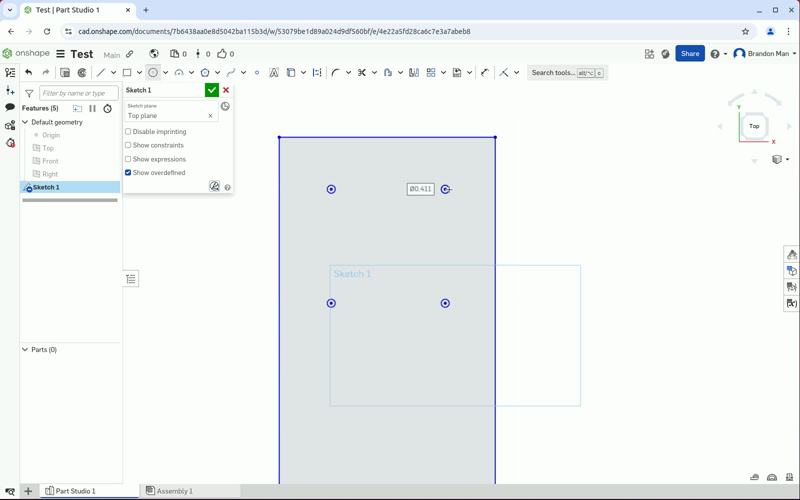
scroll(-6)
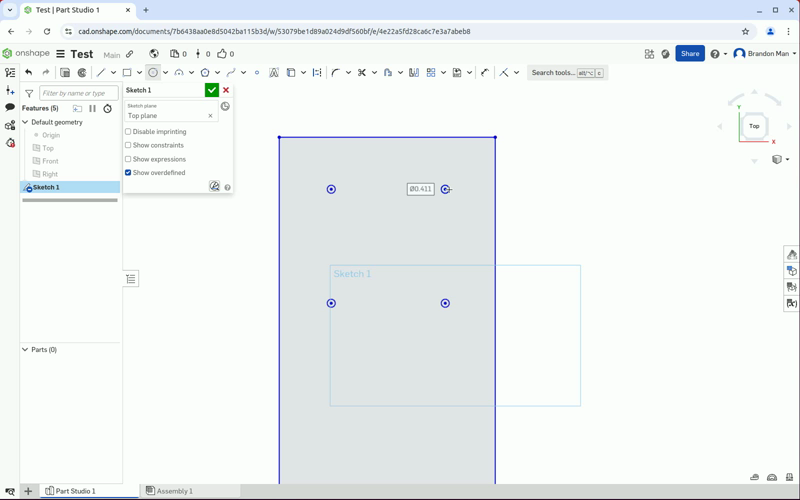
scroll(-6)
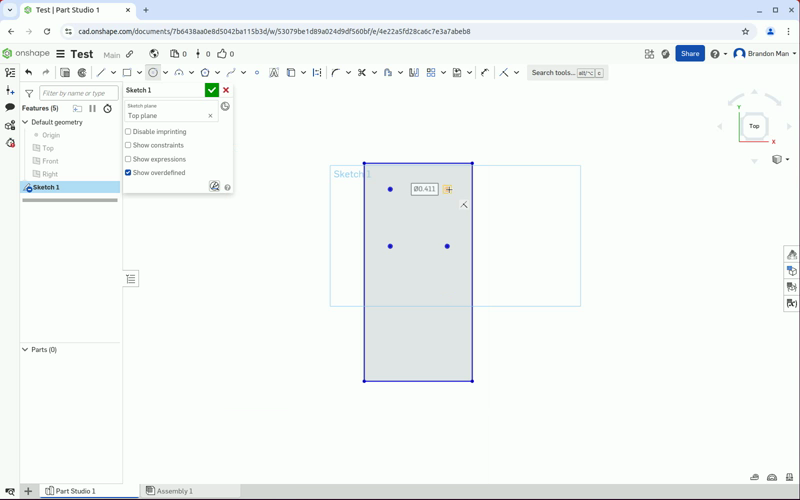
scroll(-6)
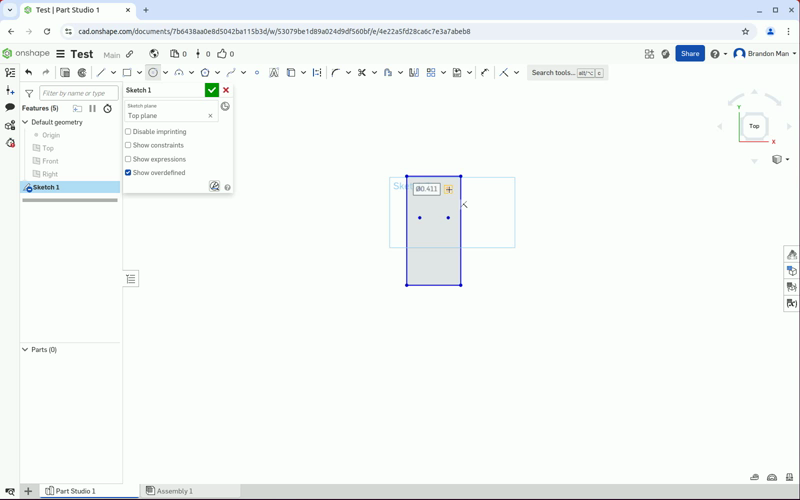
key(esc)
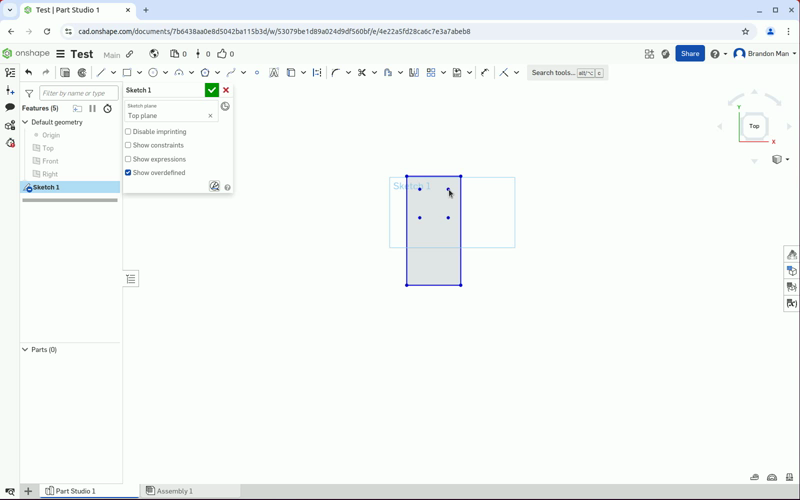
mouse_move(434, 254)
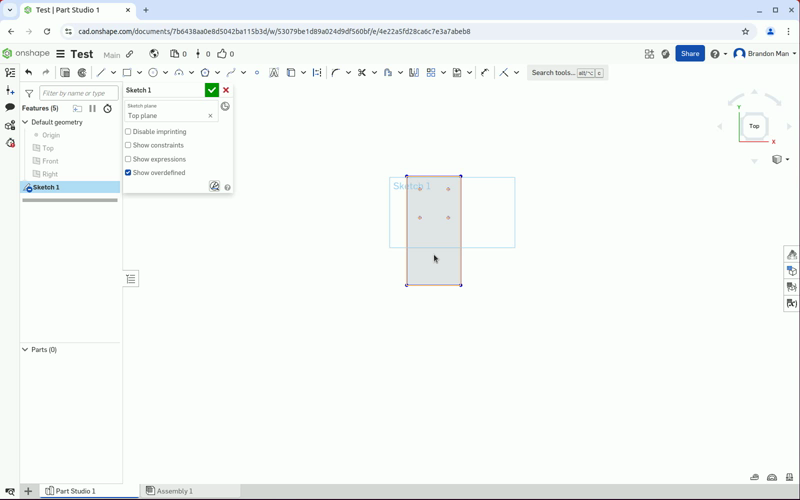
click(434, 254)
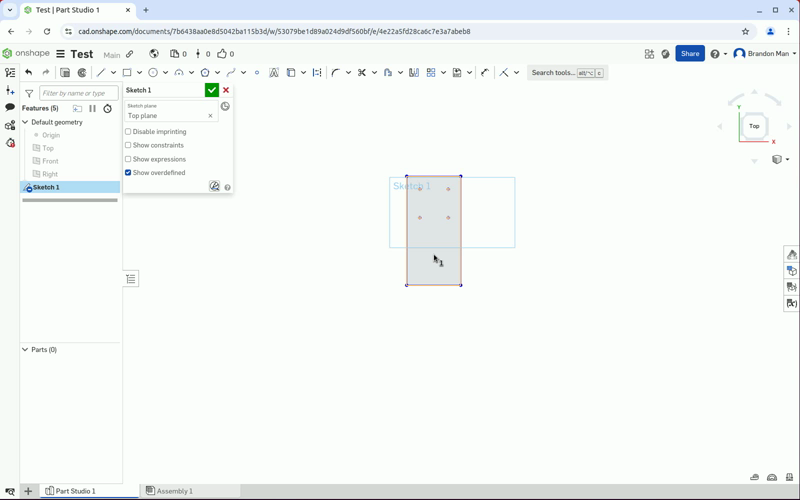
mouse_move(73, 352)
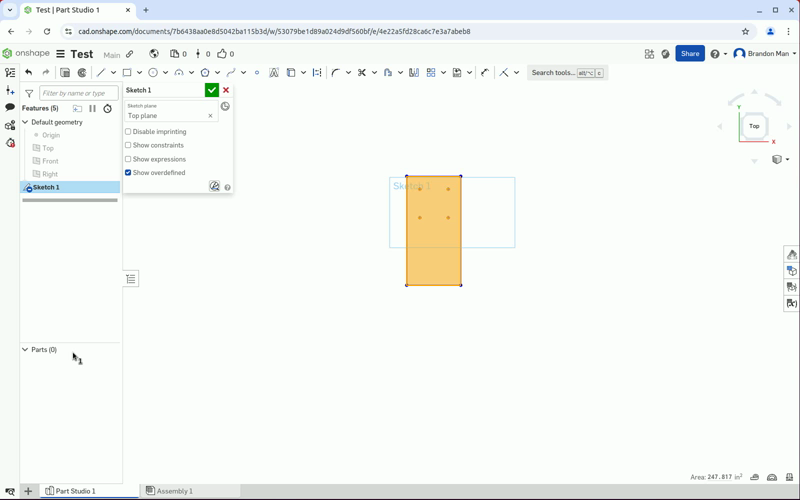
key(shift+y)
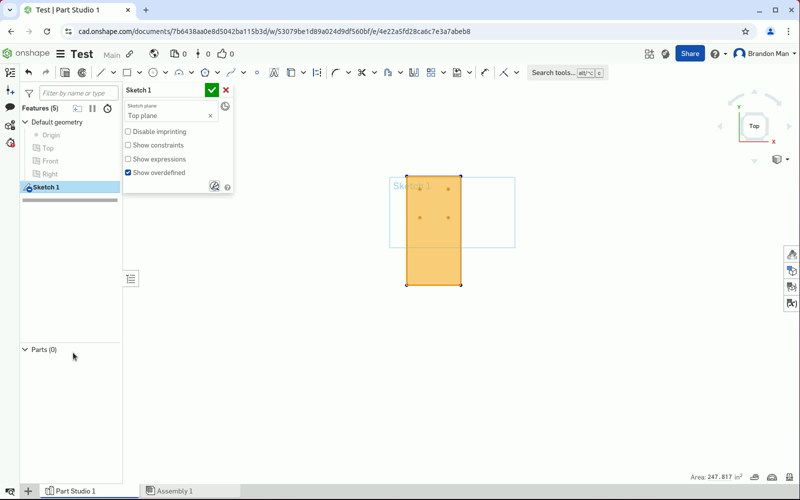
key(shift+e)
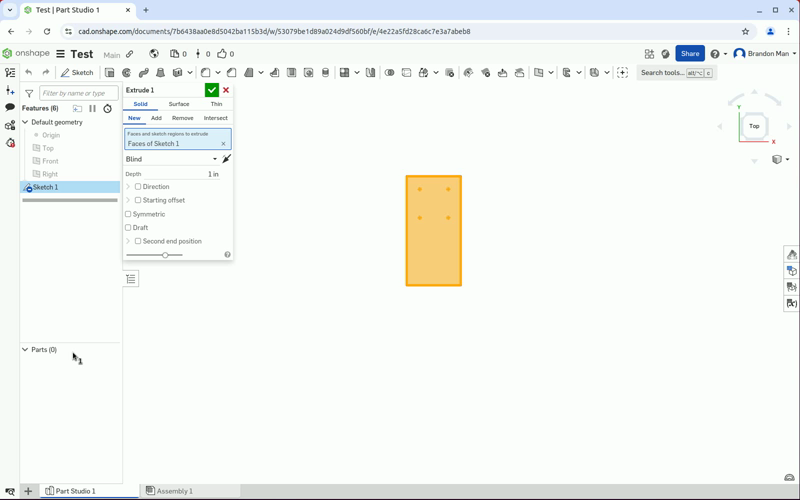
mouse_move(143, 106)
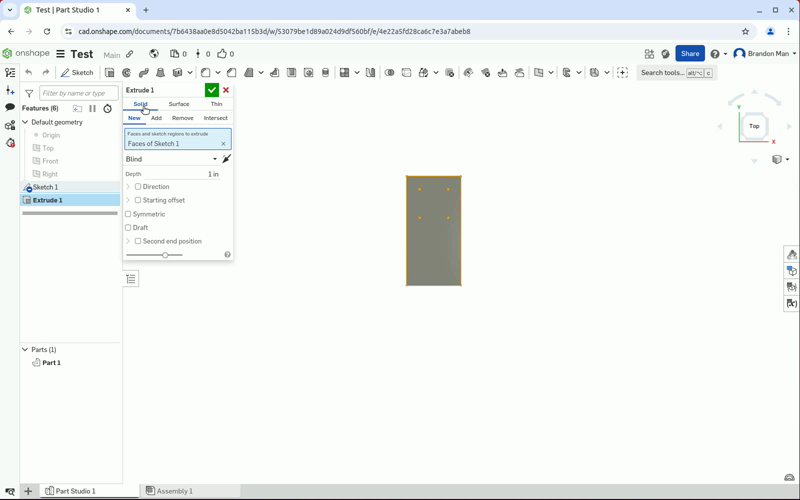
click(143, 106)
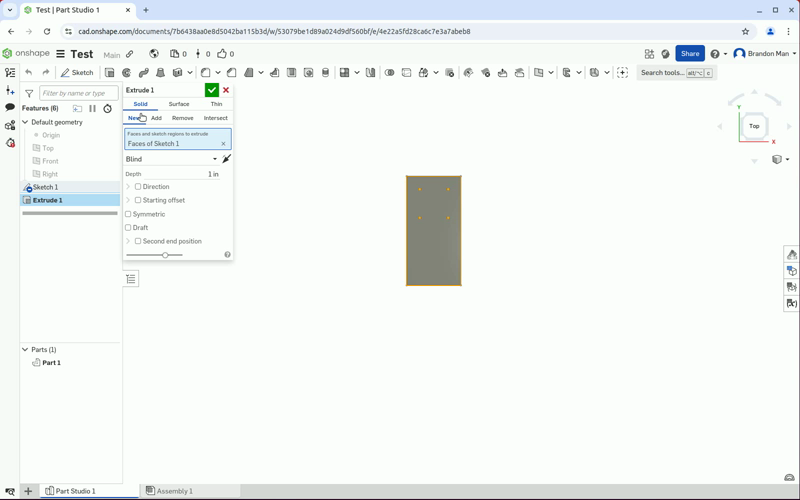
mouse_move(137, 120)
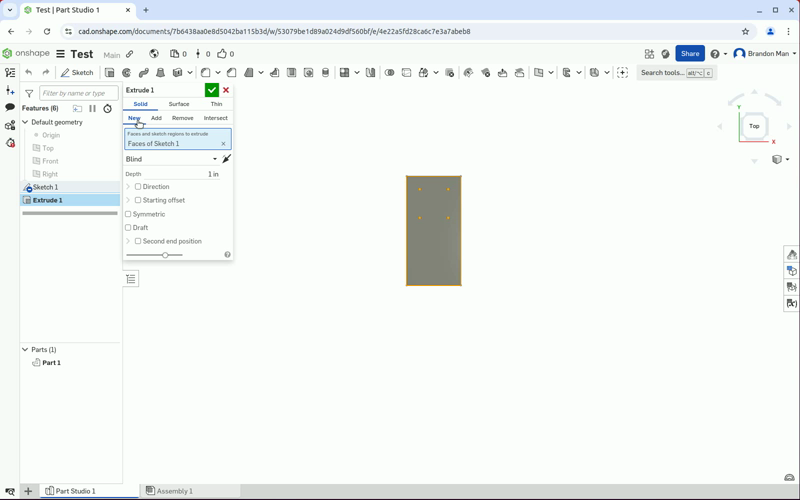
click(137, 120)
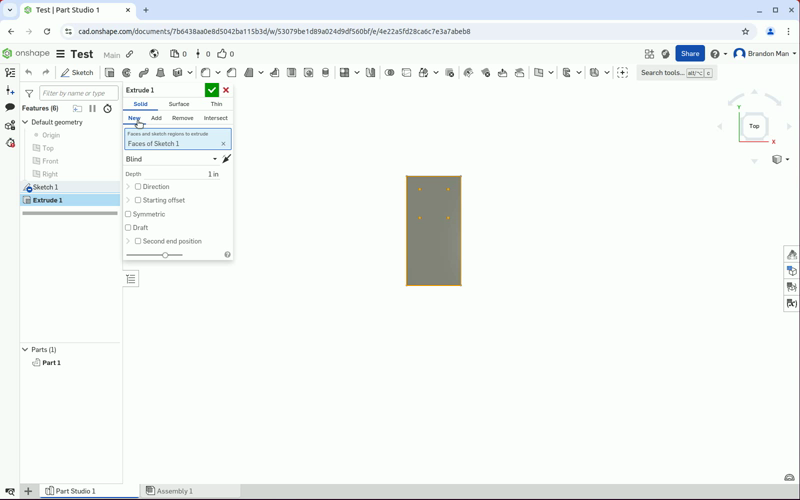
key(tab, 4)
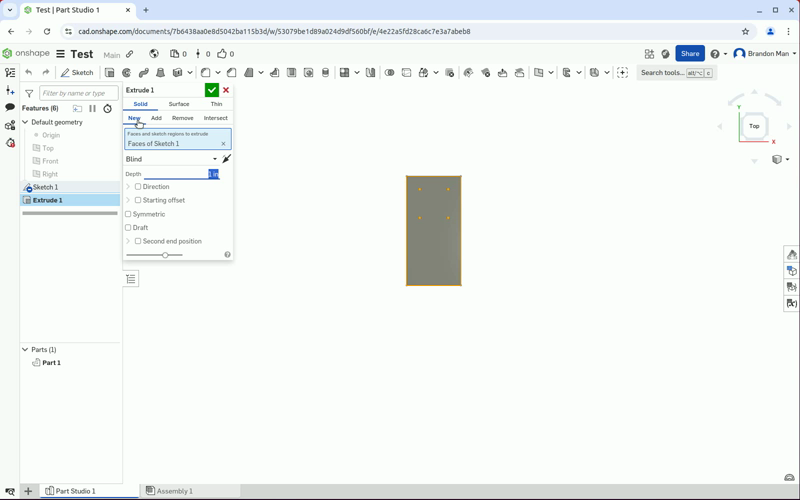
text(1.685)
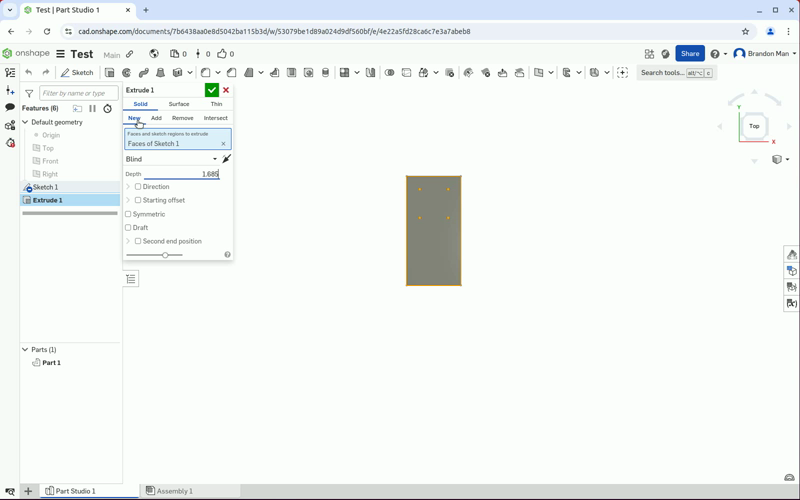
key(enter)
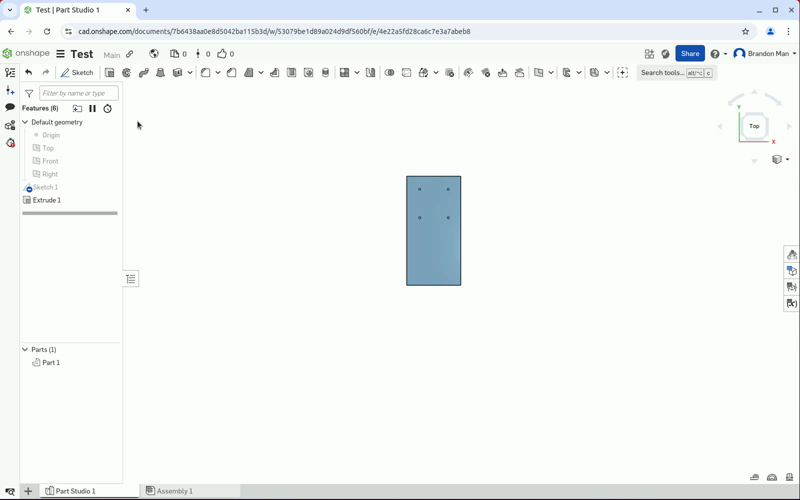
key(shift+h)
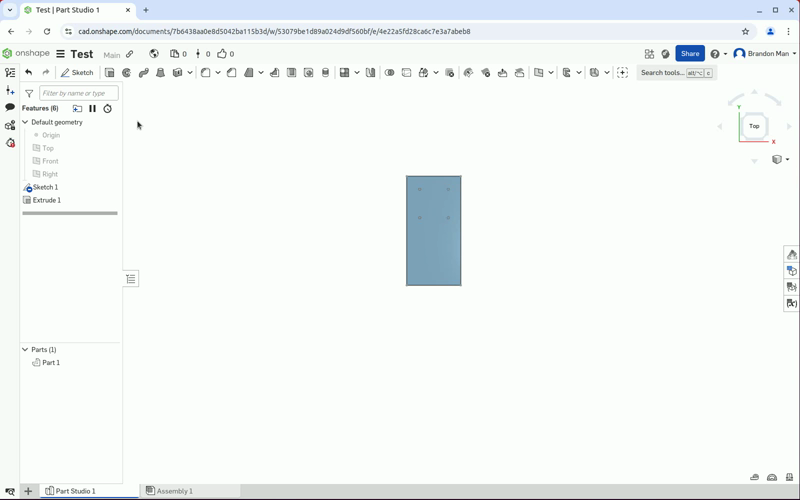
key(shift+h)
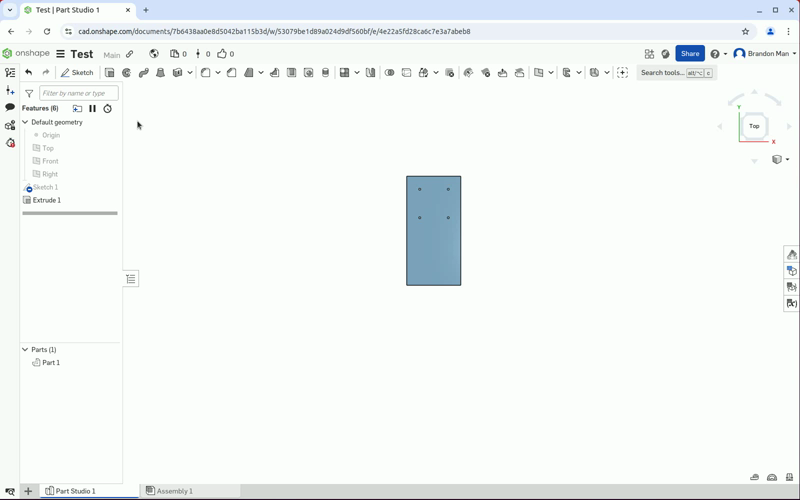
mouse_move(73, 189)
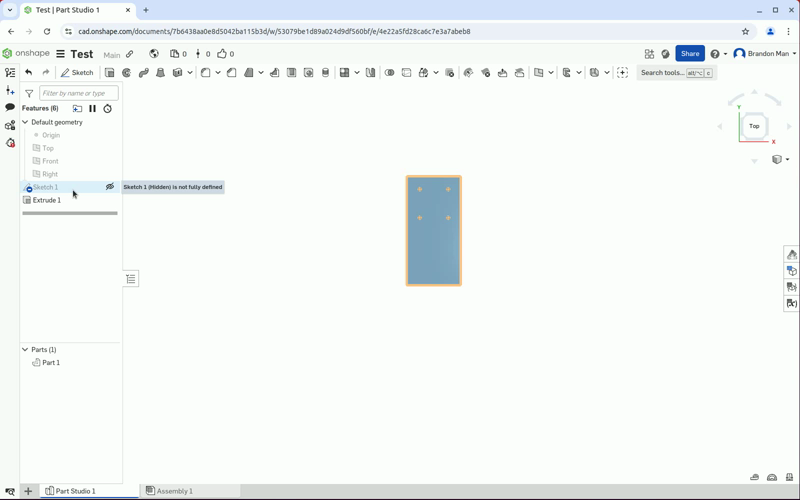
click(73, 189)
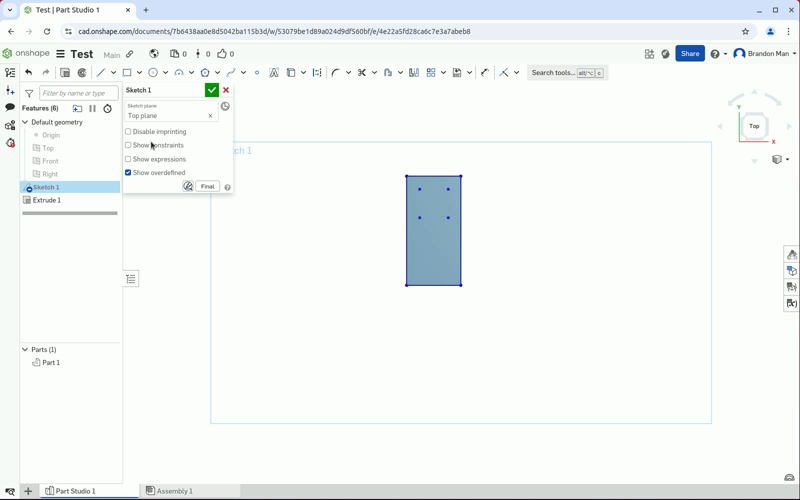
mouse_move(229, 92)
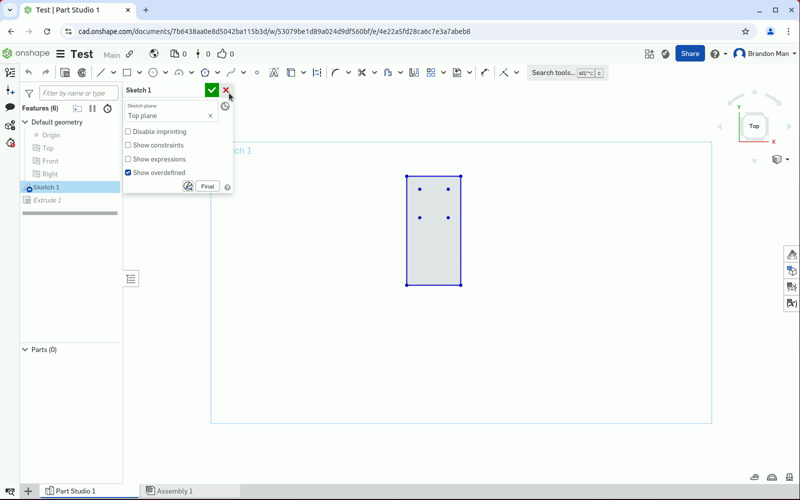
click(229, 92)
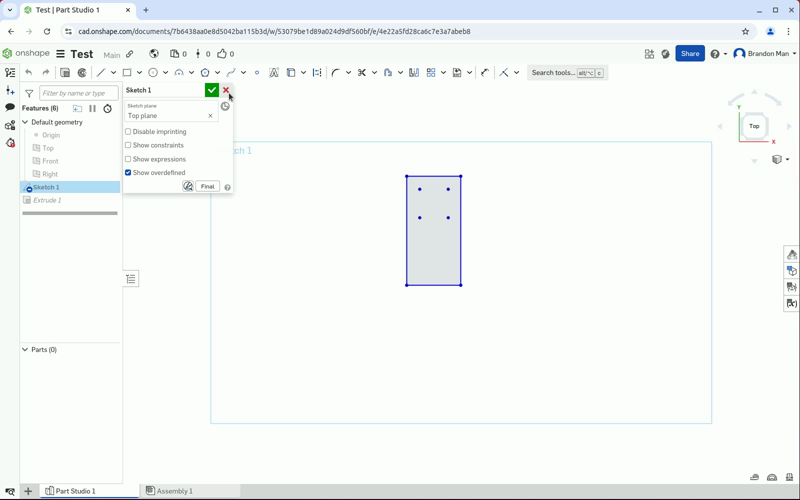
key(shift+s)
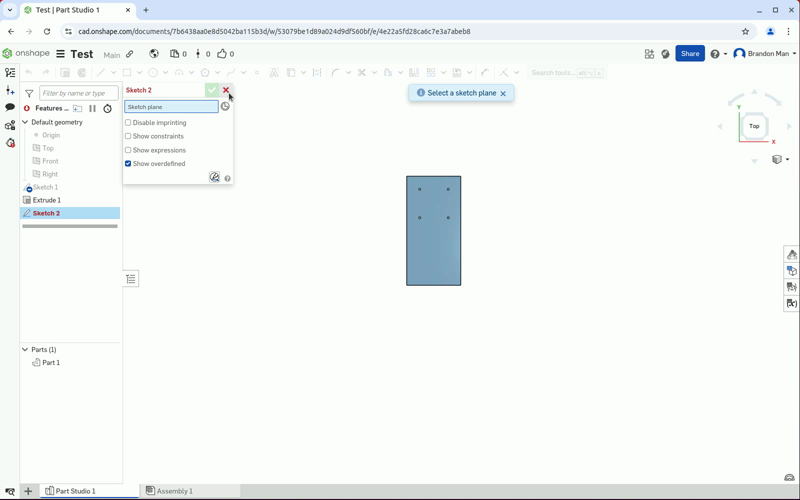
mouse_move(73, 150)
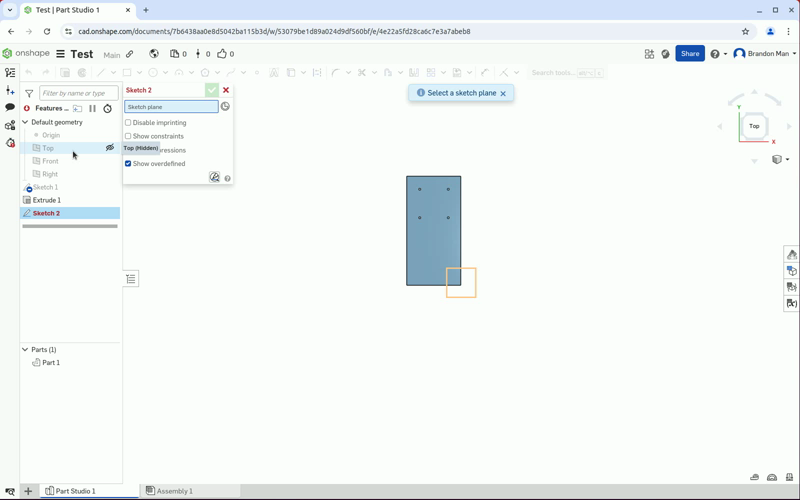
click(73, 150)
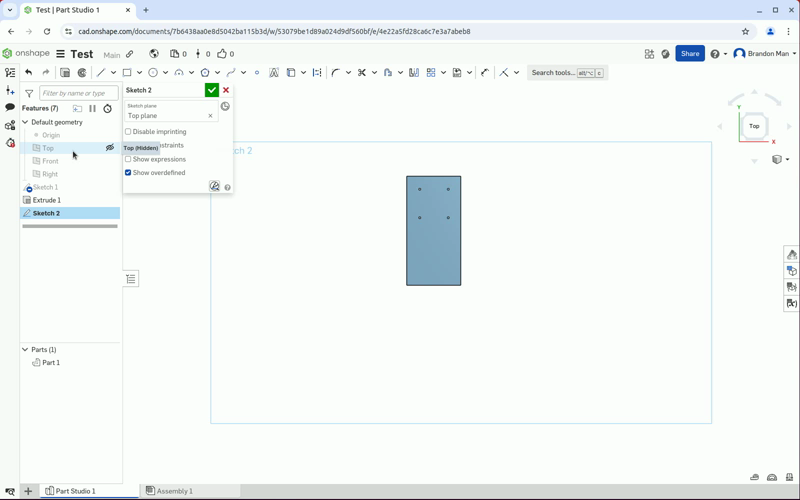
mouse_move(73, 352)
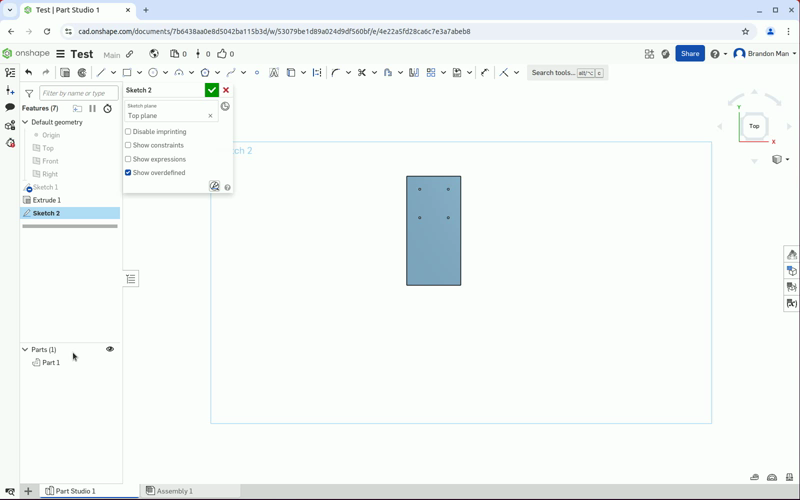
key(y)
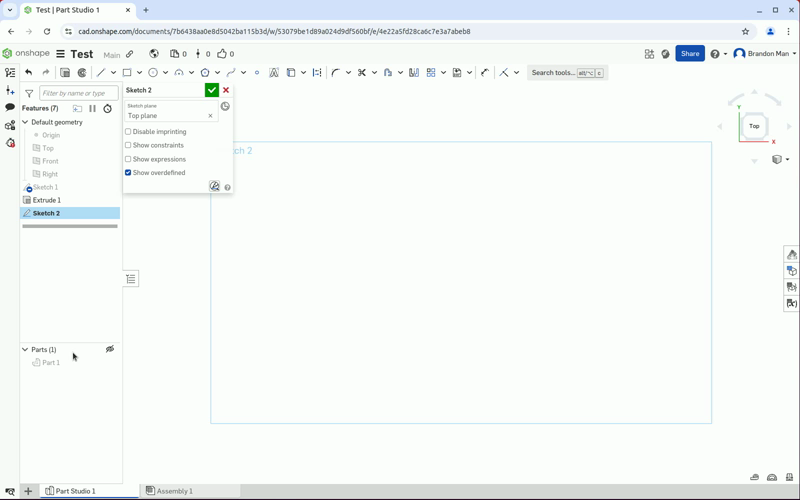
key(l)
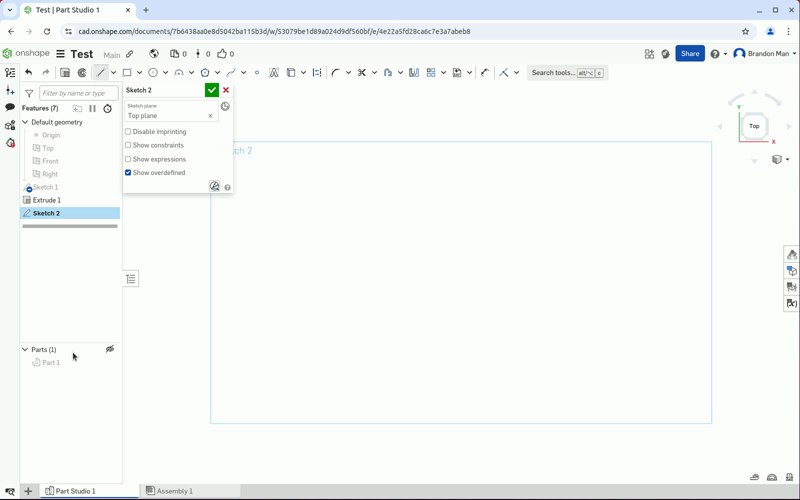
key_down(shift)
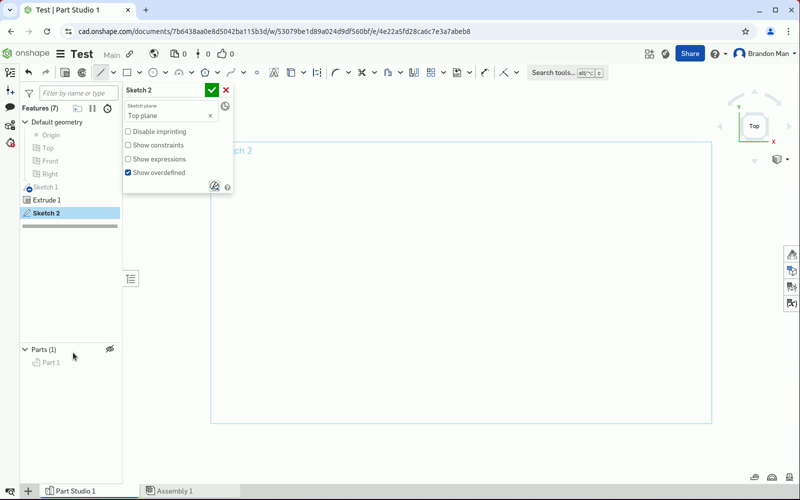
mouse_move(397, 395)
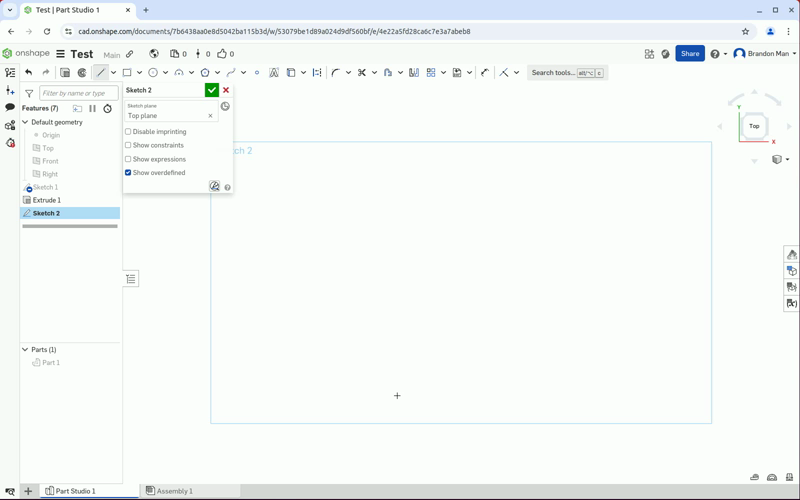
click(397, 395)
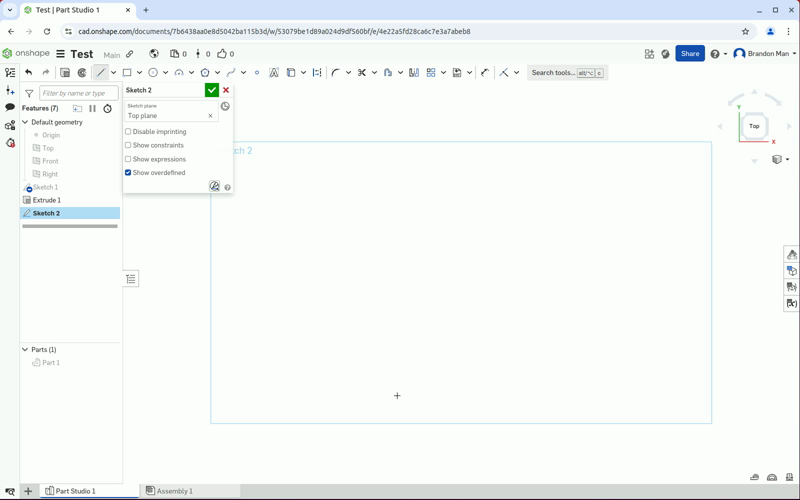
key_up(shift)
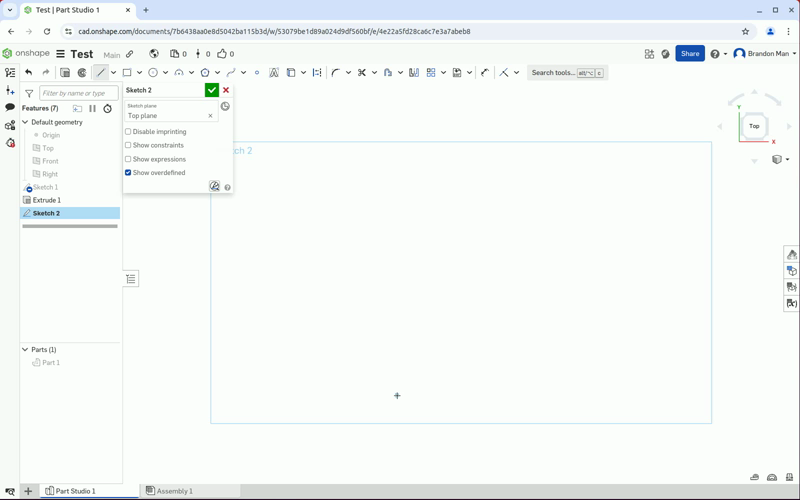
key_down(shift)
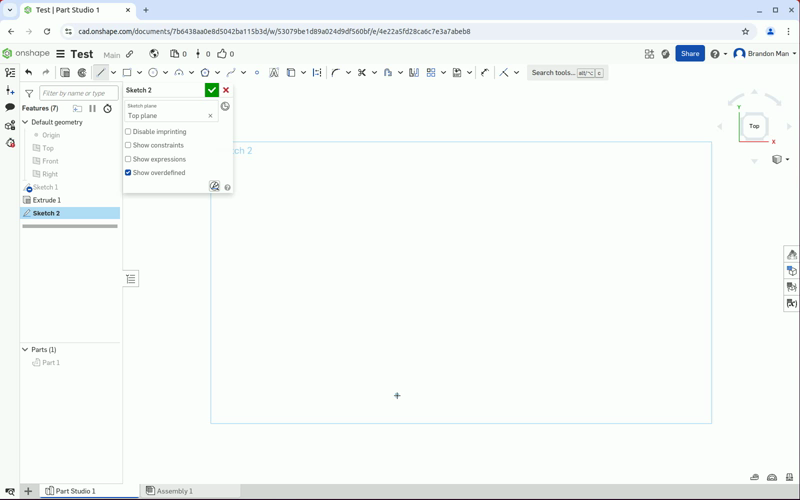
mouse_move(427, 395)
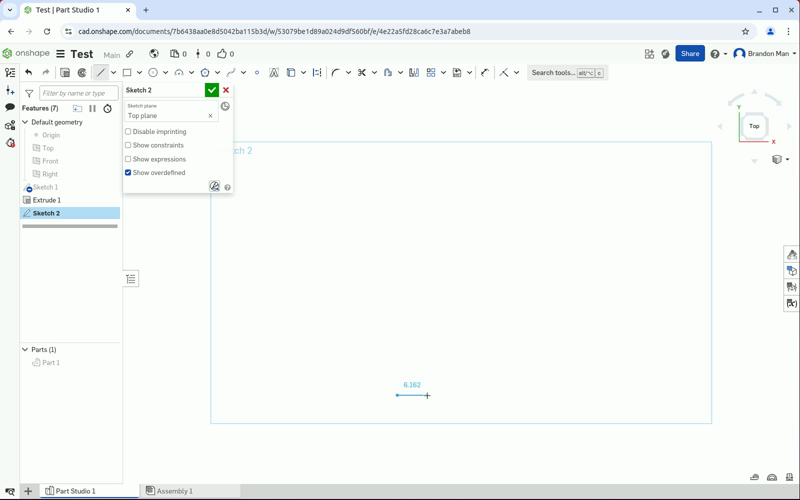
mouse_move(441, 395)
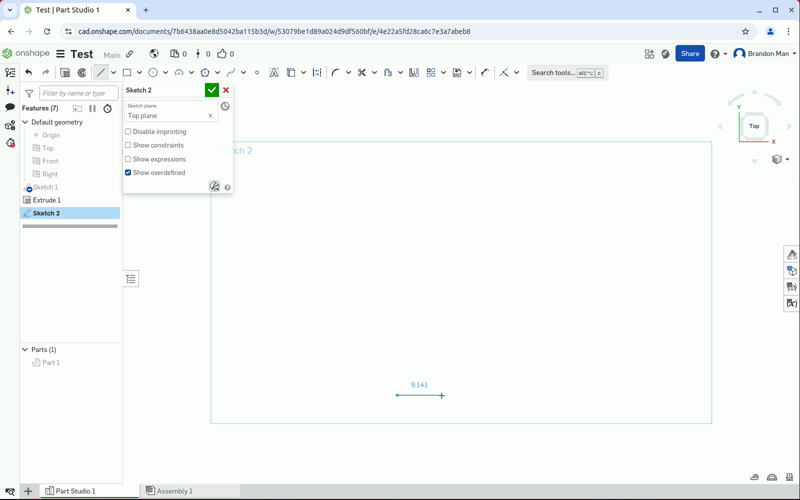
click(441, 395)
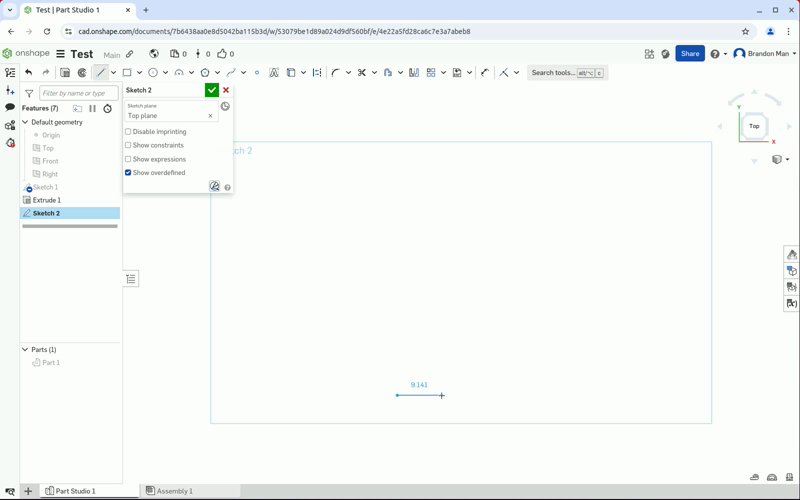
key_up(shift)
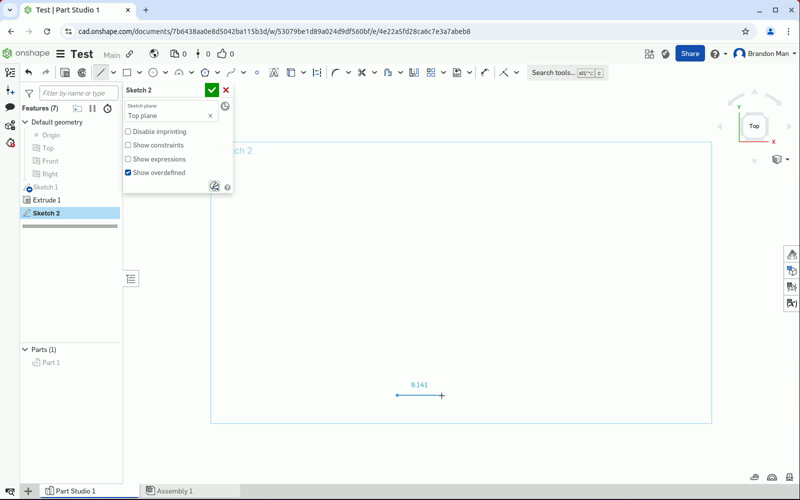
key_down(shift)
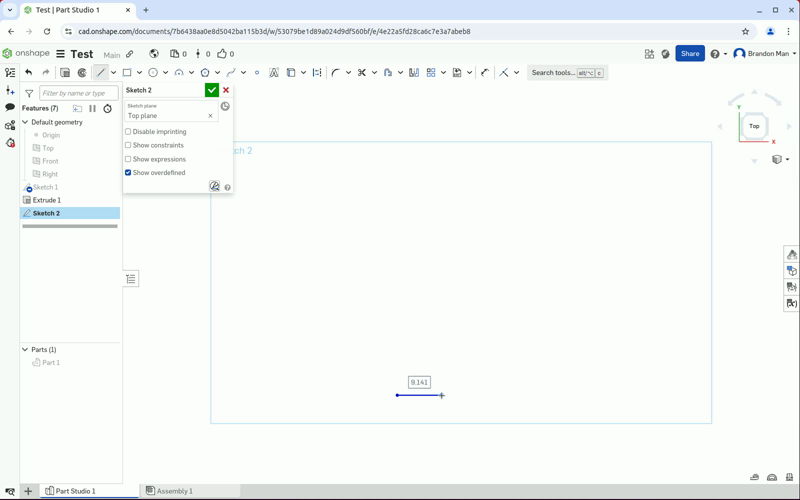
mouse_move(471, 395)
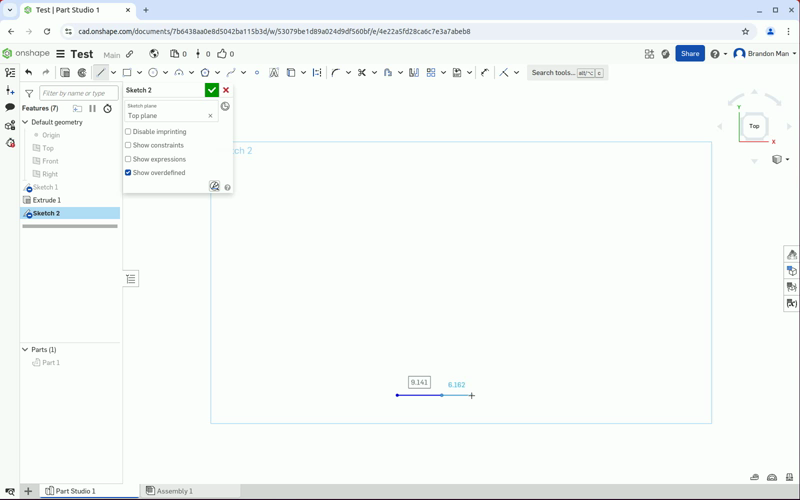
mouse_move(441, 373)
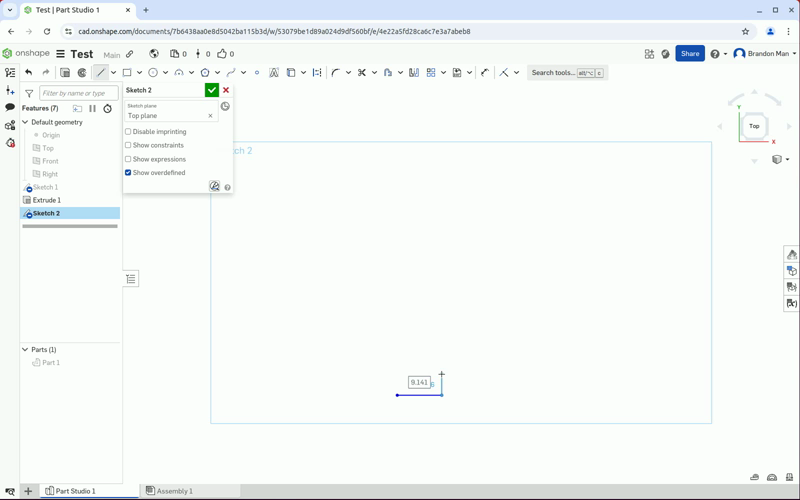
click(441, 373)
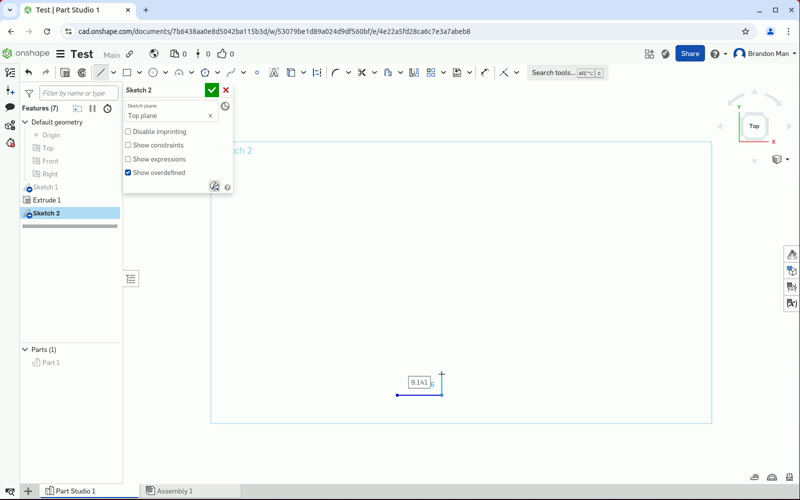
key_up(shift)
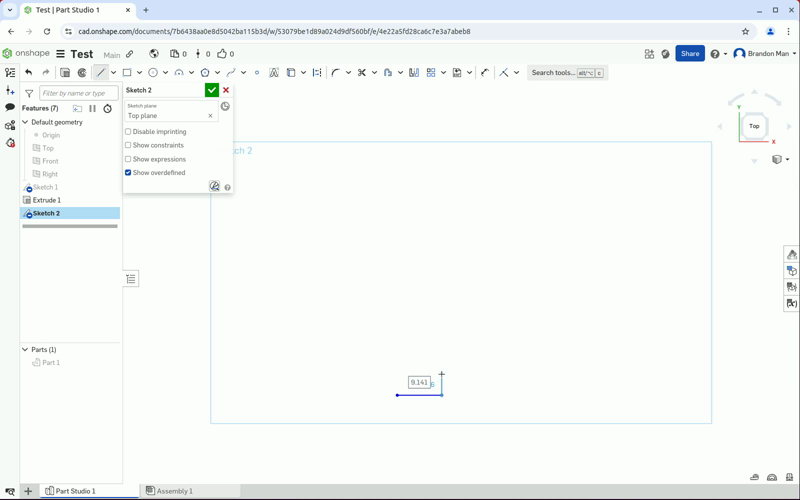
key_down(shift)
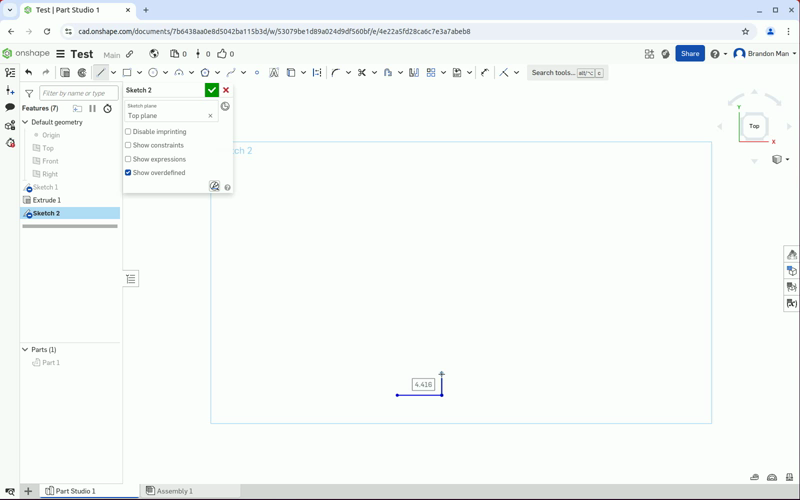
mouse_move(471, 373)
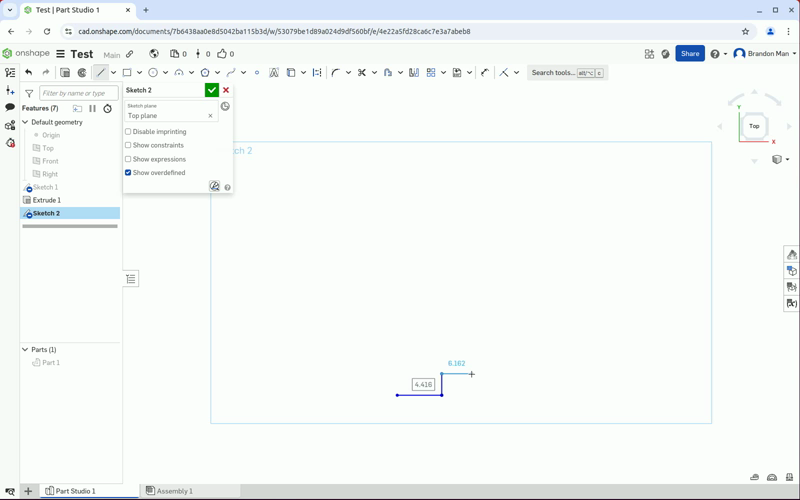
mouse_move(430, 373)
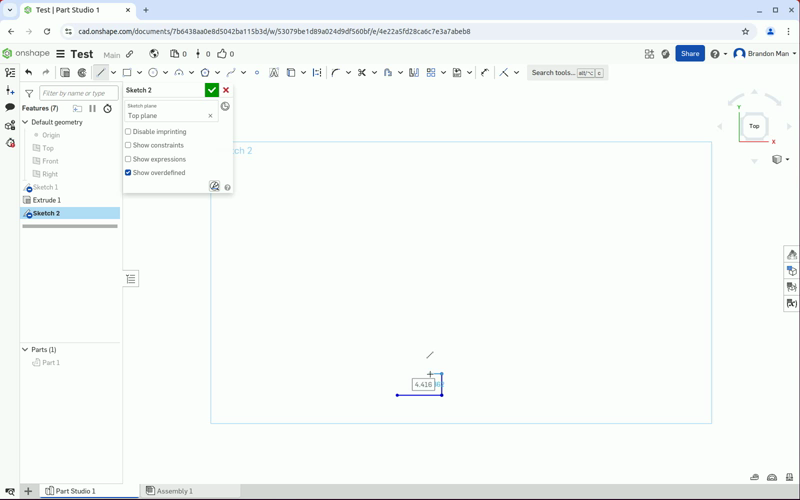
click(430, 373)
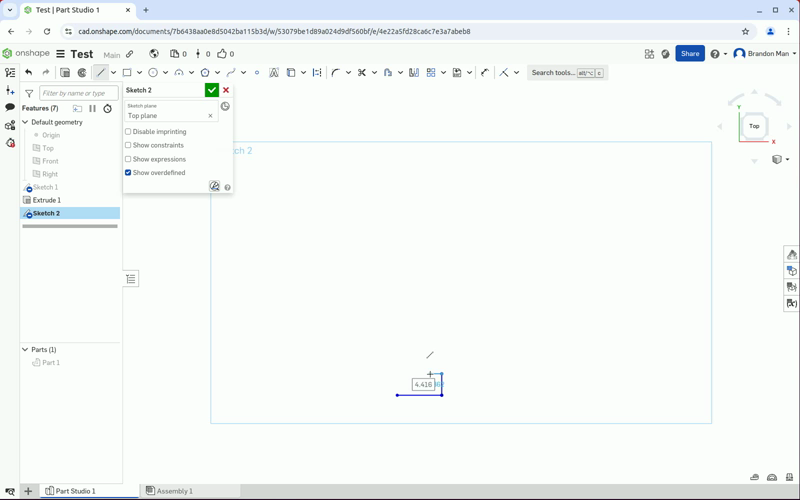
key_up(shift)
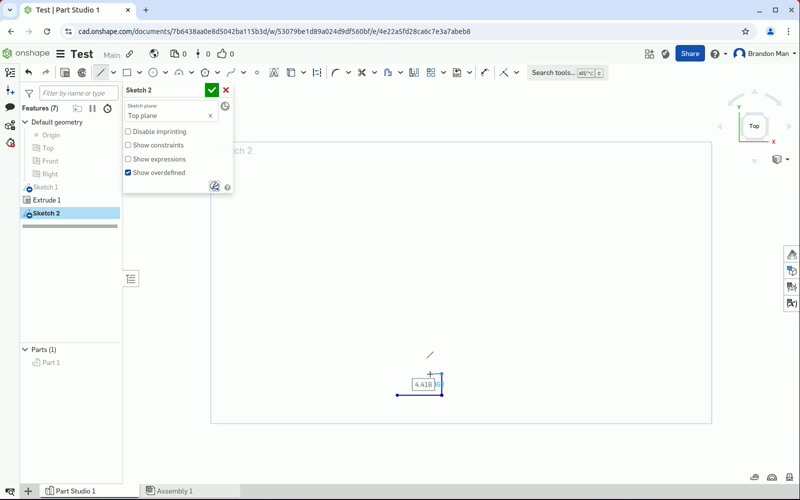
key(esc)
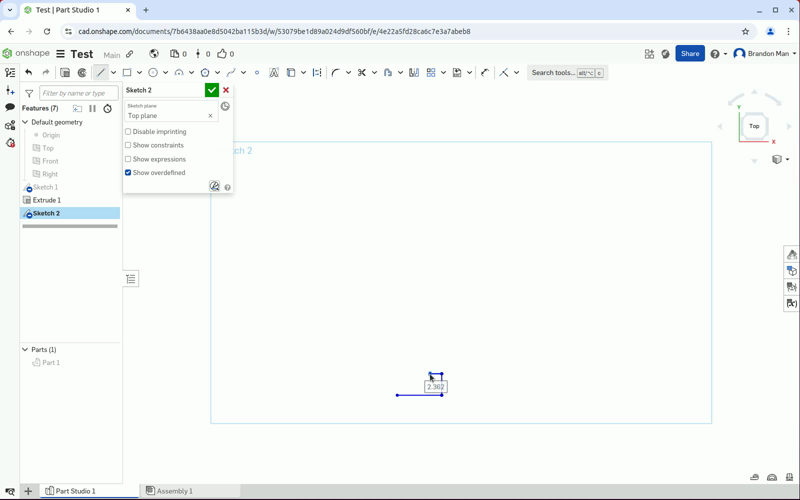
key(a)
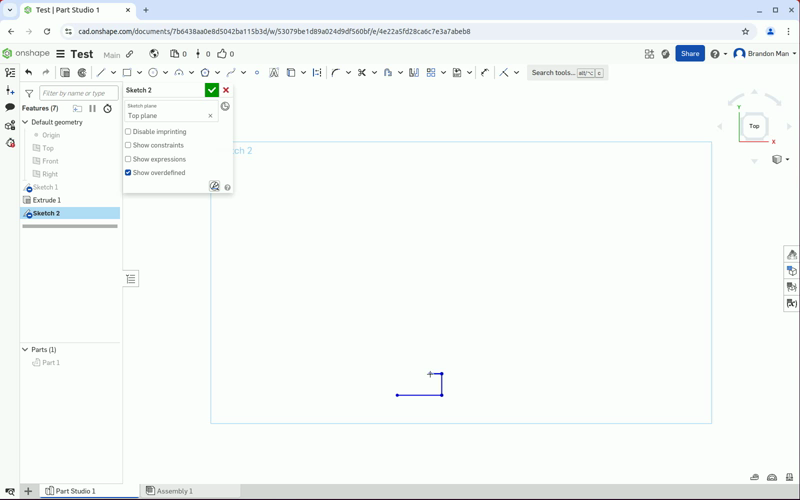
mouse_move(430, 373)
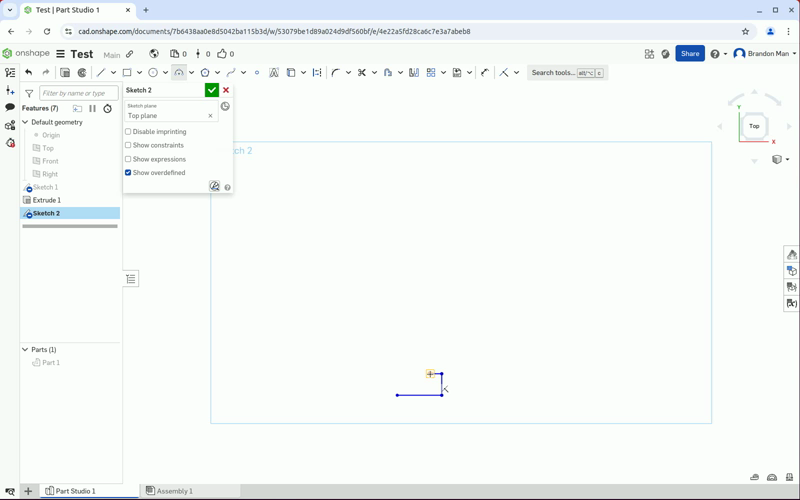
click(430, 373)
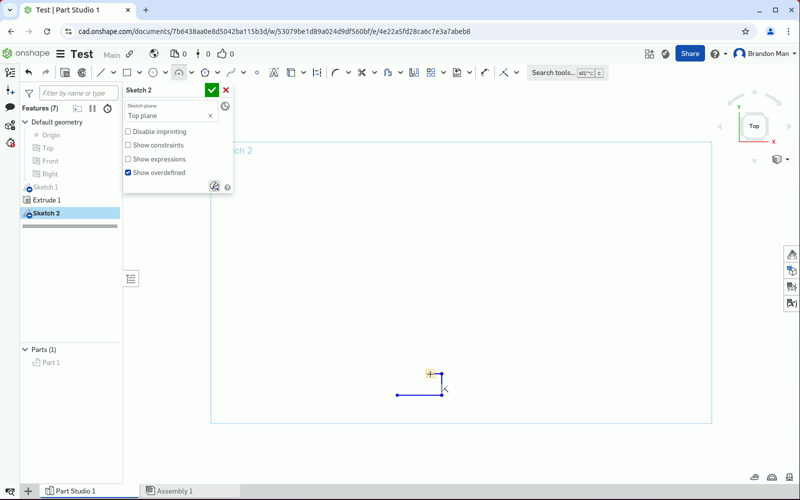
key_down(shift)
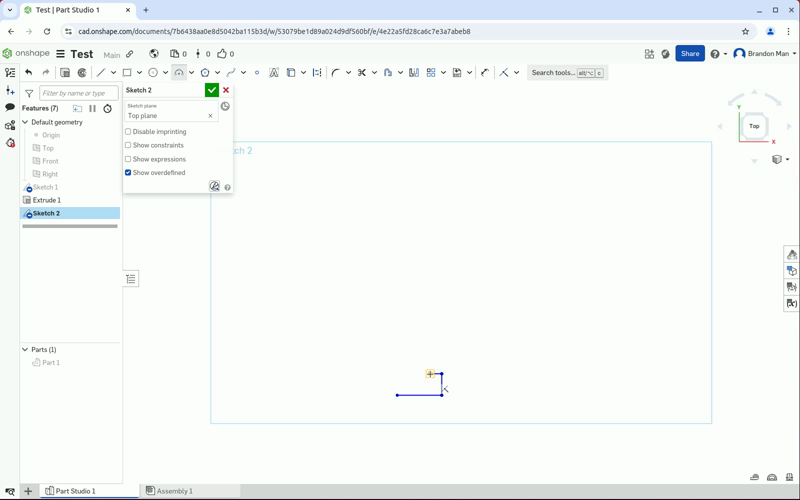
mouse_move(430, 373)
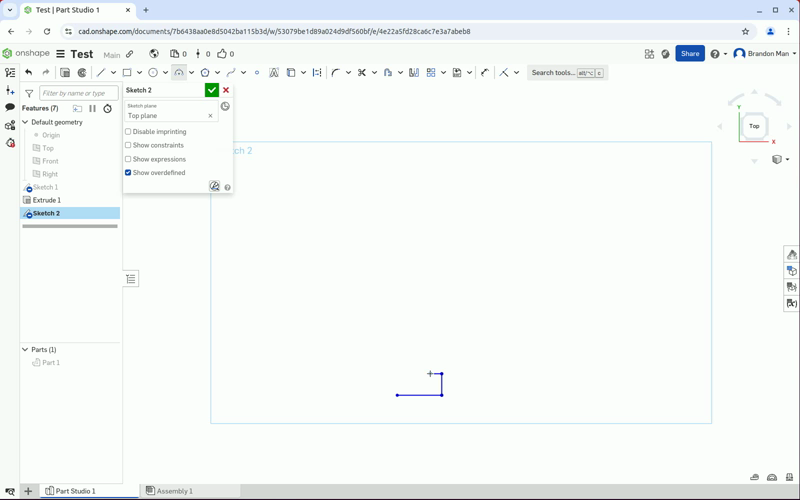
scroll(6)
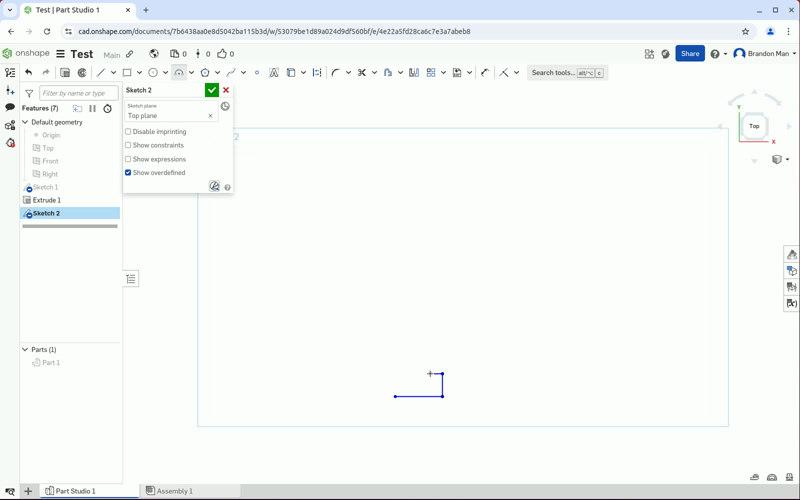
scroll(6)
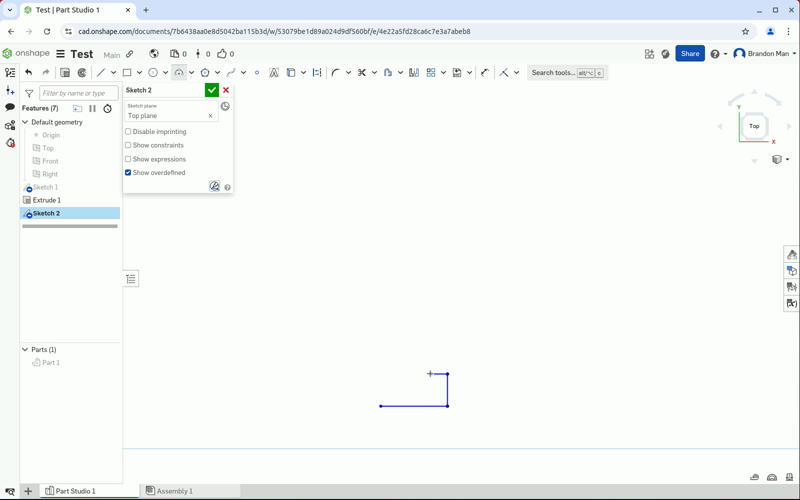
scroll(6)
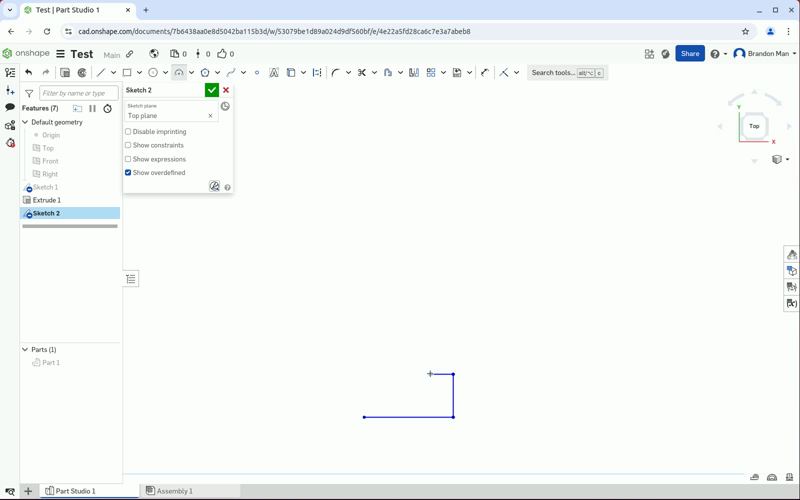
scroll(6)
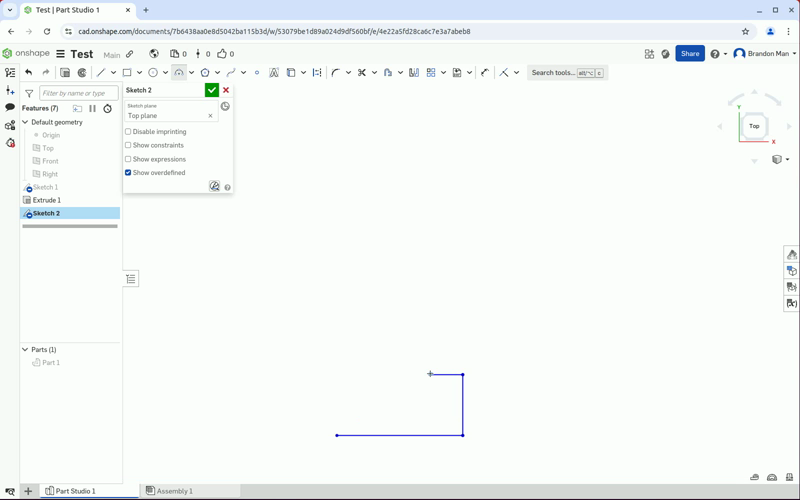
scroll(6)
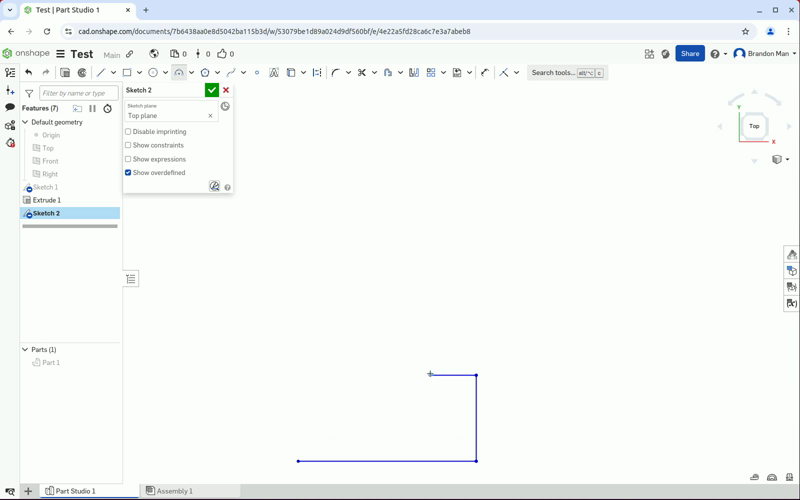
scroll(6)
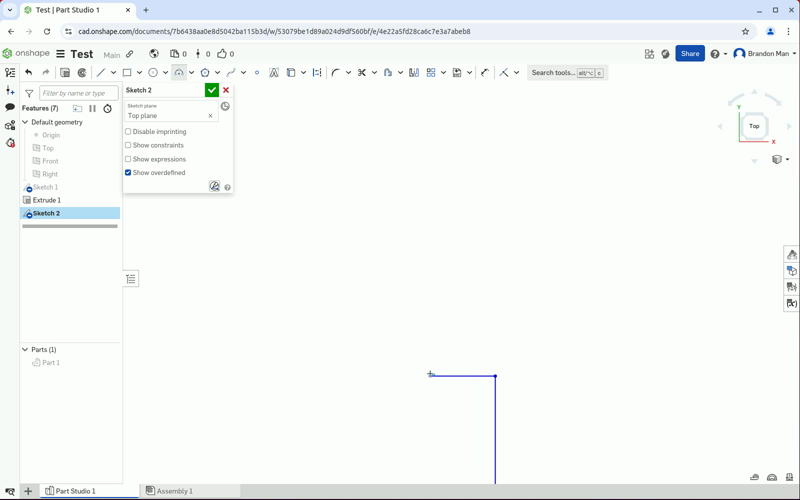
scroll(6)
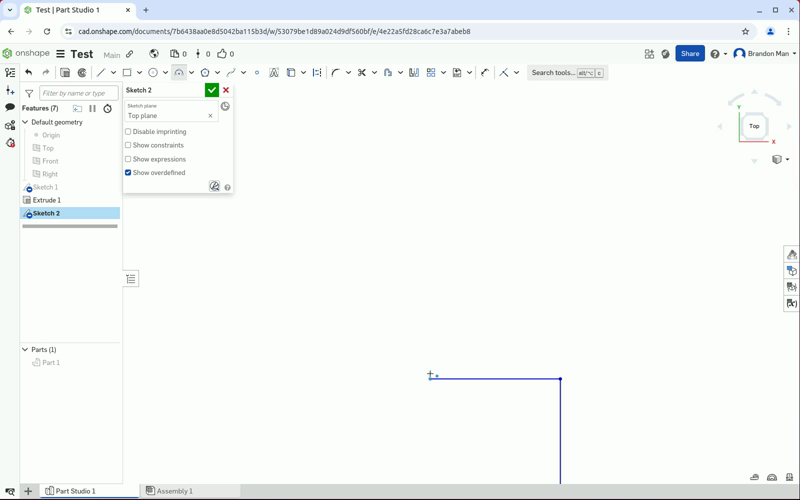
click(430, 373)
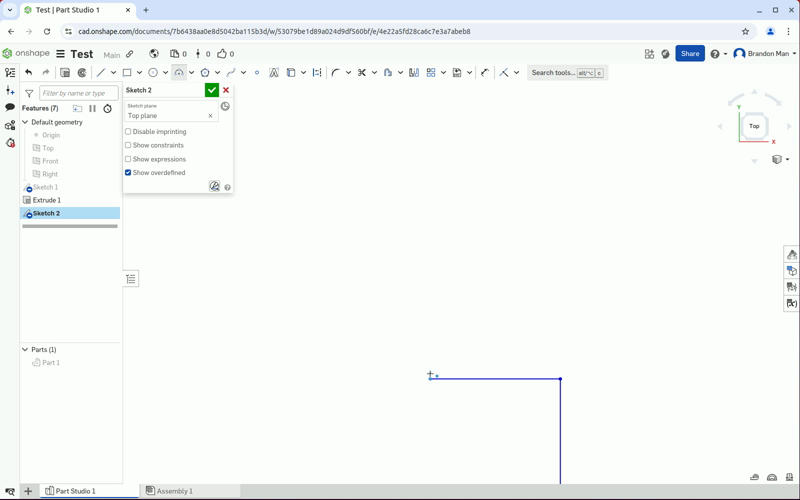
scroll(-6)
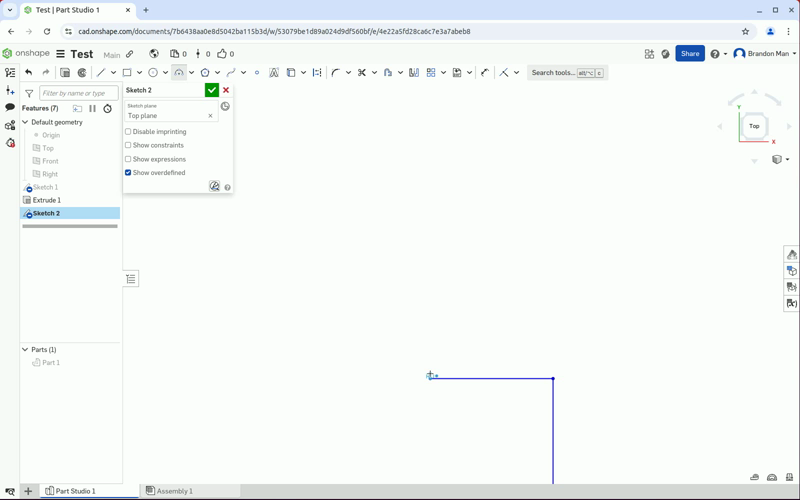
scroll(-6)
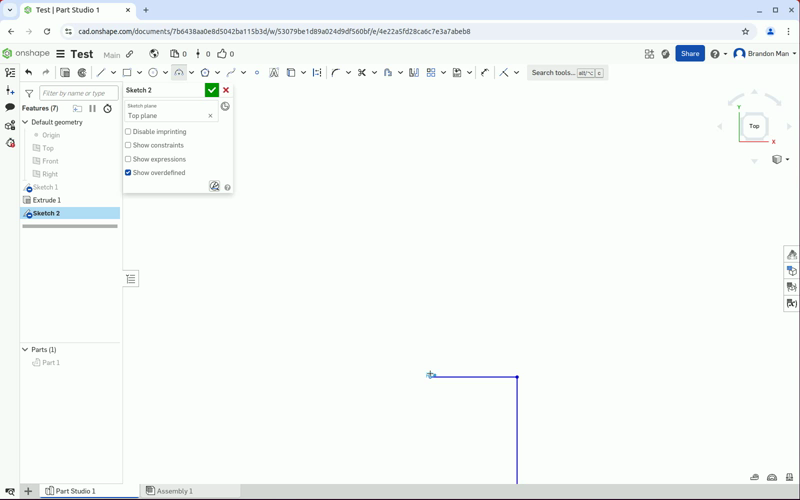
scroll(-6)
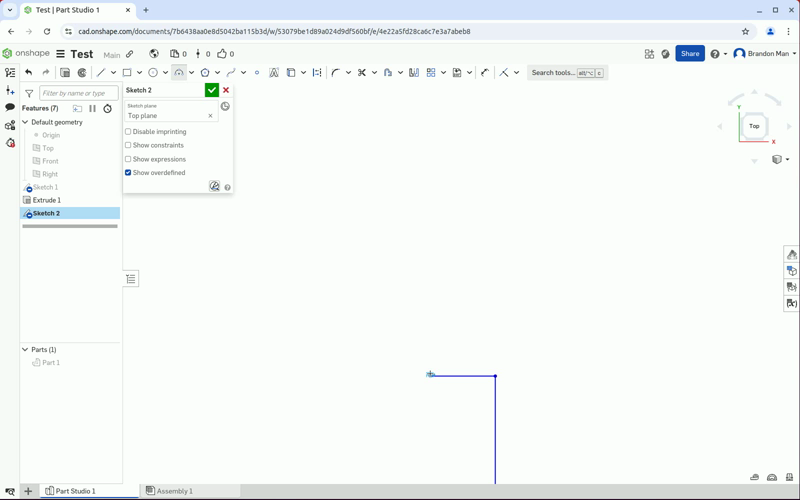
scroll(-6)
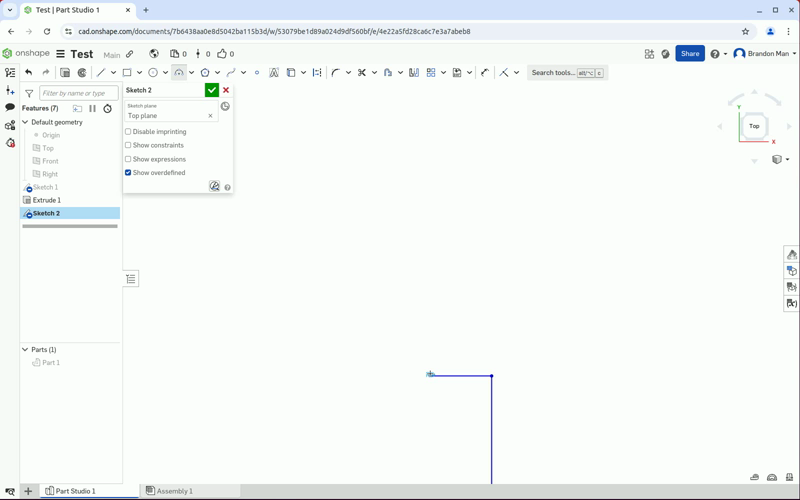
scroll(-6)
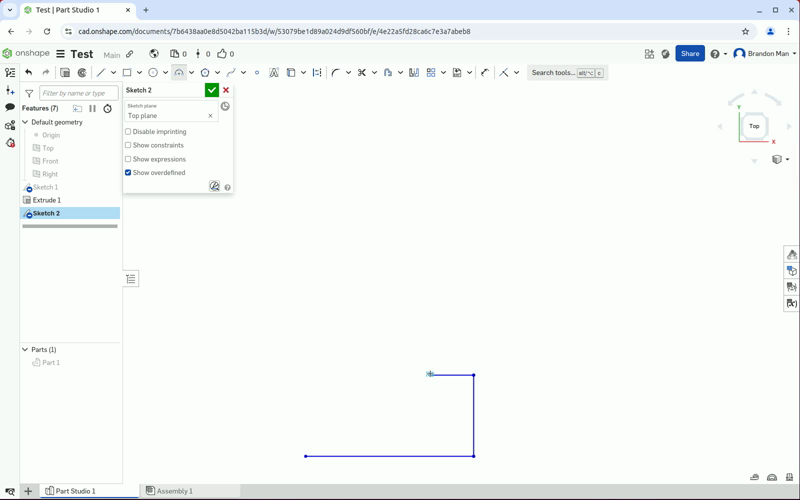
scroll(-6)
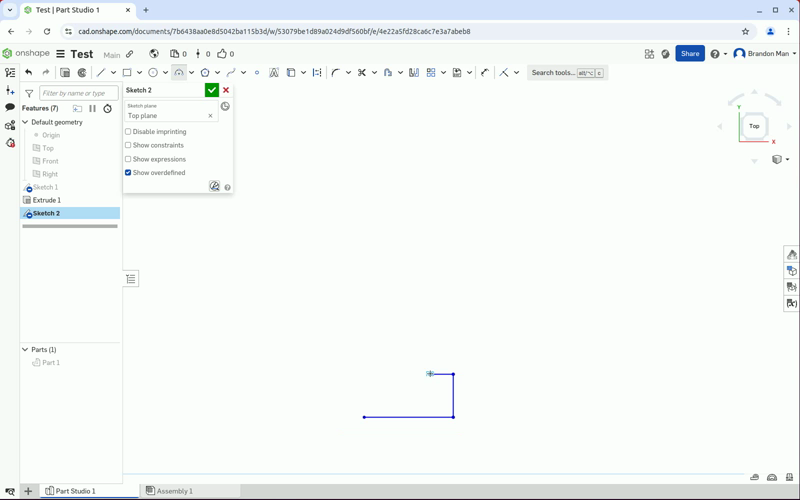
scroll(-6)
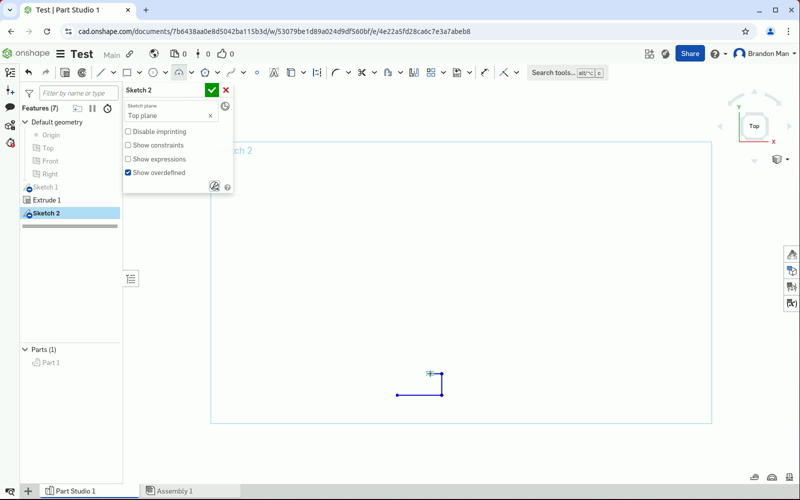
mouse_move(411, 373)
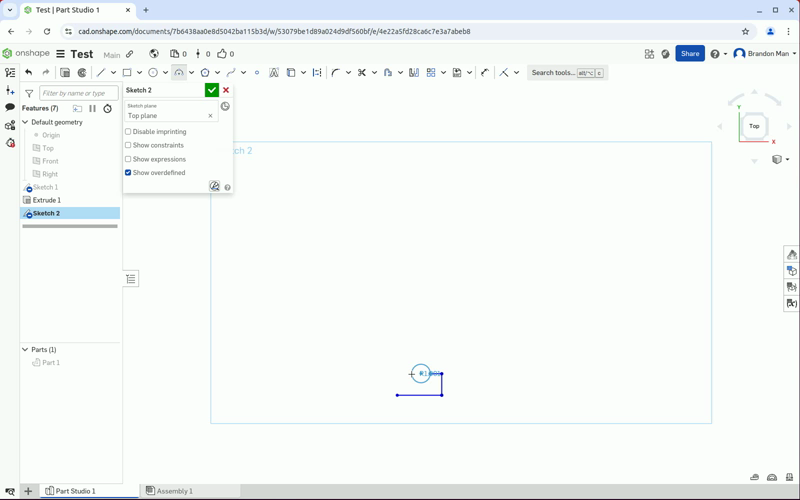
scroll(6)
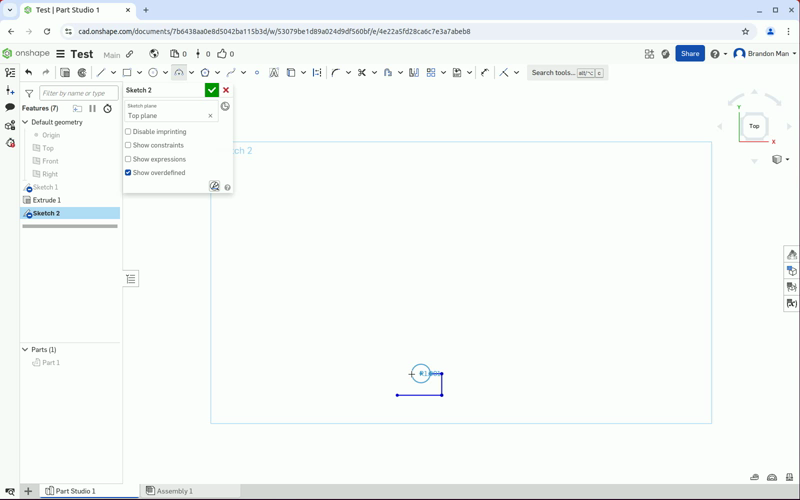
scroll(6)
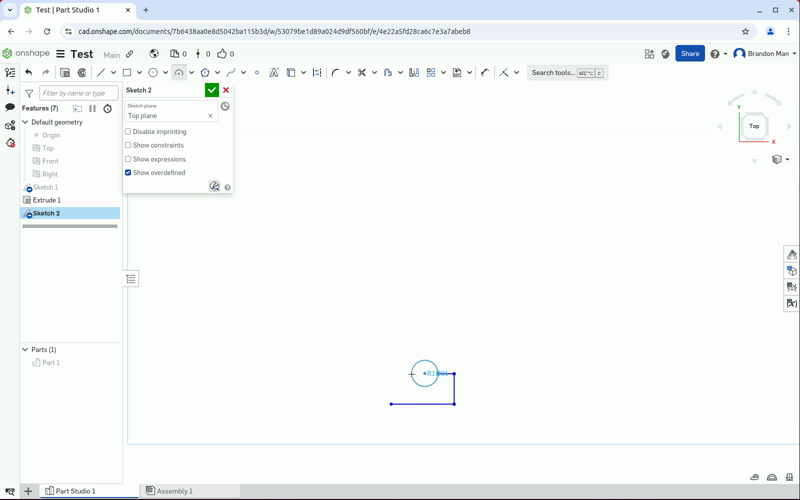
scroll(6)
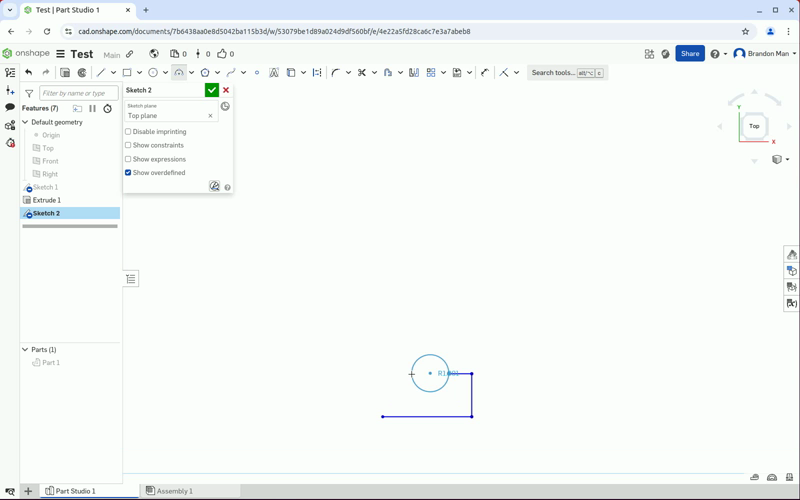
scroll(6)
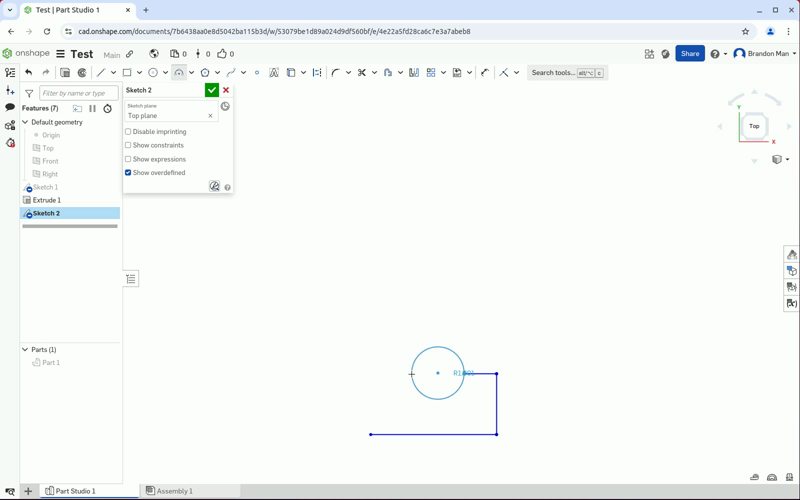
scroll(6)
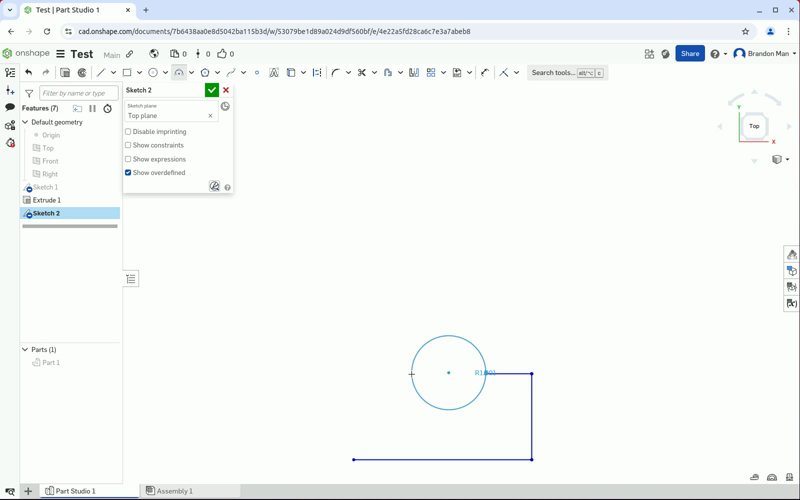
scroll(6)
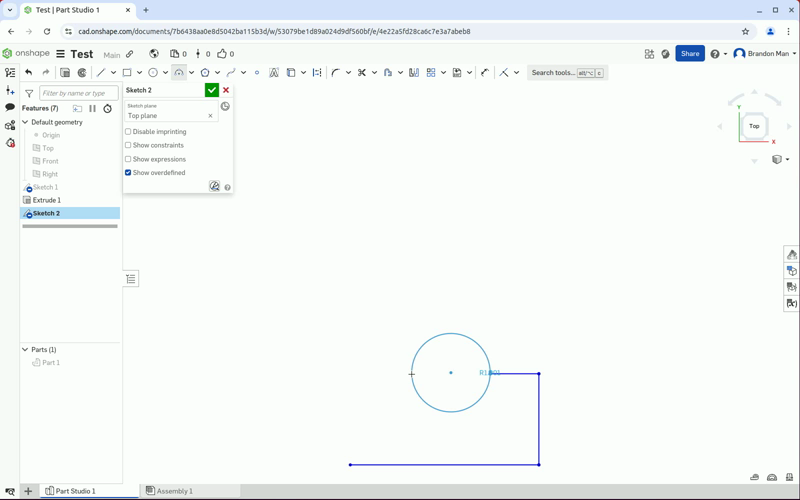
scroll(6)
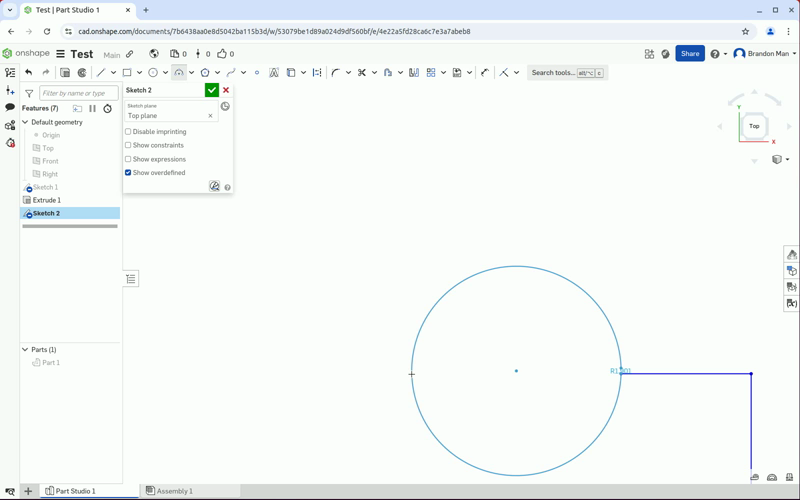
click(411, 373)
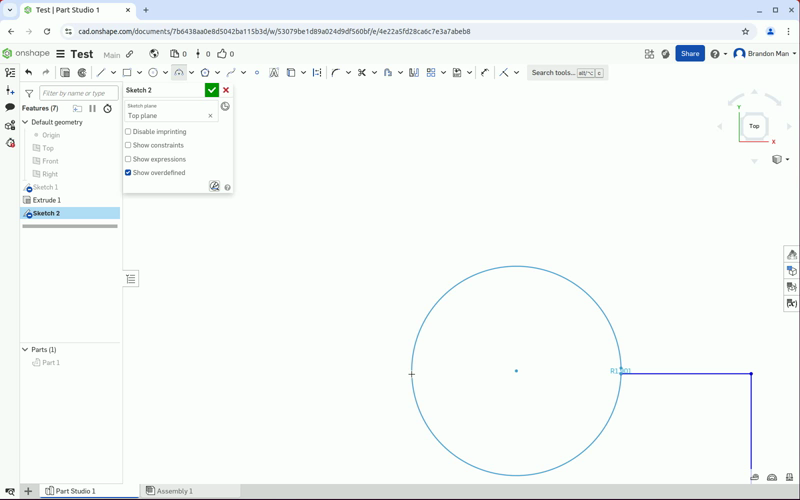
scroll(-6)
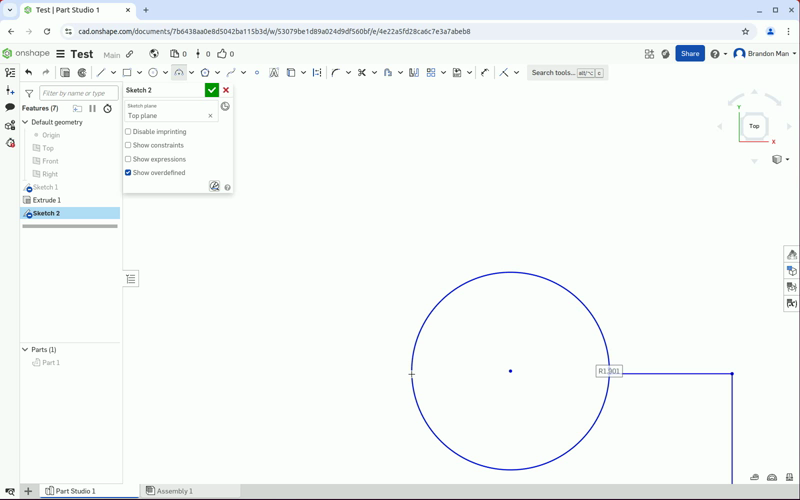
scroll(-6)
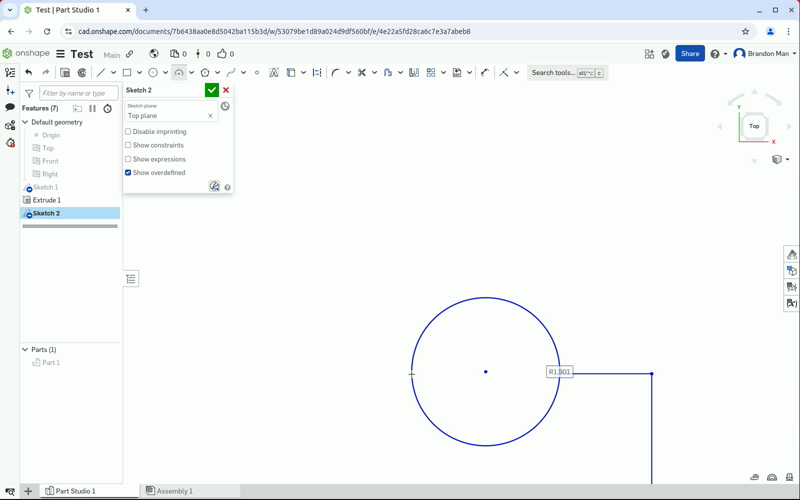
scroll(-6)
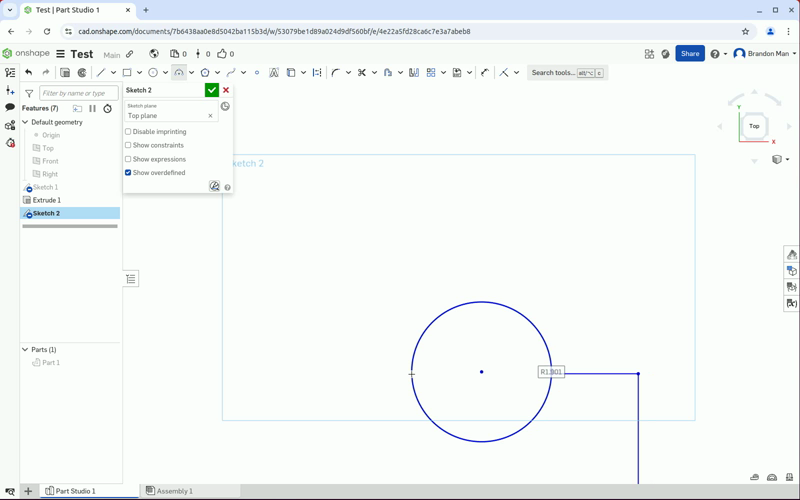
scroll(-6)
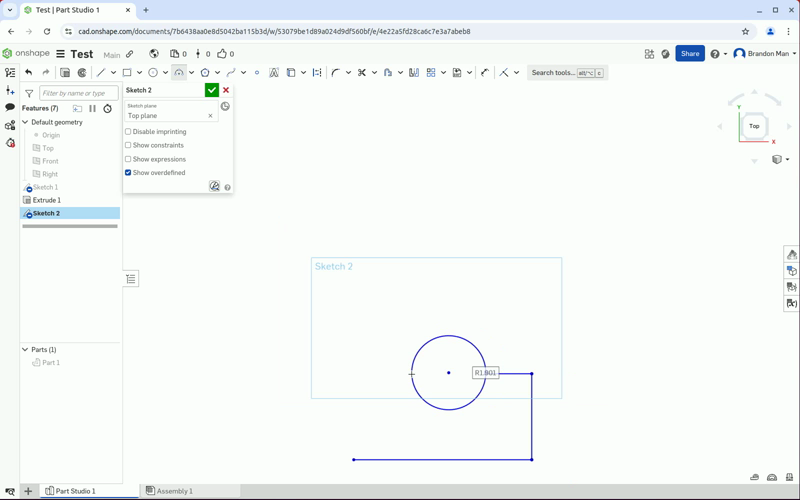
scroll(-6)
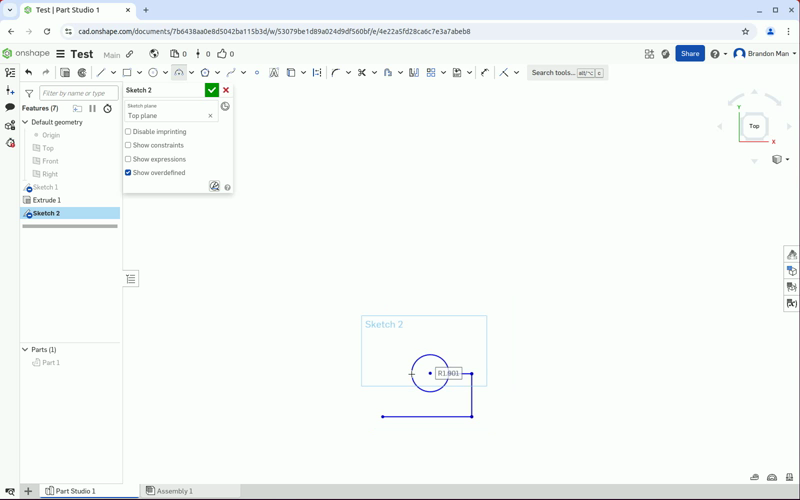
scroll(-6)
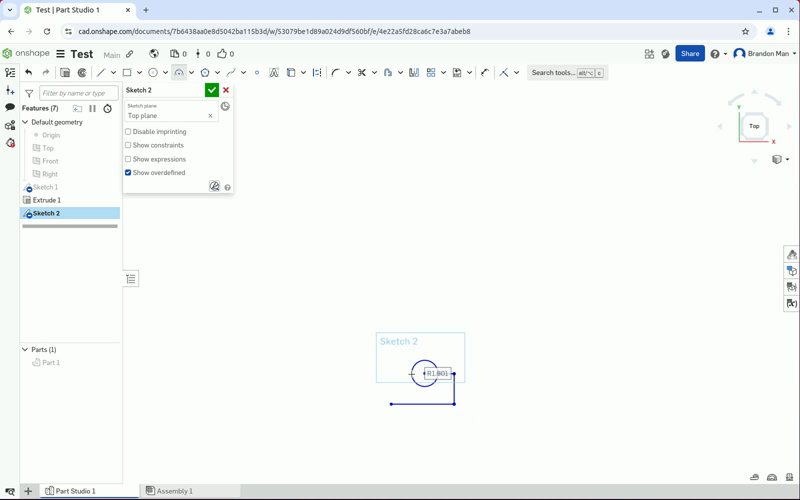
scroll(-6)
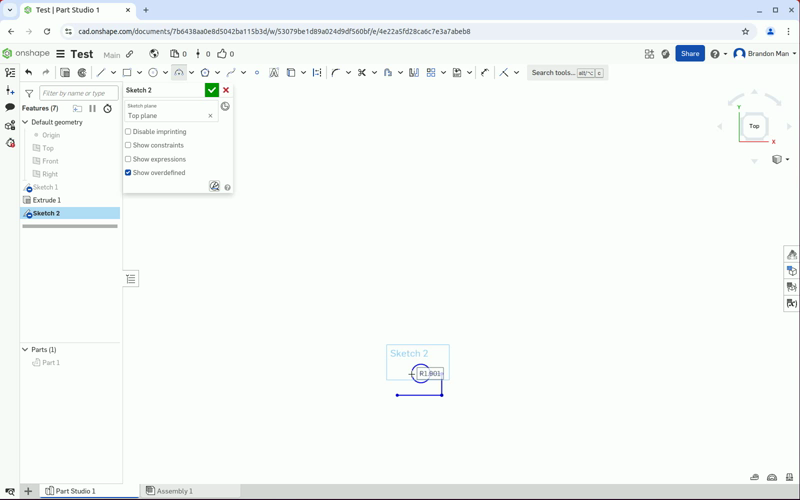
key_up(shift)
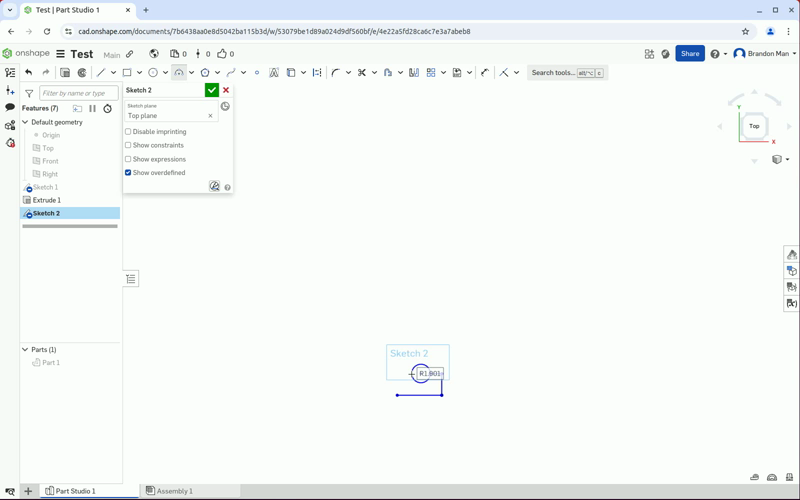
key(esc)
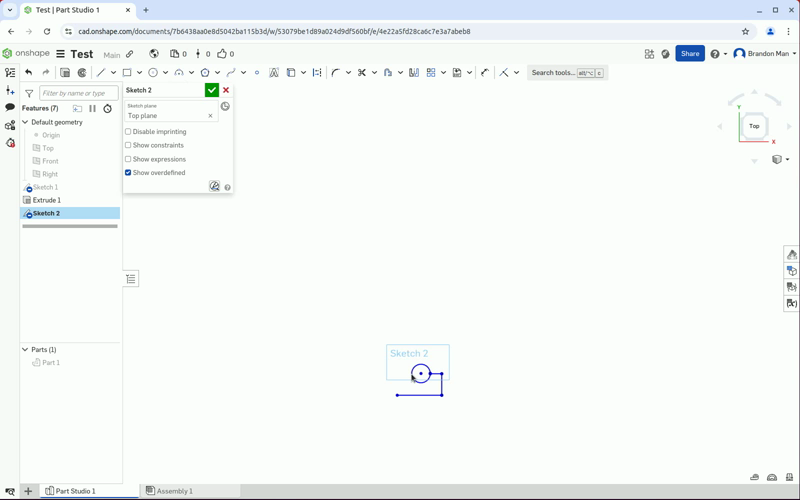
key(l)
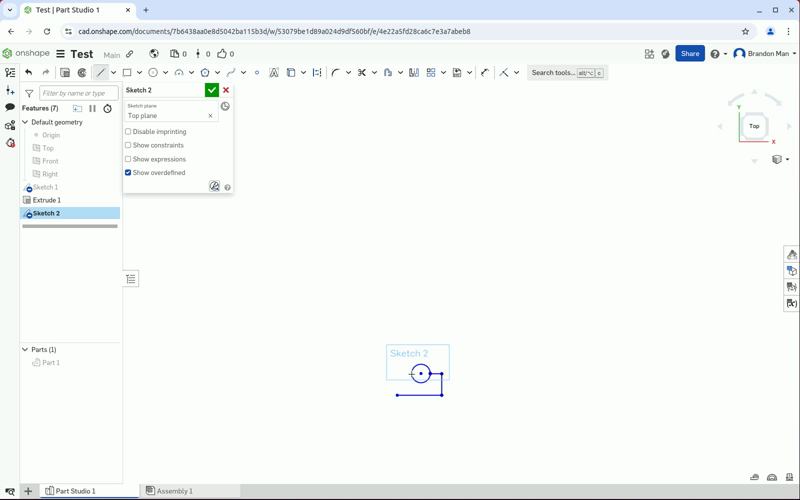
mouse_move(430, 373)
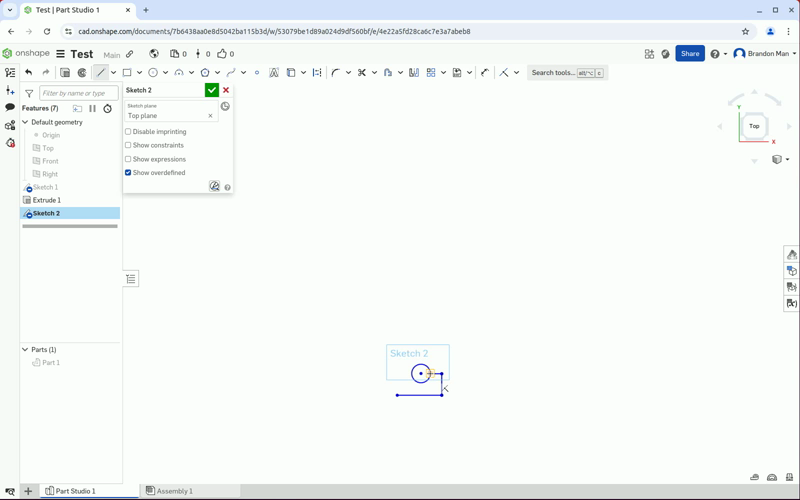
click(430, 373)
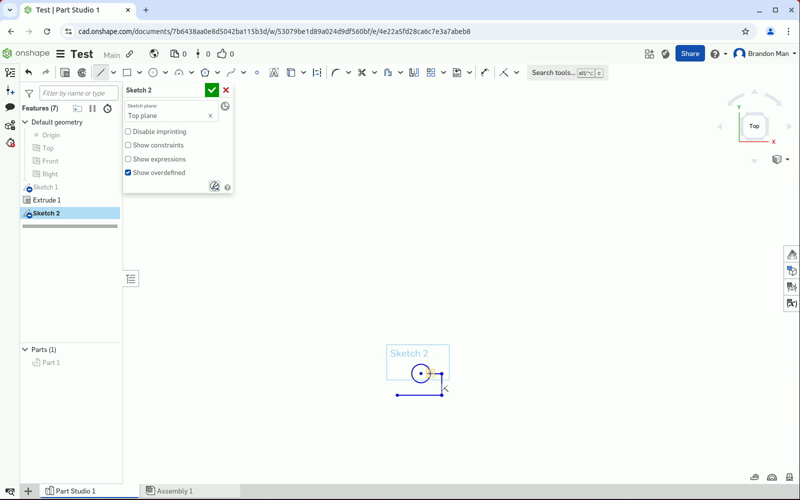
key_down(shift)
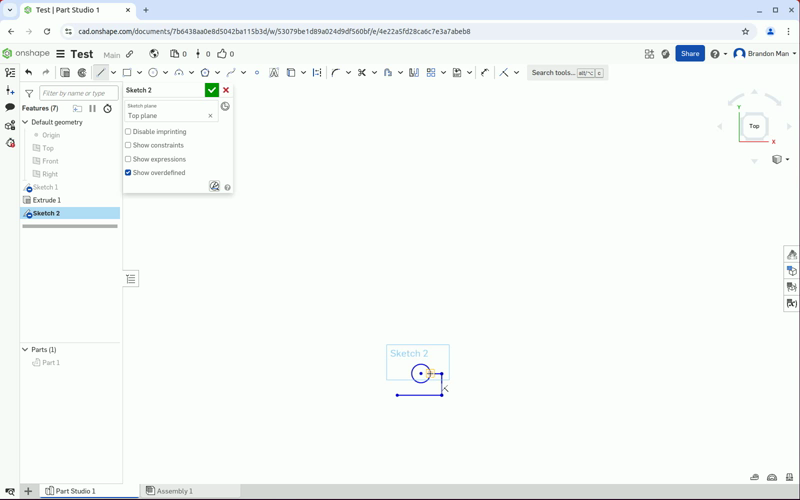
mouse_move(460, 373)
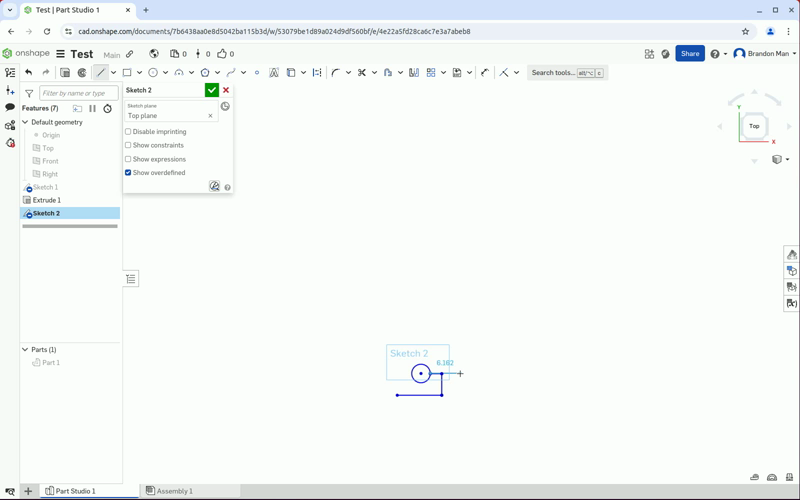
mouse_move(441, 373)
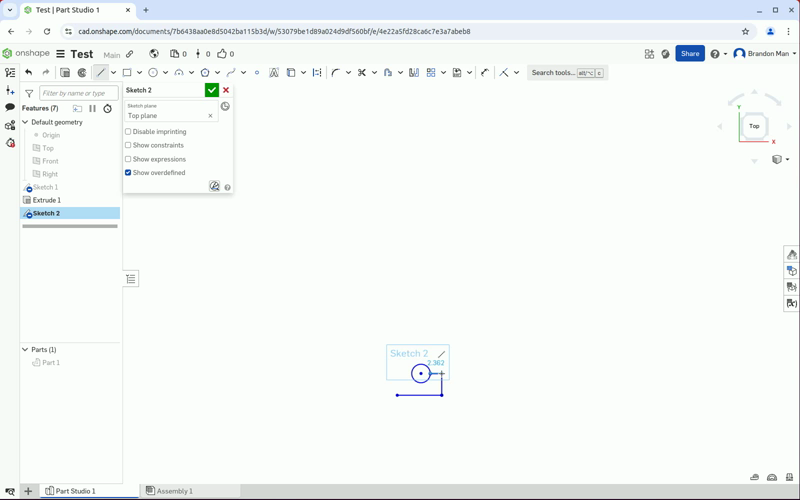
click(441, 373)
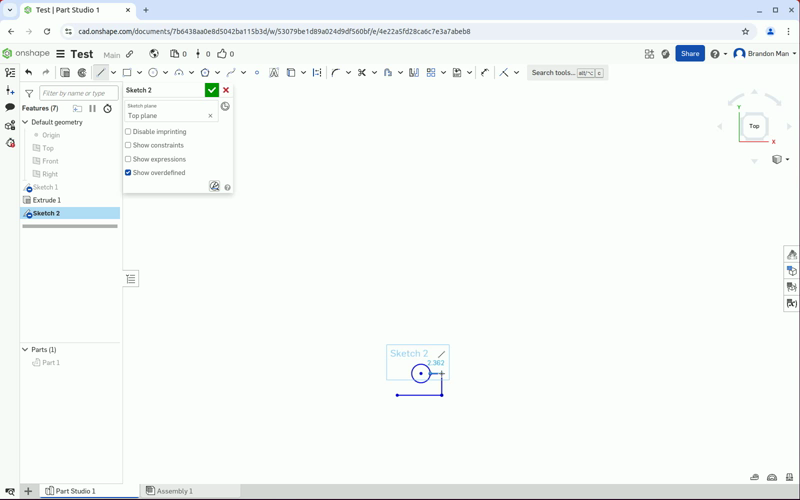
key_up(shift)
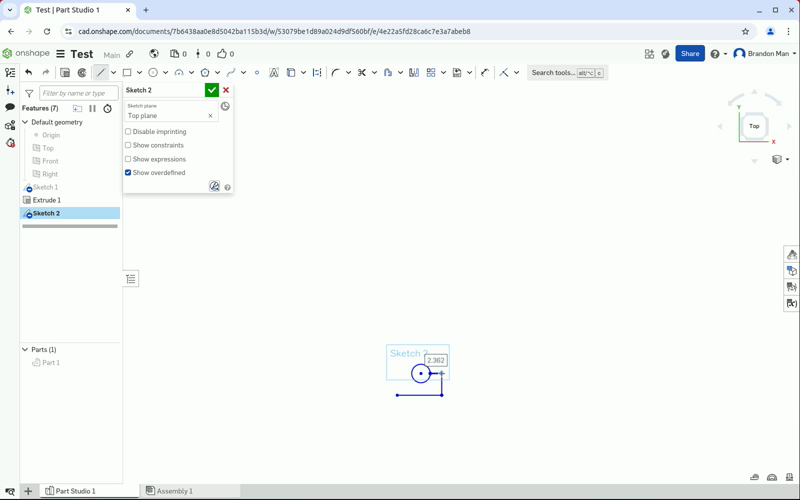
key_down(shift)
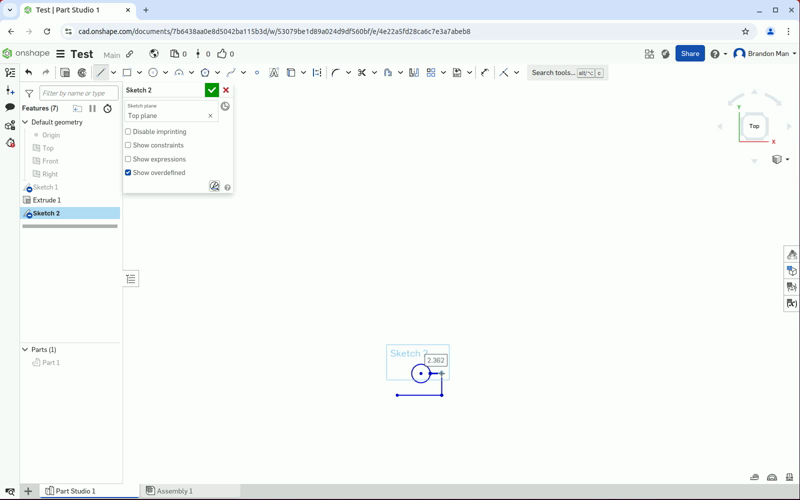
mouse_move(471, 373)
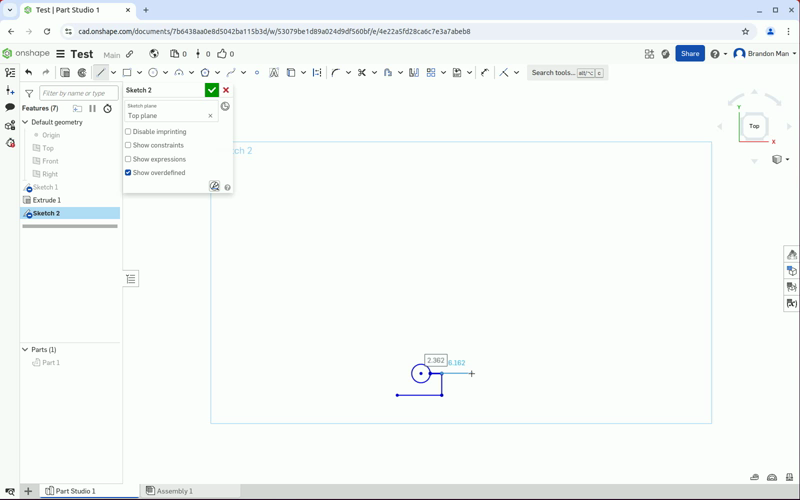
mouse_move(441, 351)
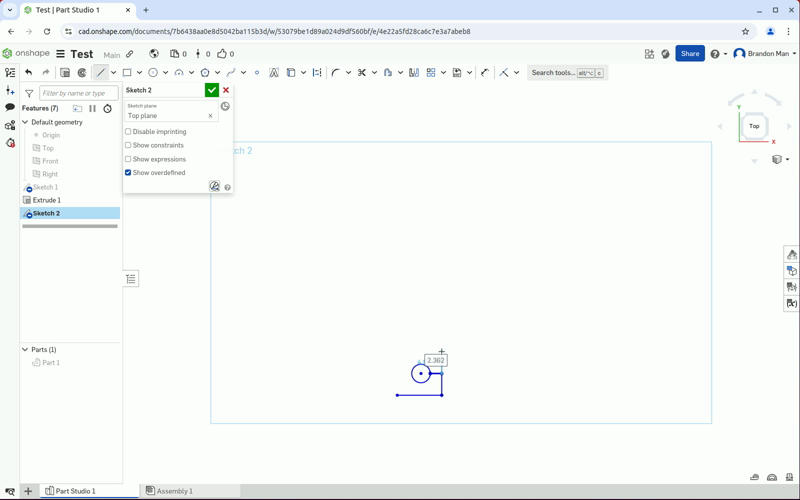
click(441, 351)
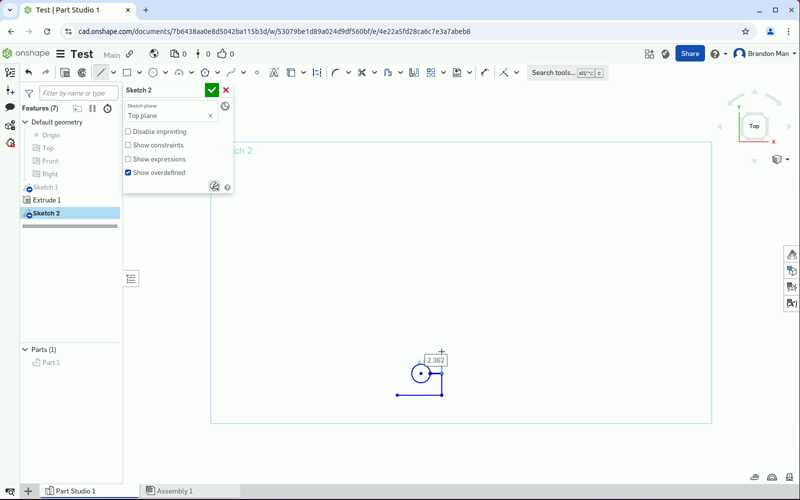
key_up(shift)
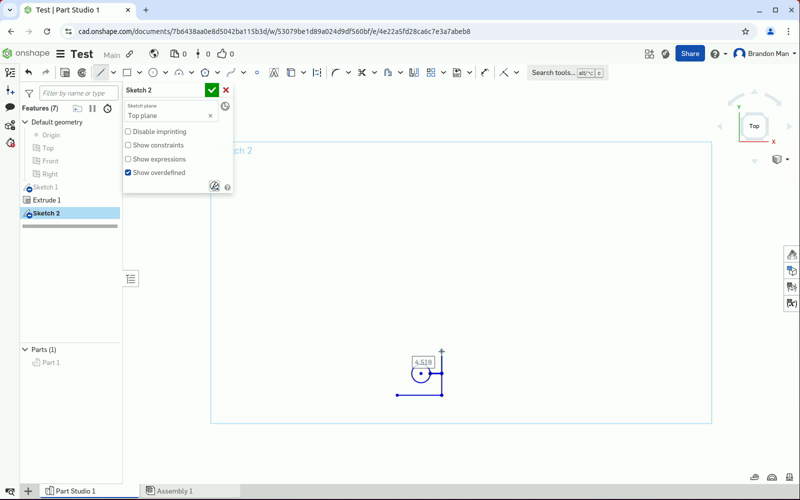
key_down(shift)
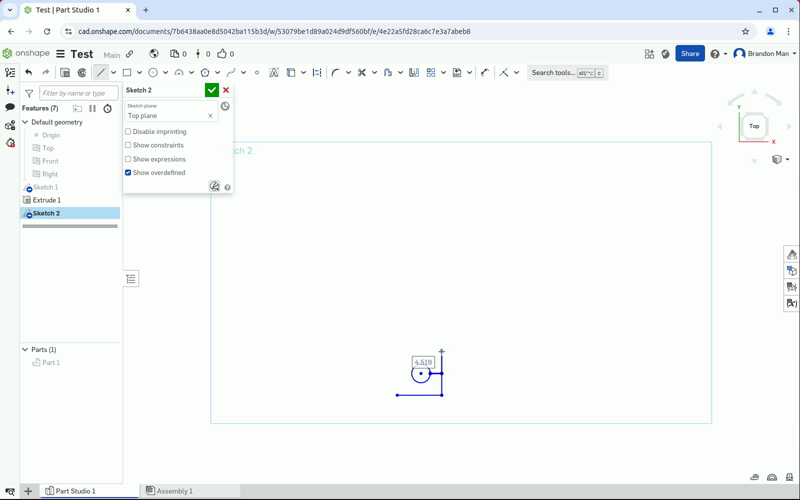
mouse_move(471, 351)
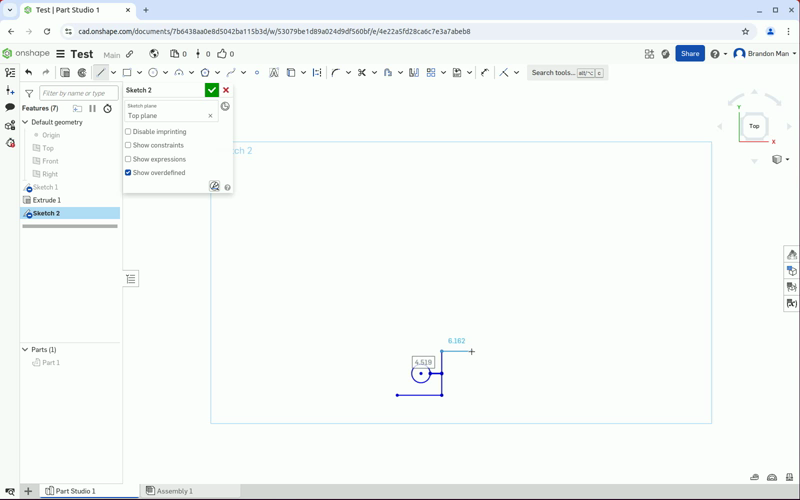
mouse_move(397, 351)
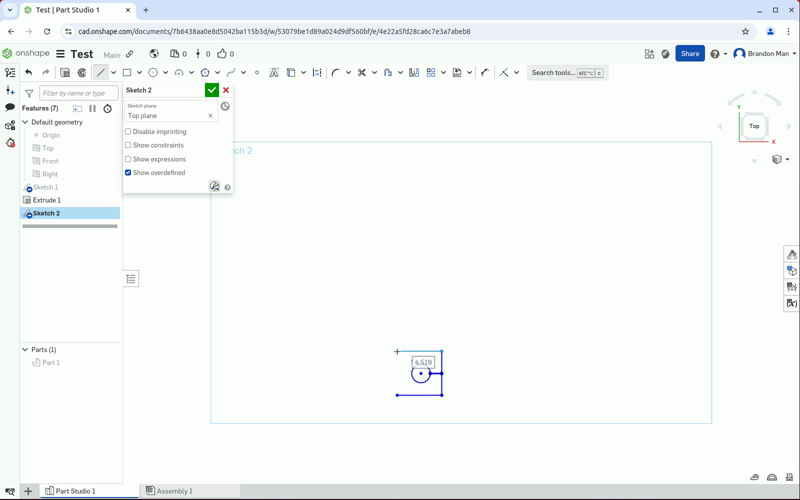
click(397, 351)
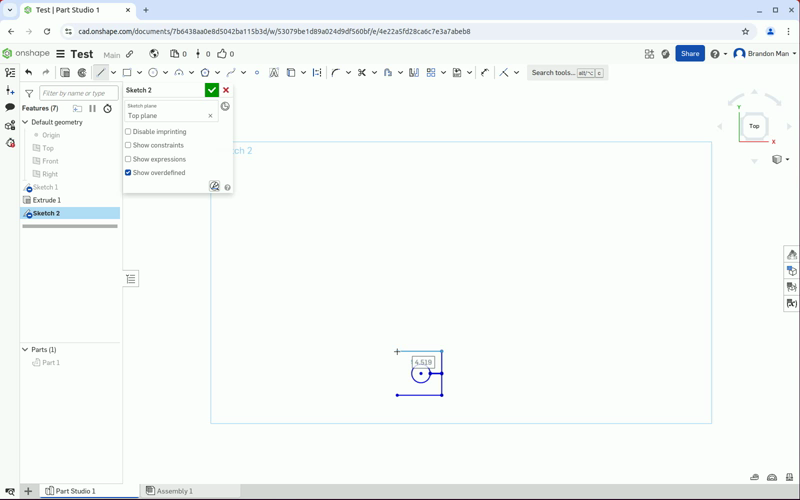
key_up(shift)
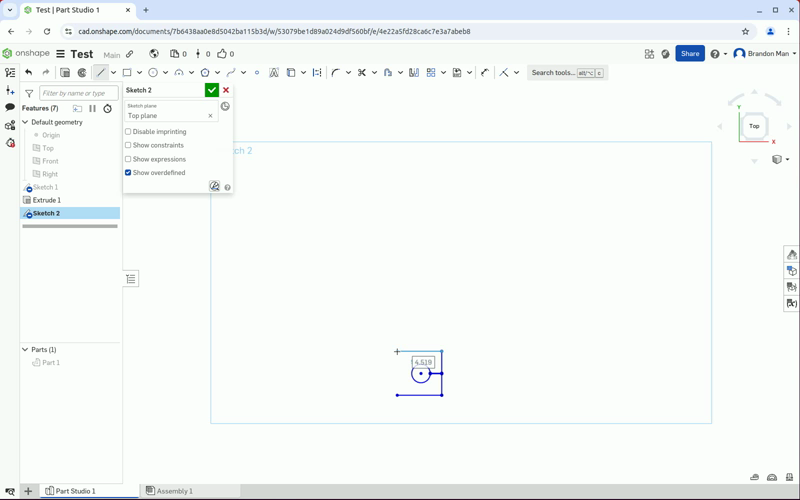
mouse_move(427, 351)
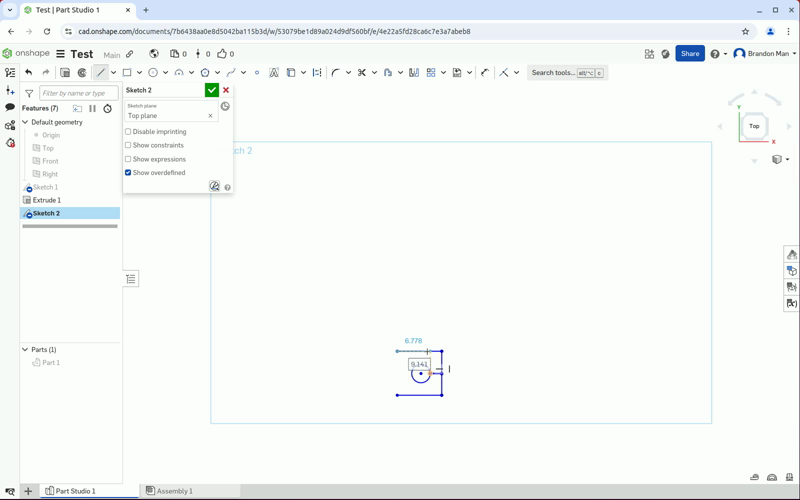
key_down(shift)
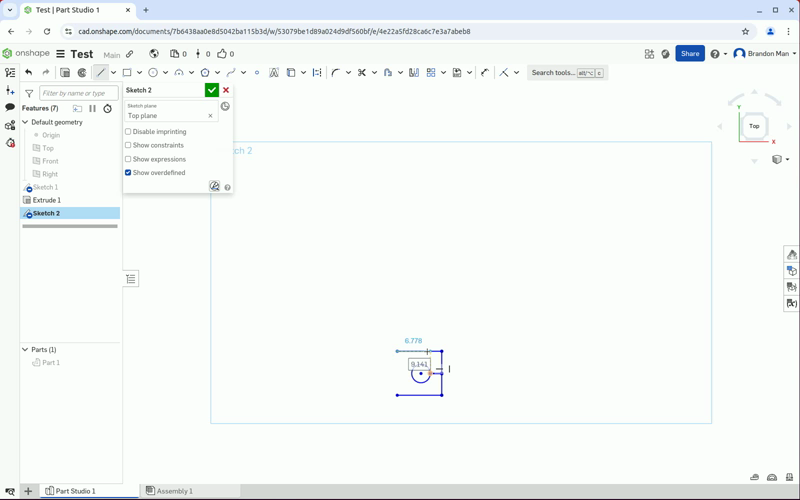
mouse_move(397, 395)
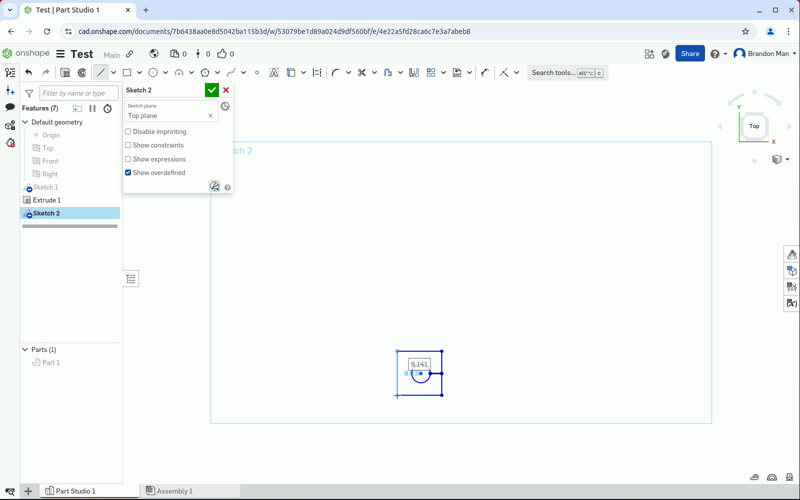
key_up(shift)
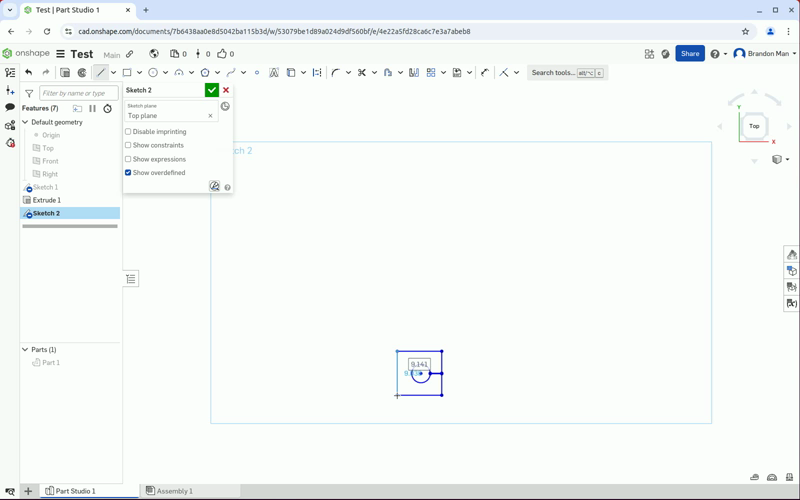
click(397, 395)
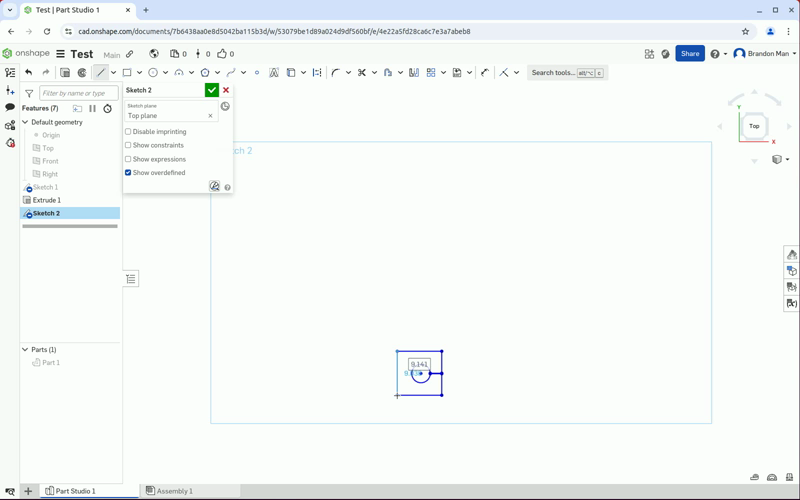
key(esc)
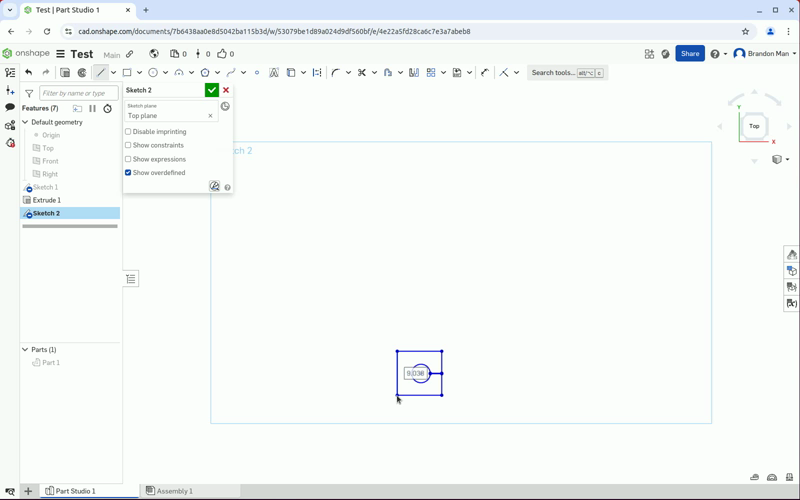
mouse_move(434, 371)
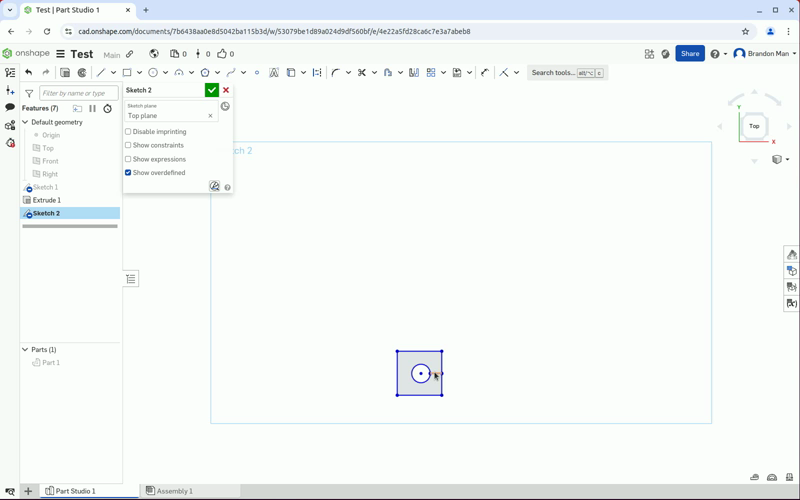
scroll(6)
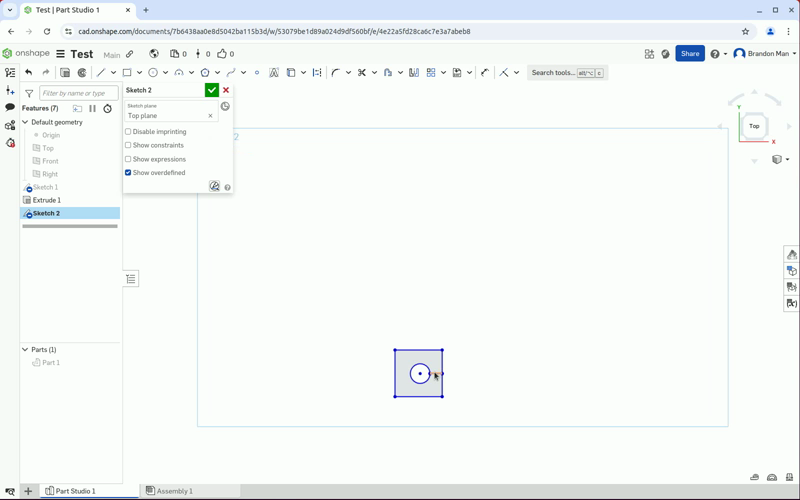
scroll(6)
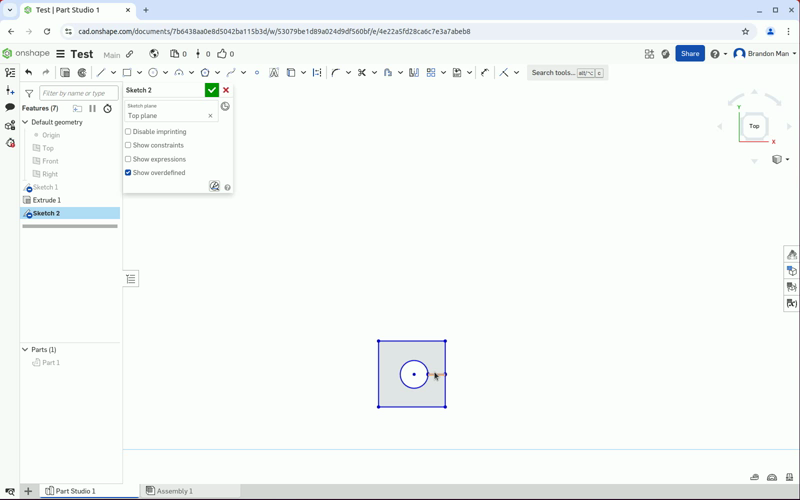
scroll(6)
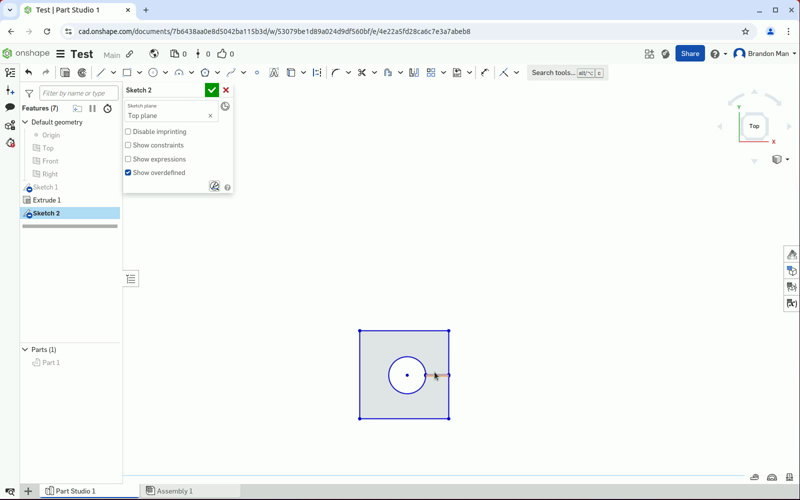
scroll(6)
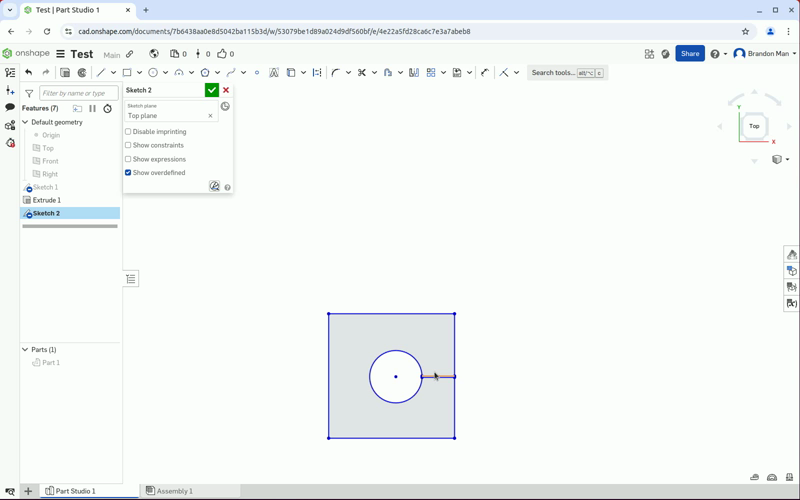
scroll(6)
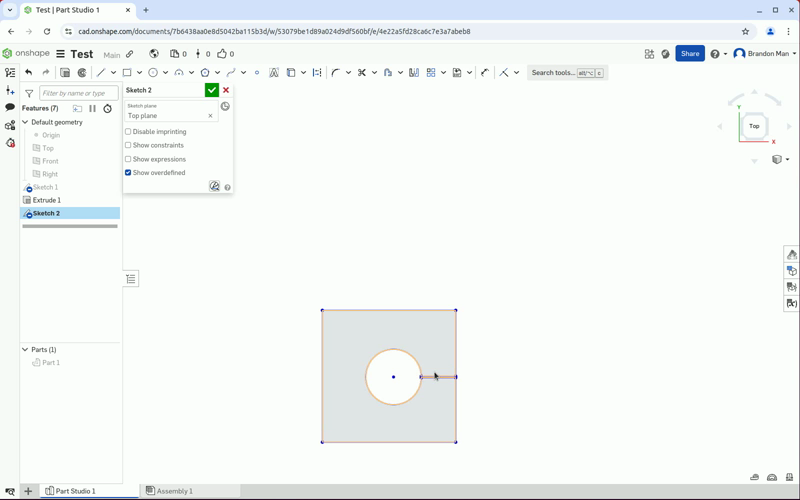
scroll(6)
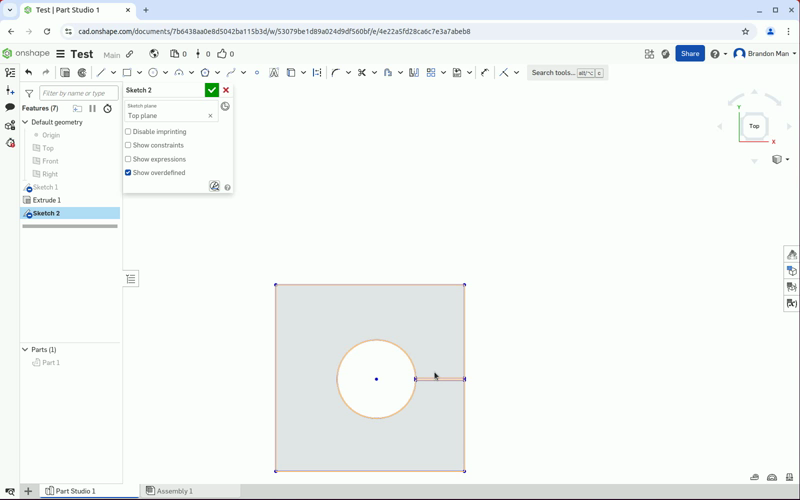
scroll(6)
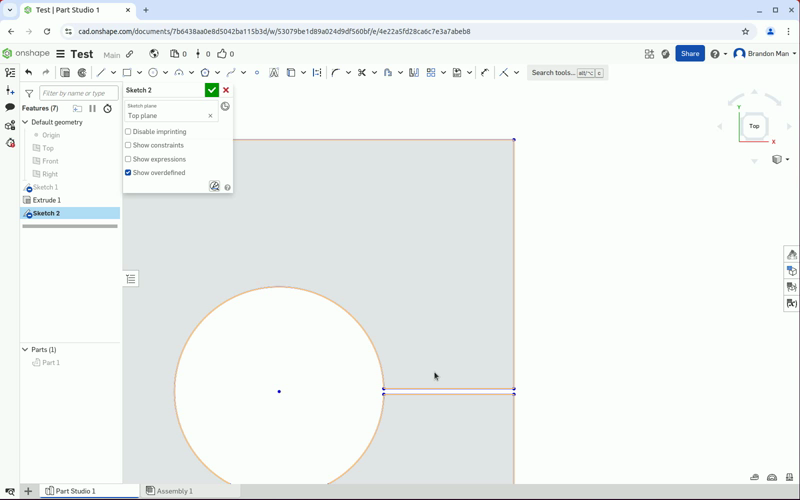
click(434, 371)
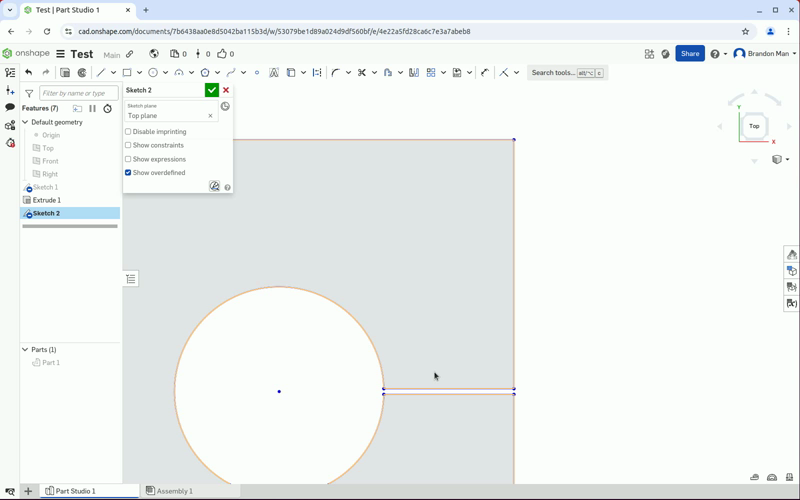
scroll(-6)
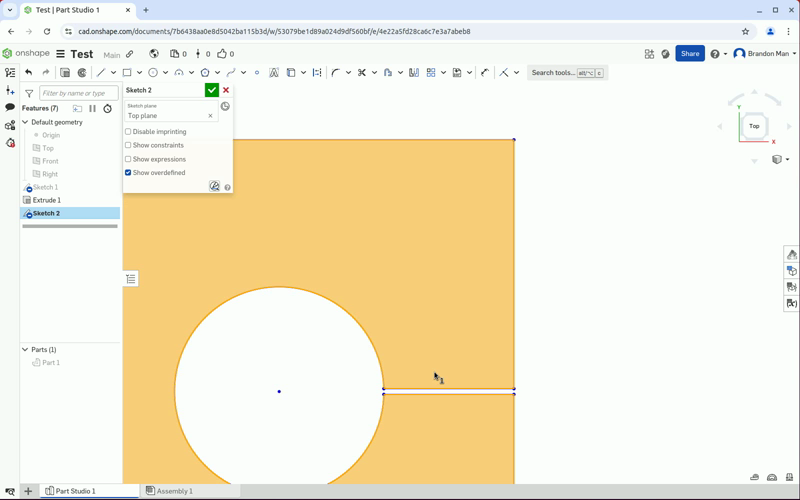
scroll(-6)
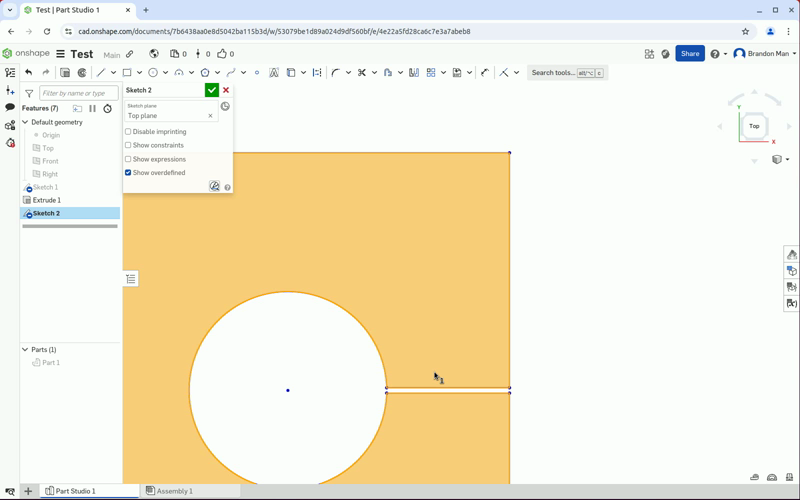
scroll(-6)
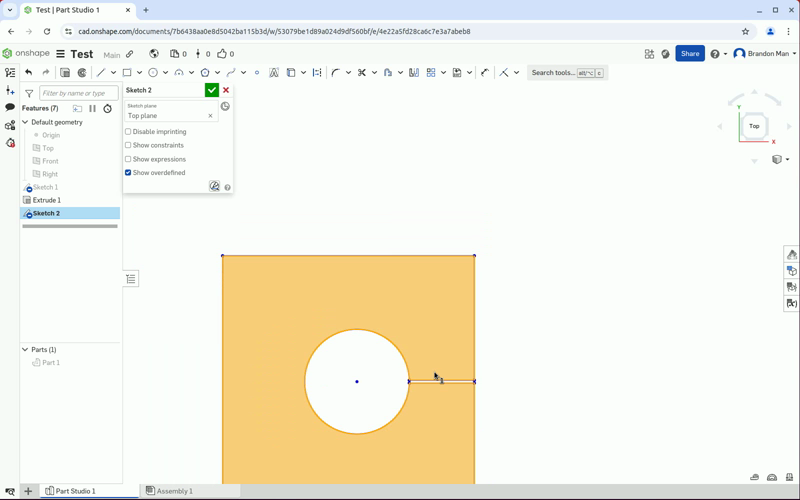
scroll(-6)
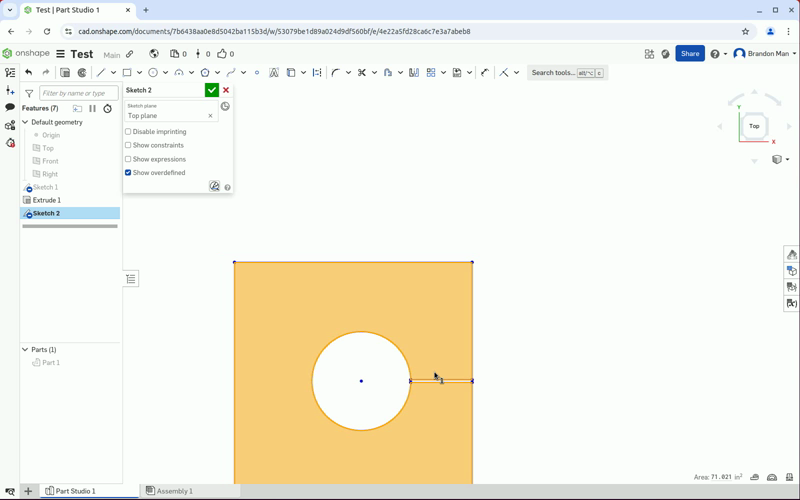
scroll(-6)
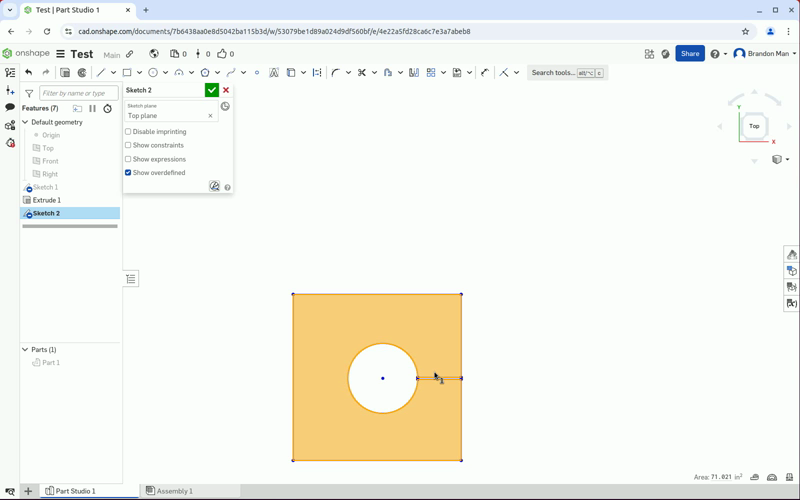
scroll(-6)
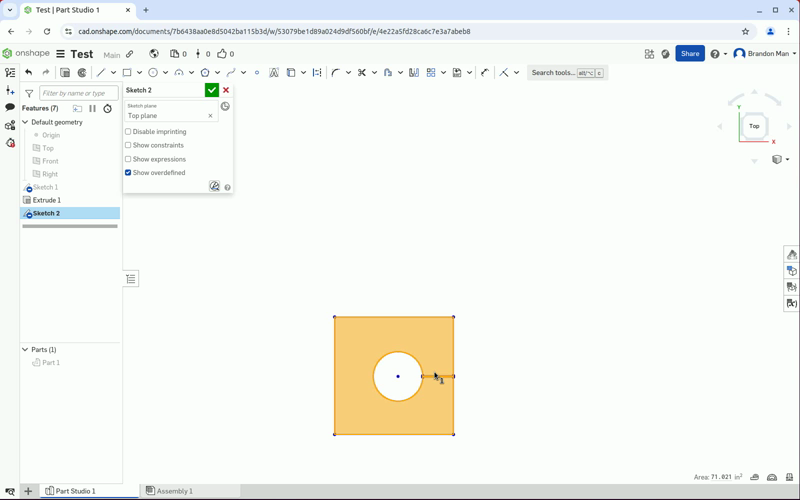
scroll(-6)
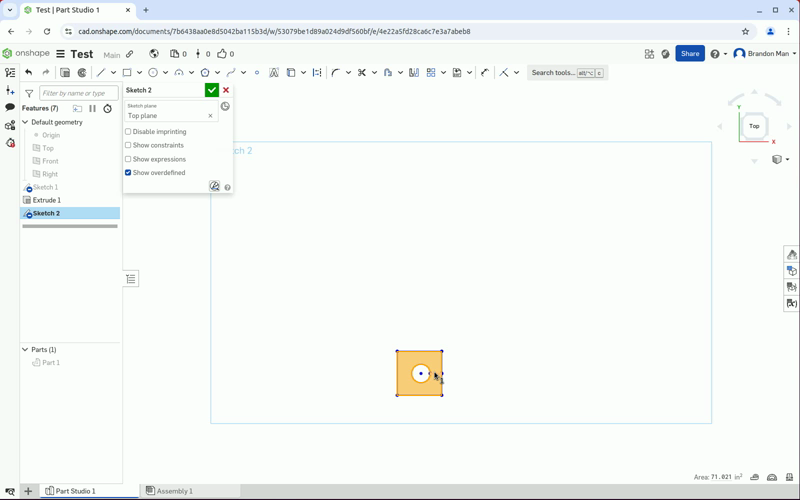
mouse_move(73, 352)
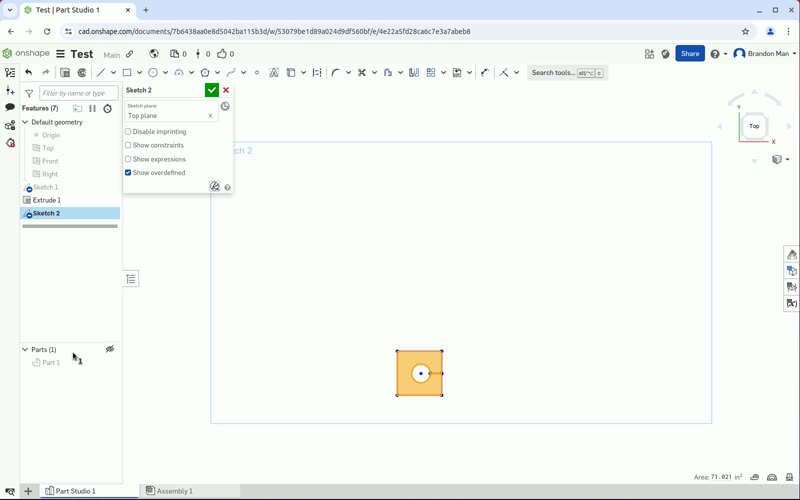
key(shift+y)
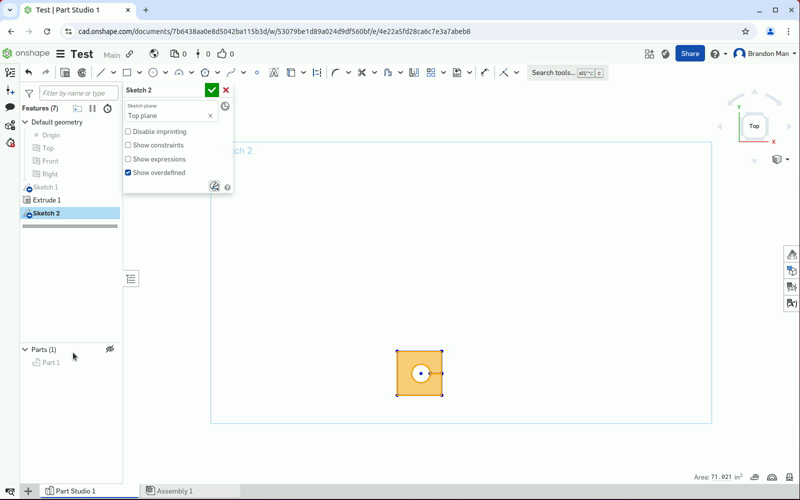
key(shift+e)
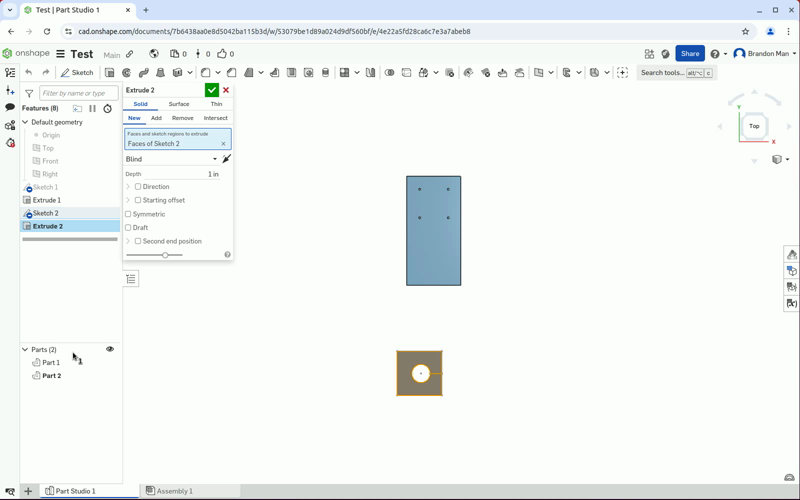
mouse_move(143, 106)
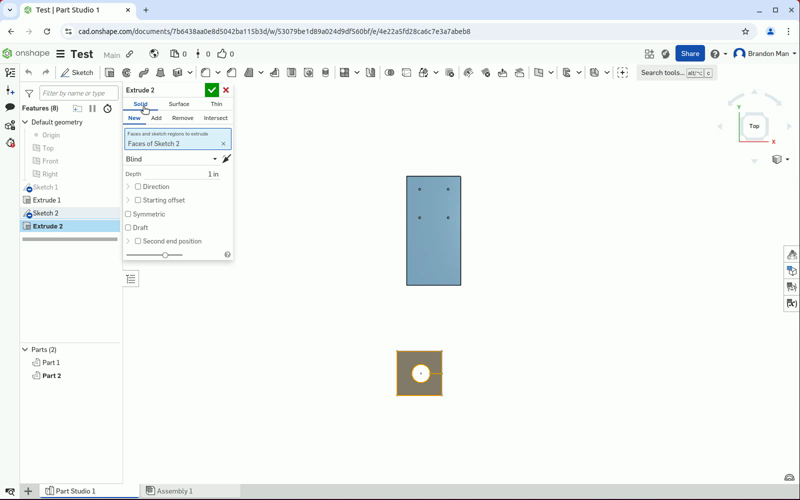
click(143, 106)
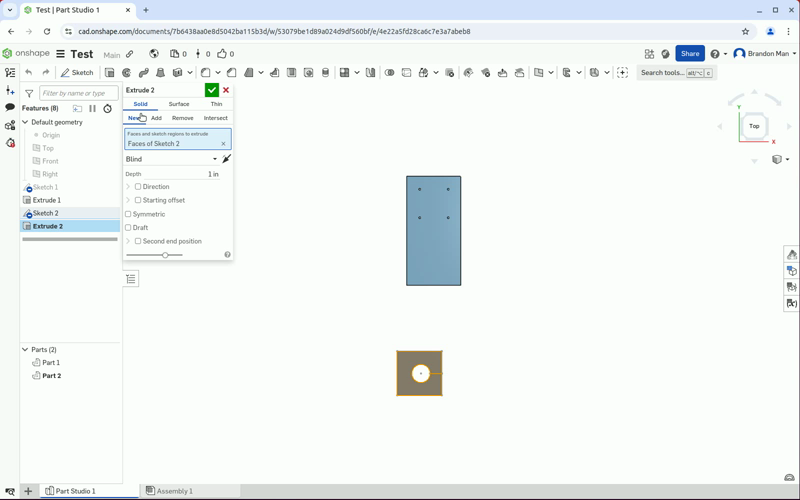
mouse_move(137, 120)
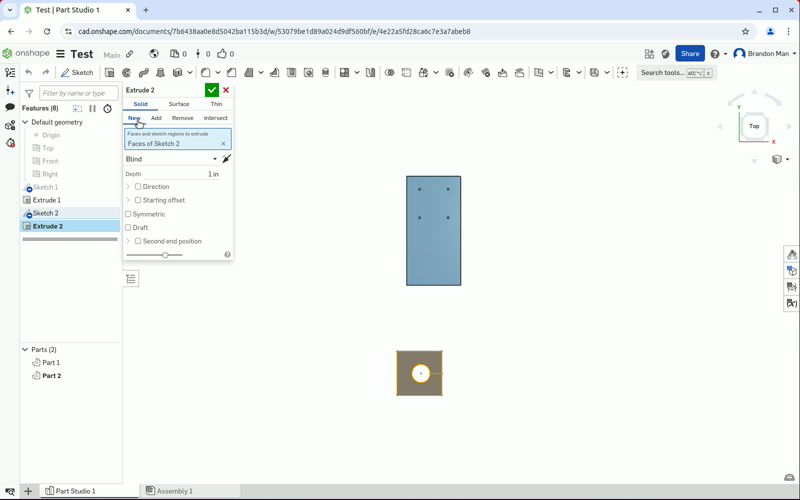
click(137, 120)
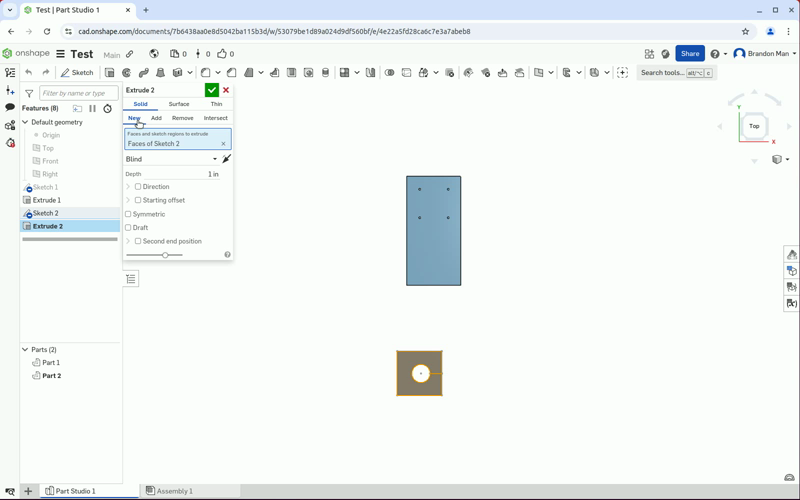
key(tab, 4)
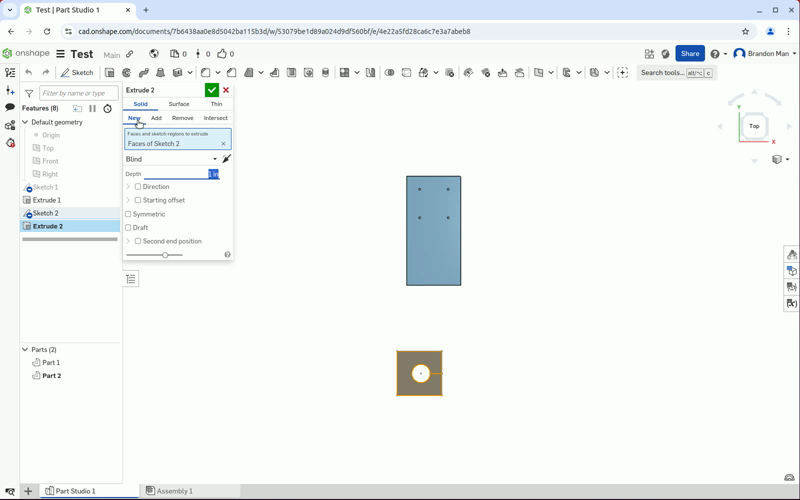
text(2.166)
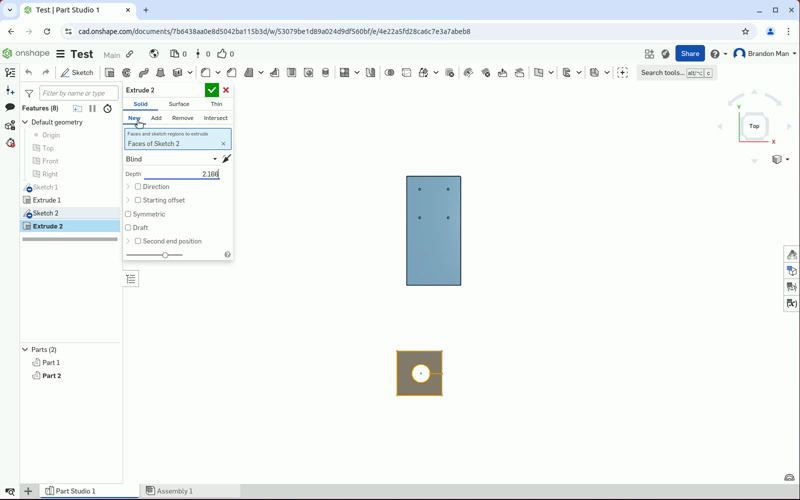
key(enter)
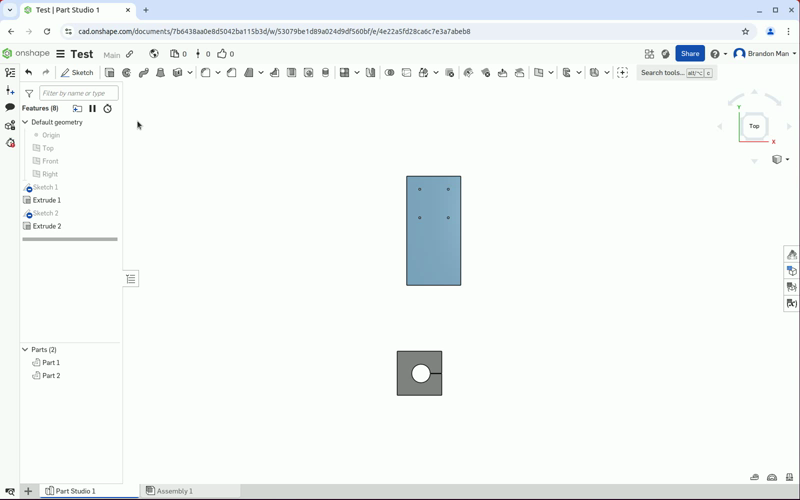
key(shift+h)
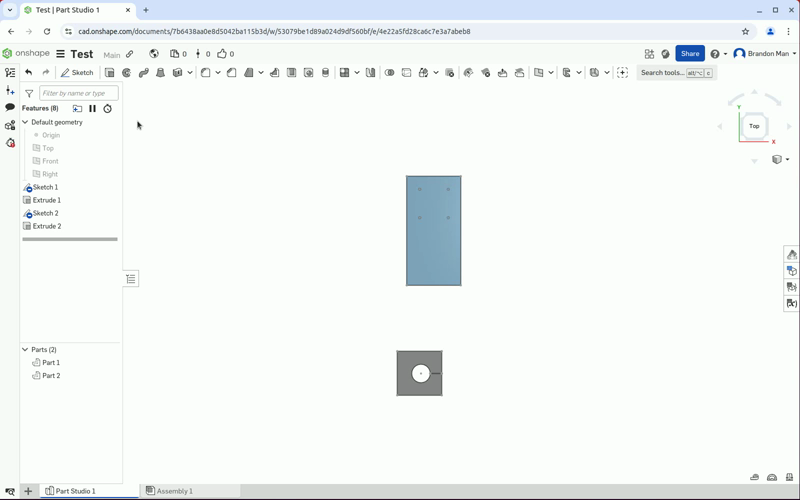
key(shift+h)
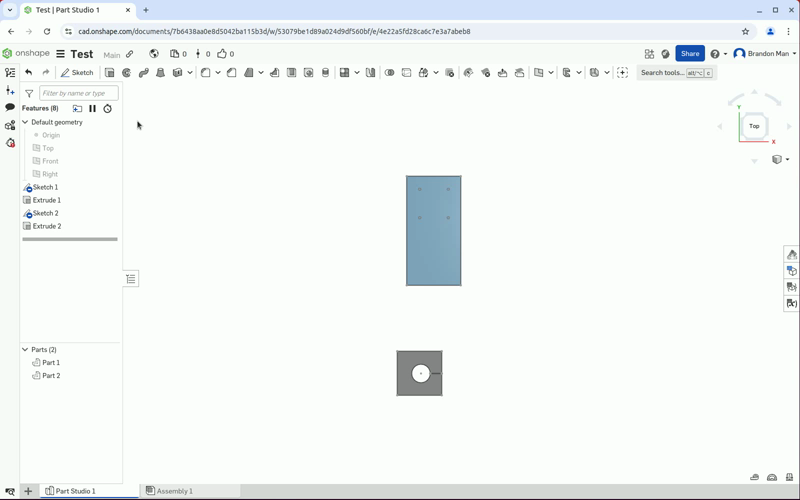
key(shift+7)
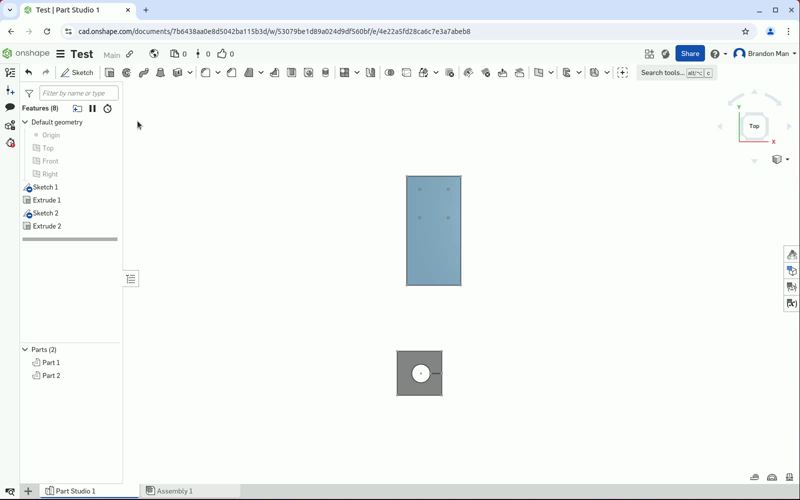
key(up, 3)
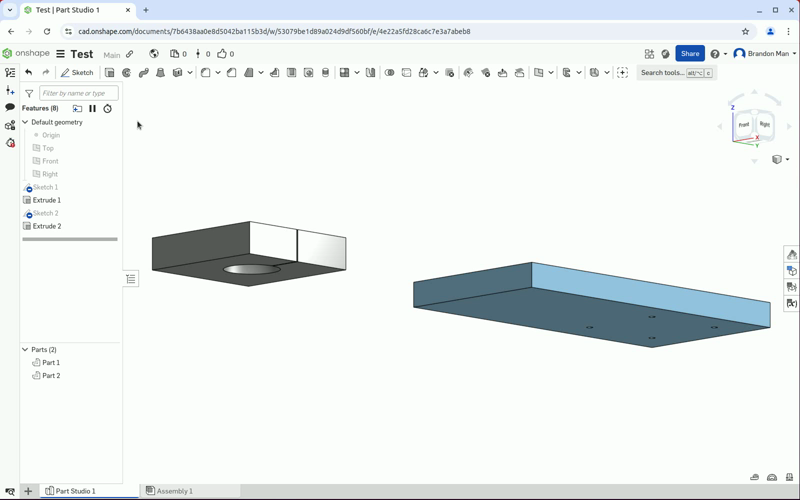
key(left, 3)
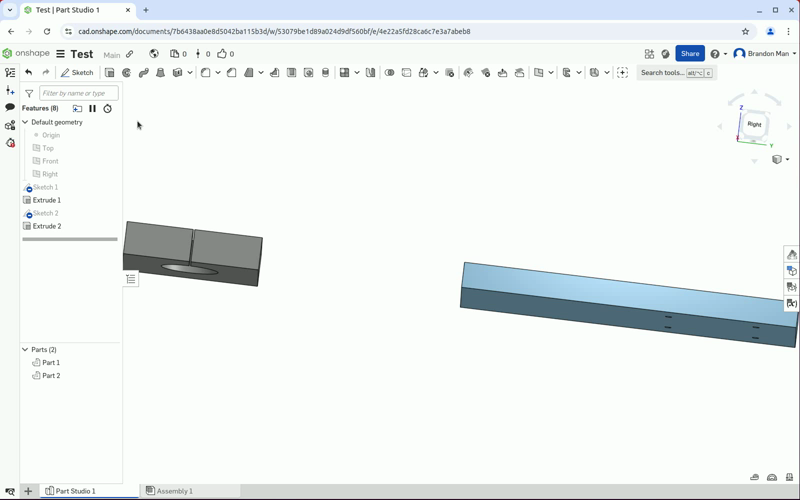
key(right, 3)
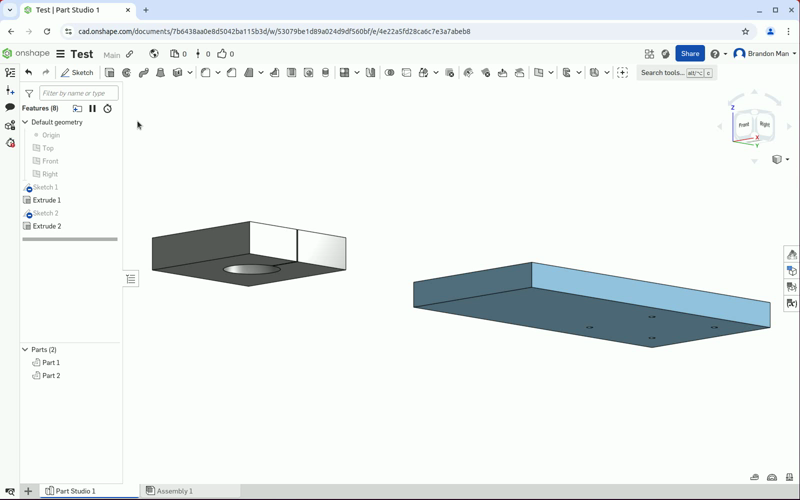
key(down, 3)
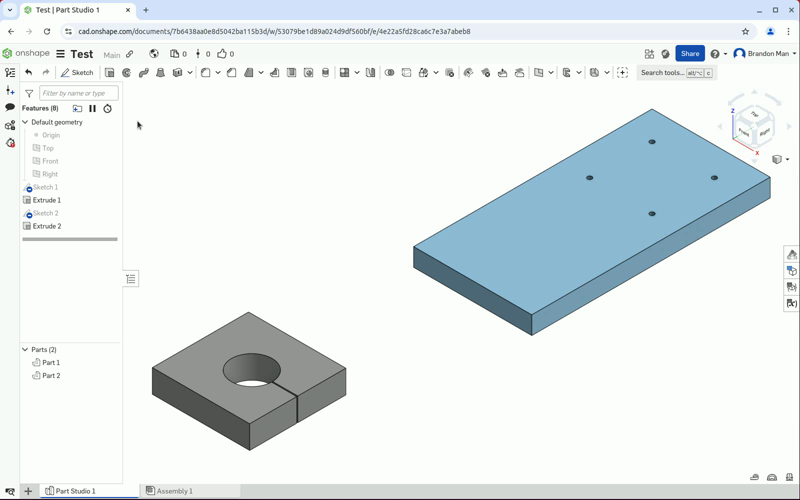
mouse_move(73, 189)
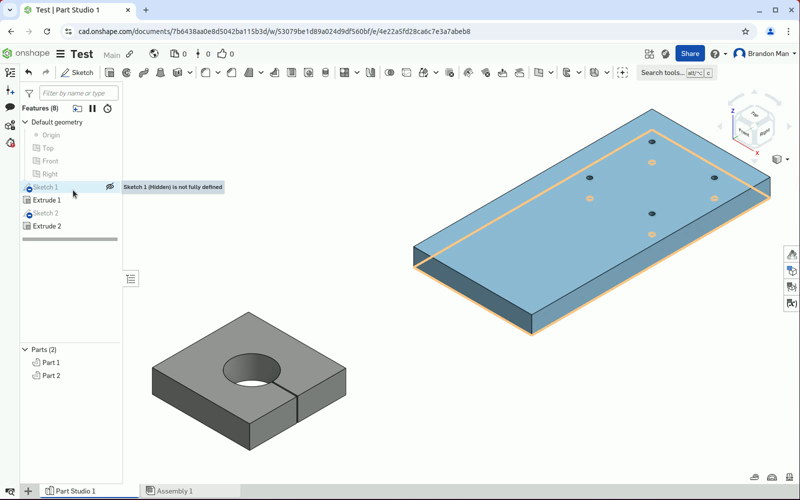
click(73, 189)